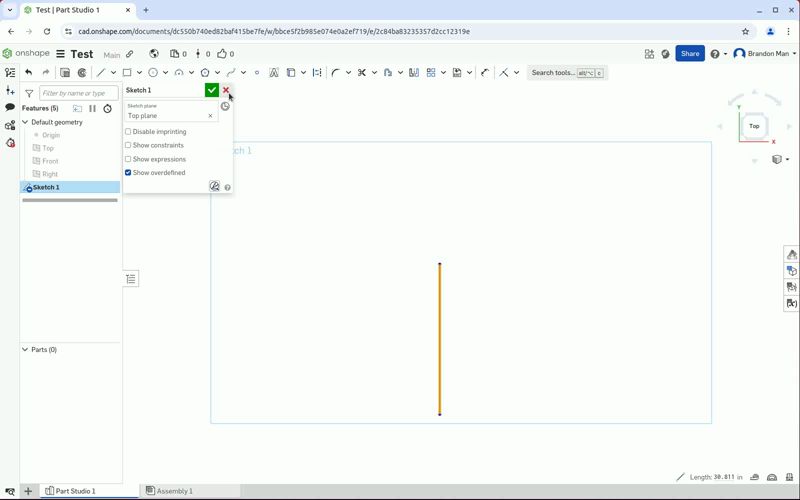
key(shift+h)
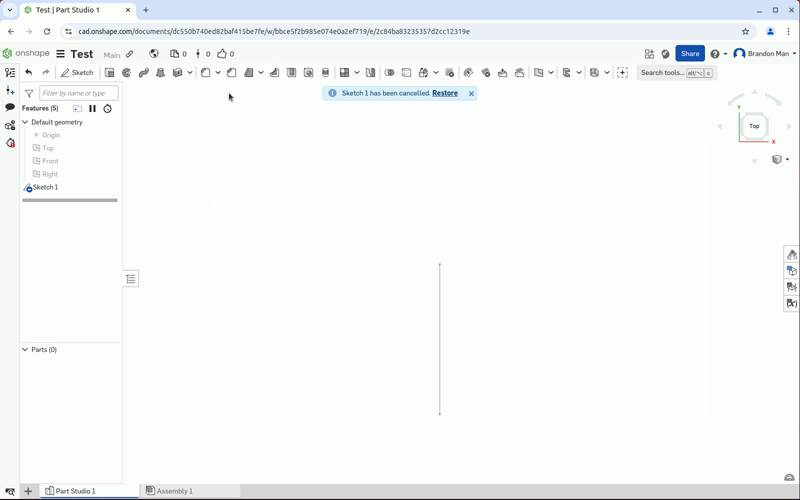
mouse_move(73, 352)
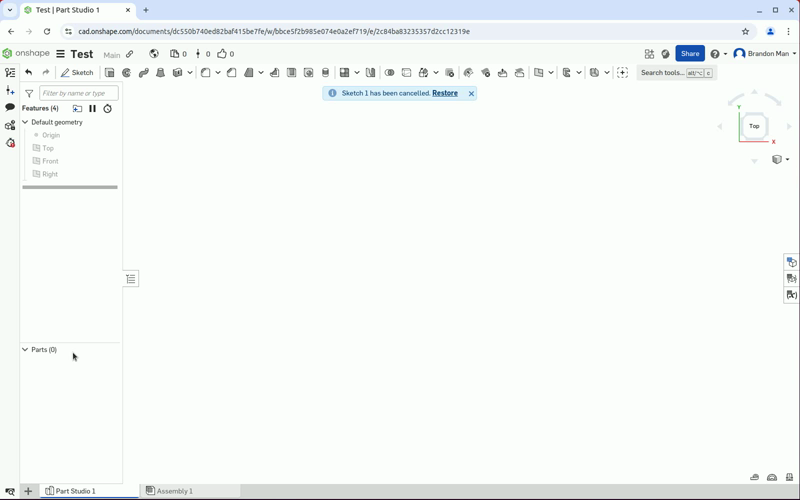
key(y)
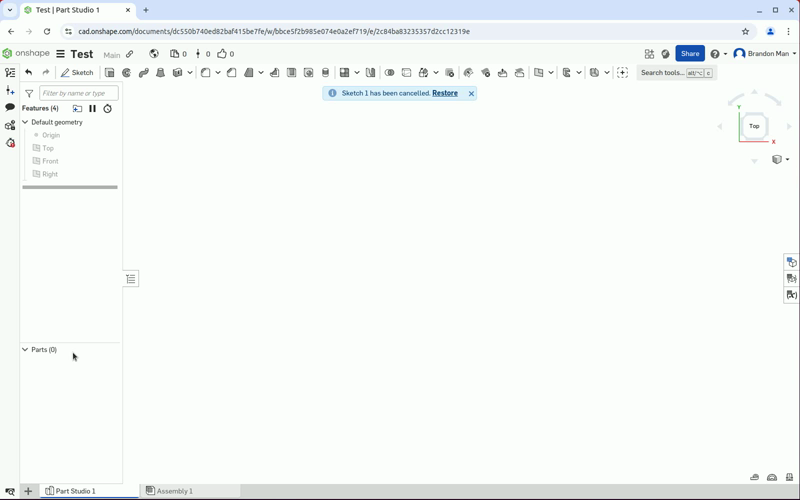
key(shift+p)
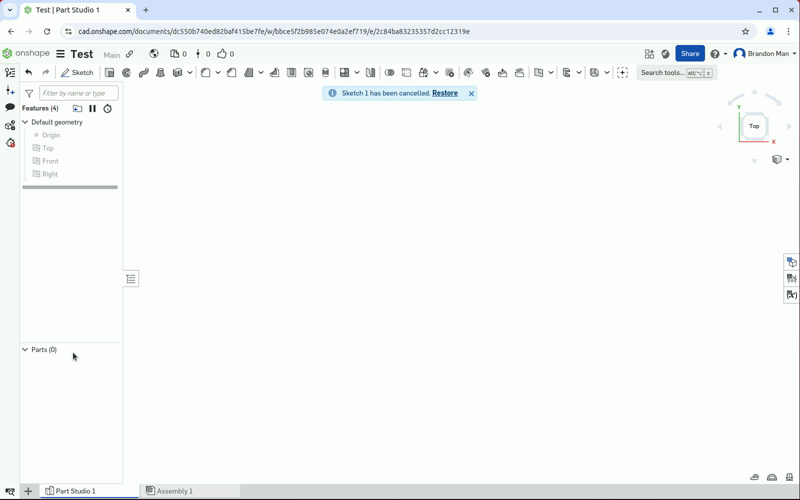
key(space)
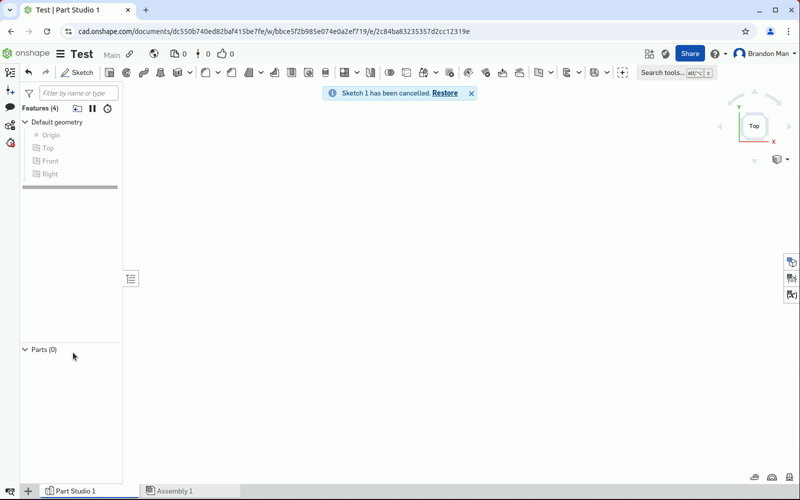
key_down(shift)
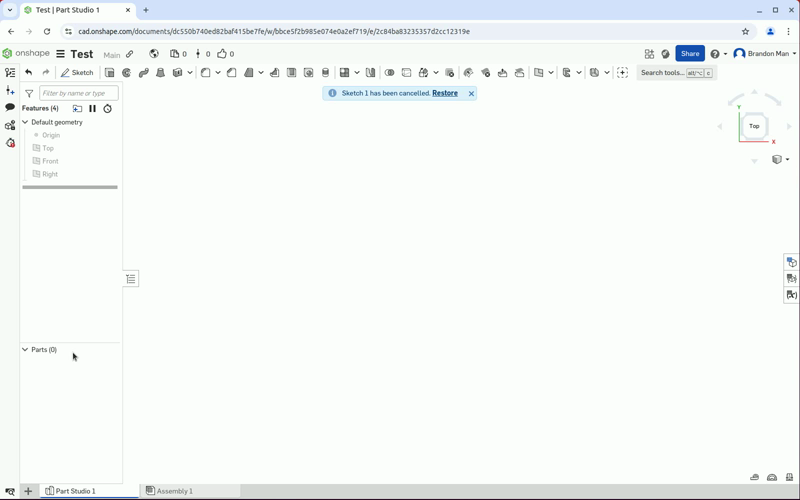
key(up)
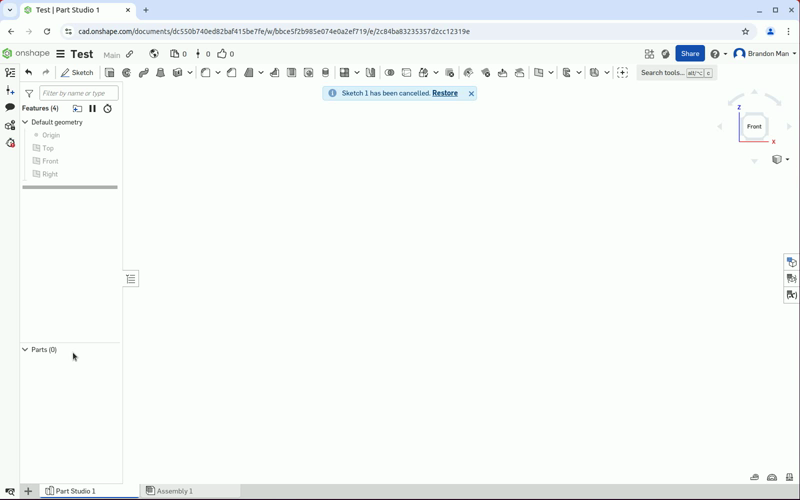
key_up(shift)
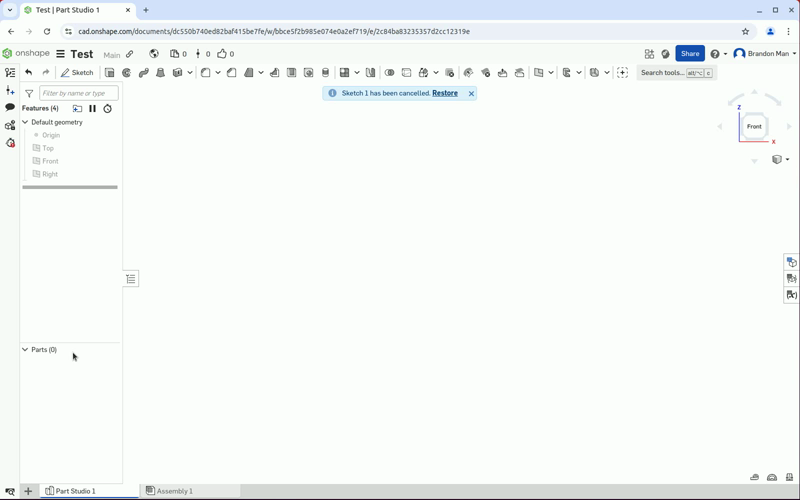
mouse_move(73, 352)
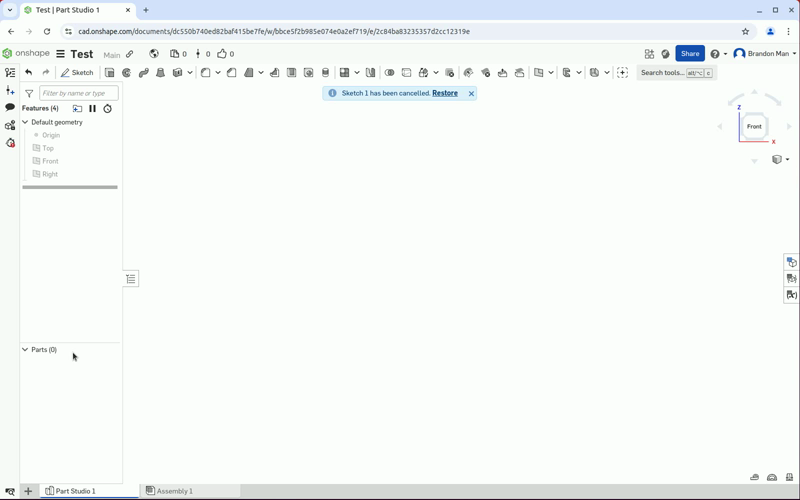
key(shift+y)
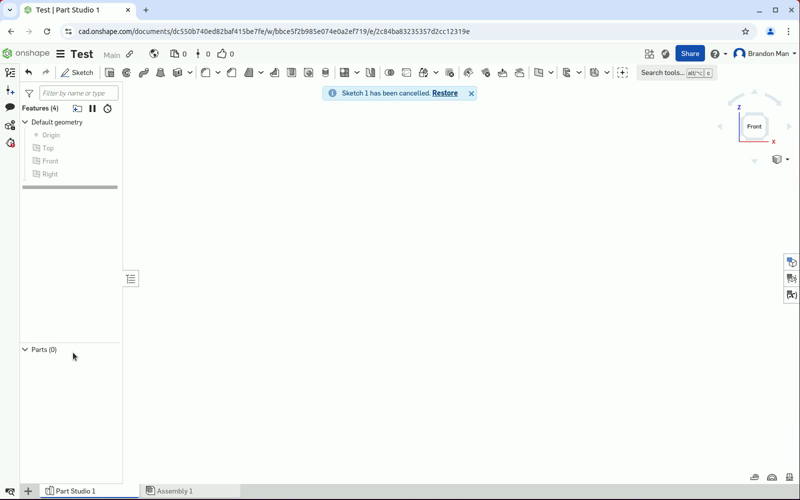
key(shift+s)
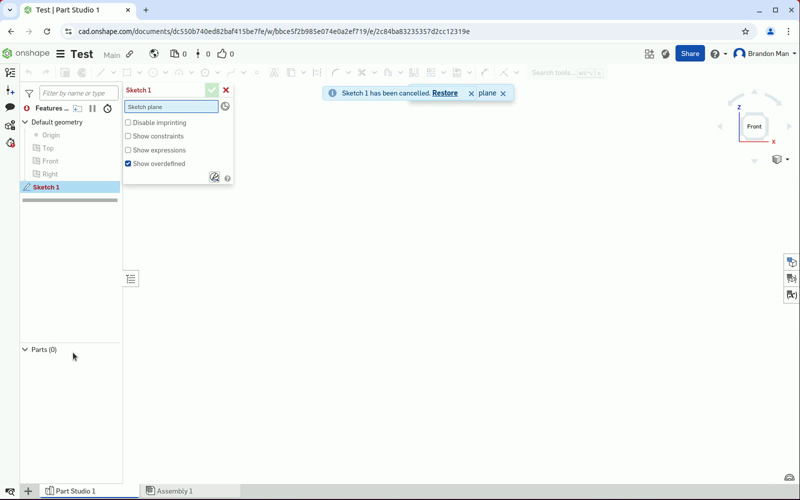
mouse_move(73, 163)
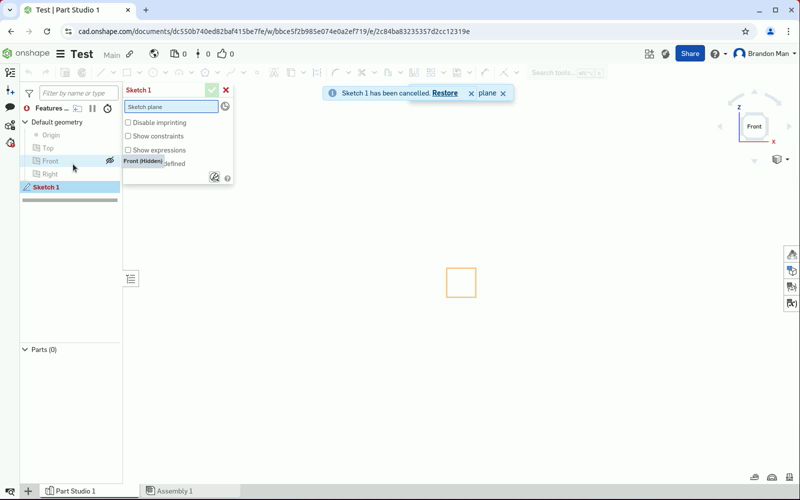
click(73, 163)
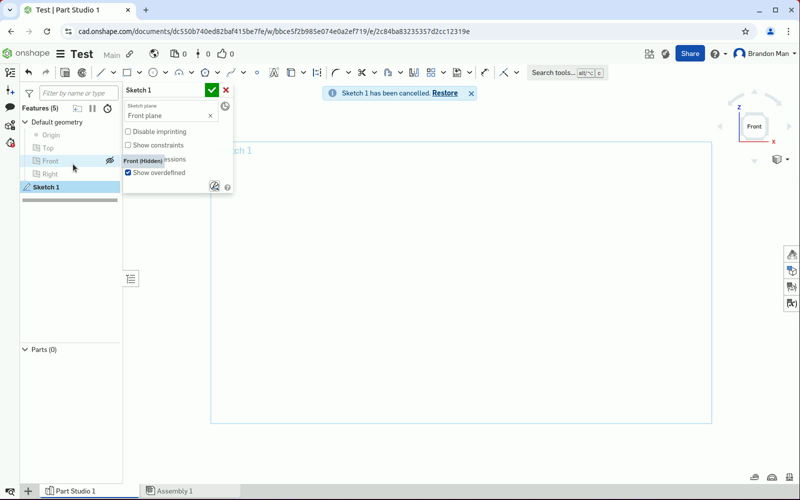
mouse_move(73, 352)
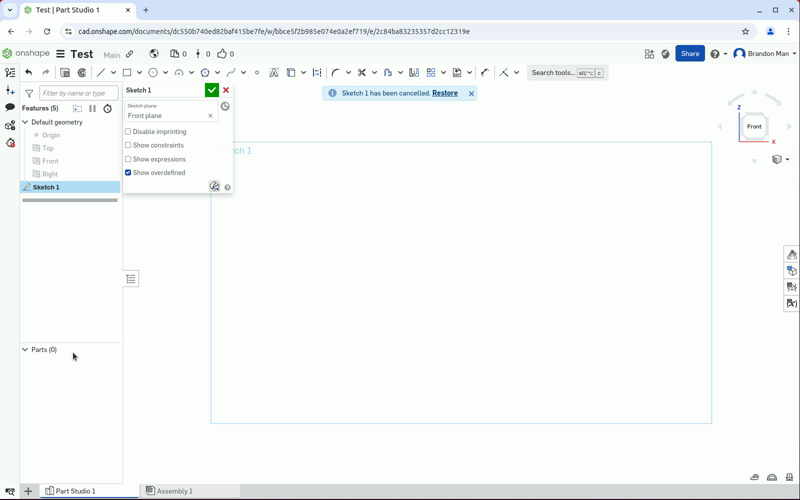
key(y)
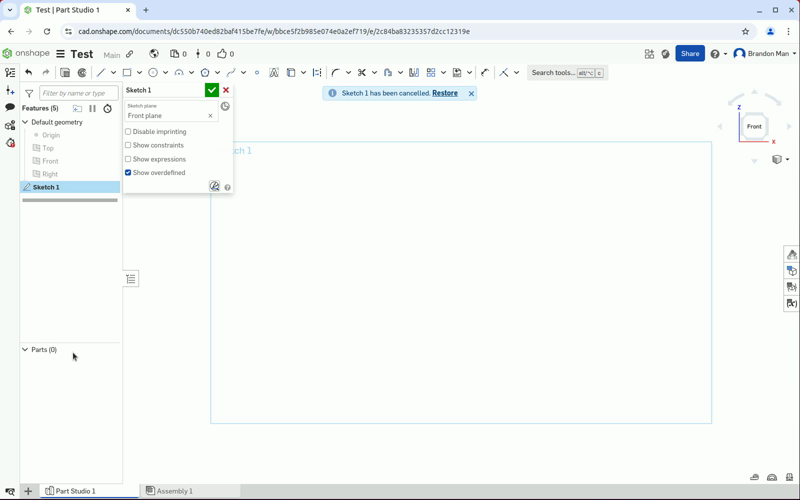
key(l)
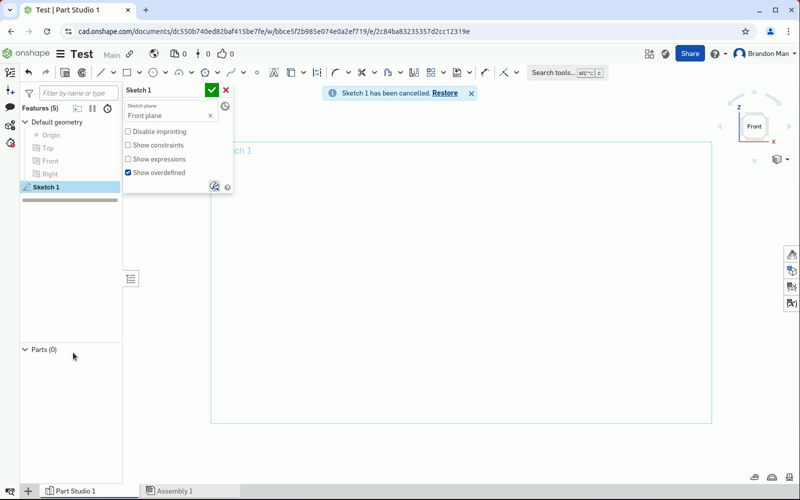
key_down(shift)
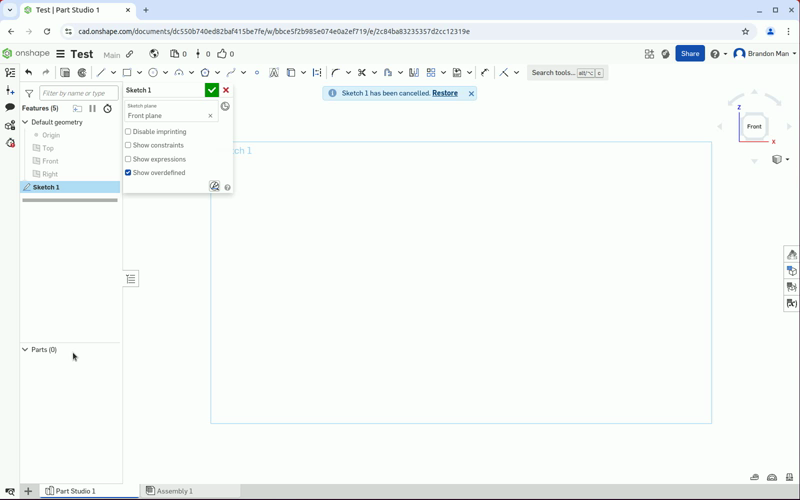
mouse_move(418, 212)
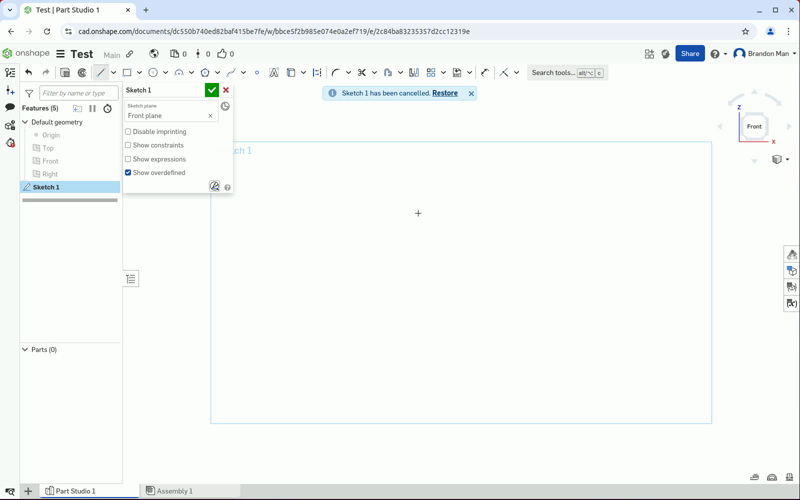
click(418, 212)
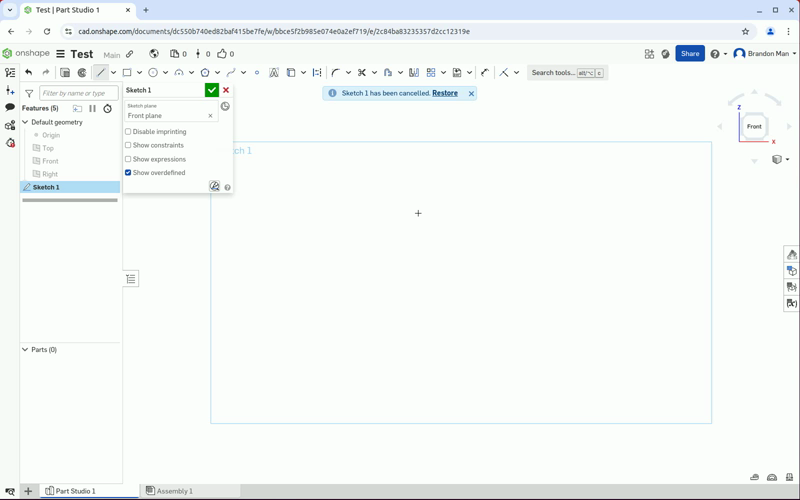
key_up(shift)
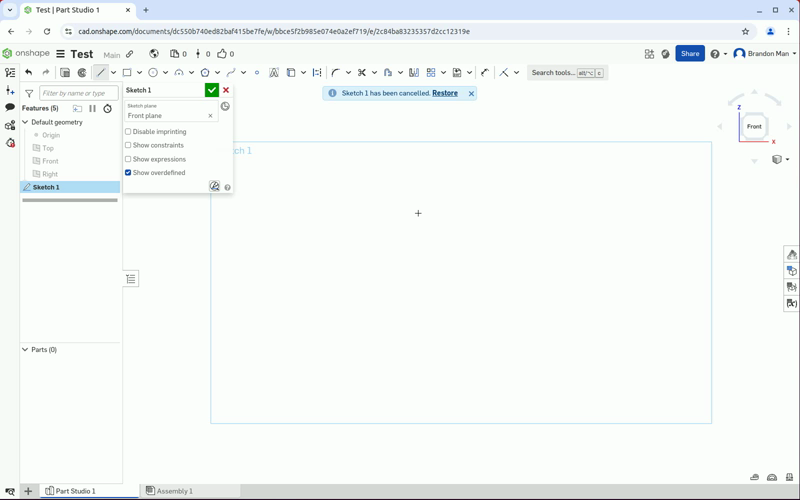
key_down(shift)
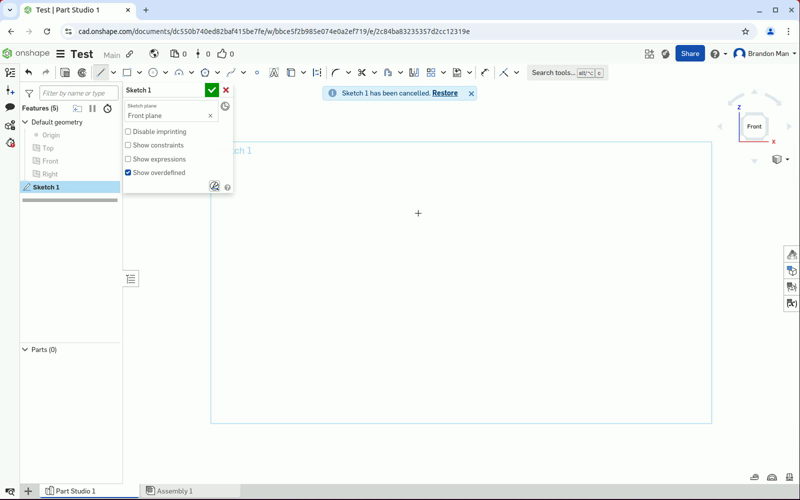
mouse_move(461, 255)
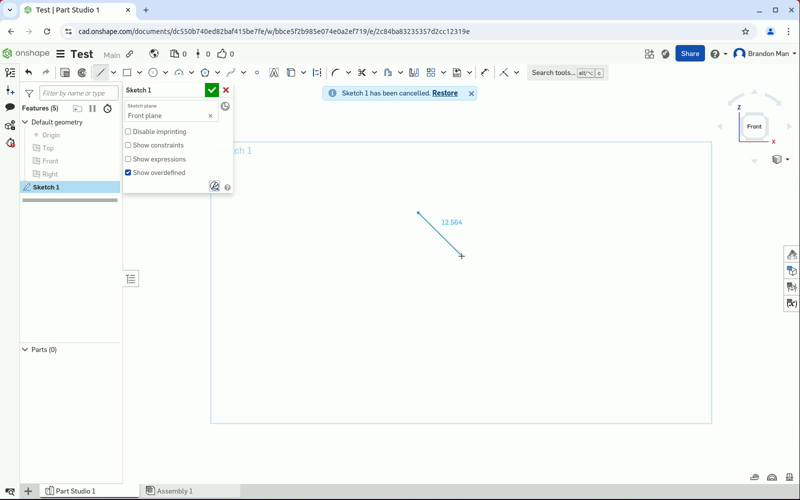
click(461, 255)
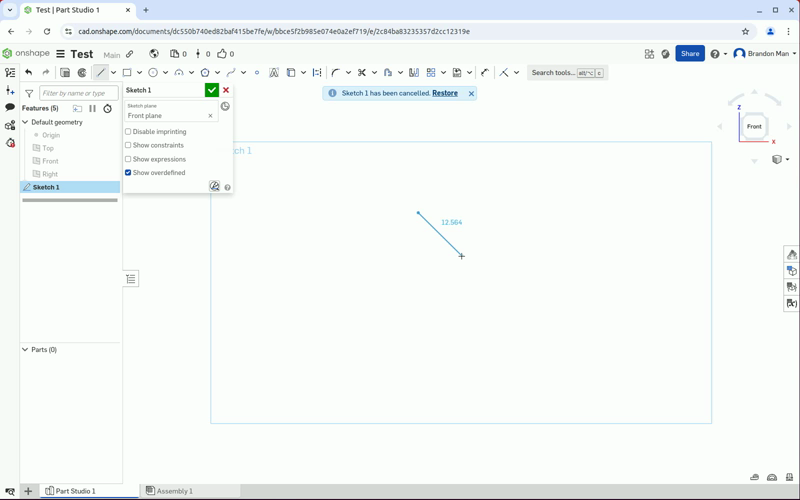
key_up(shift)
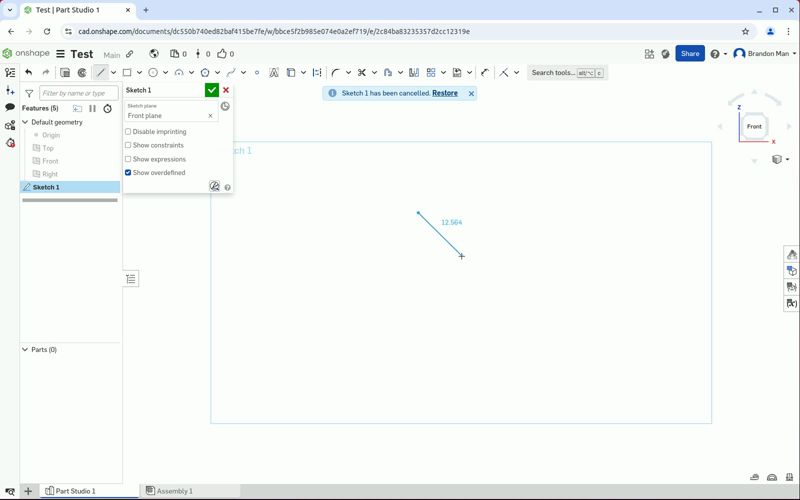
key_down(shift)
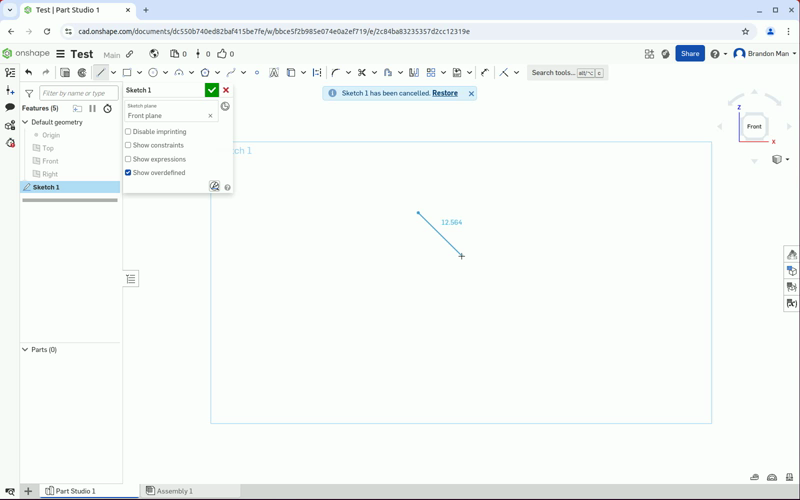
mouse_move(492, 255)
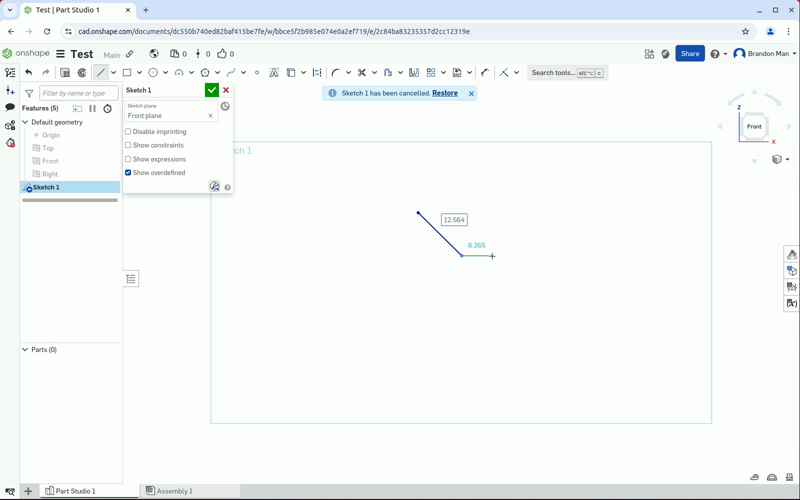
mouse_move(487, 255)
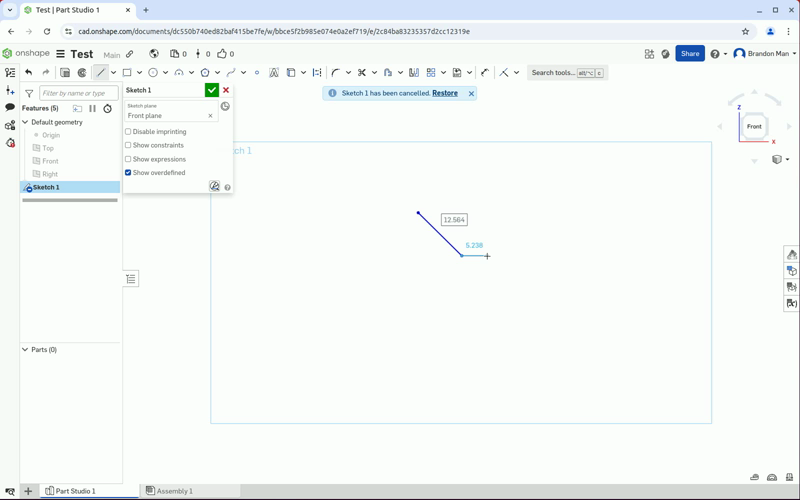
click(487, 255)
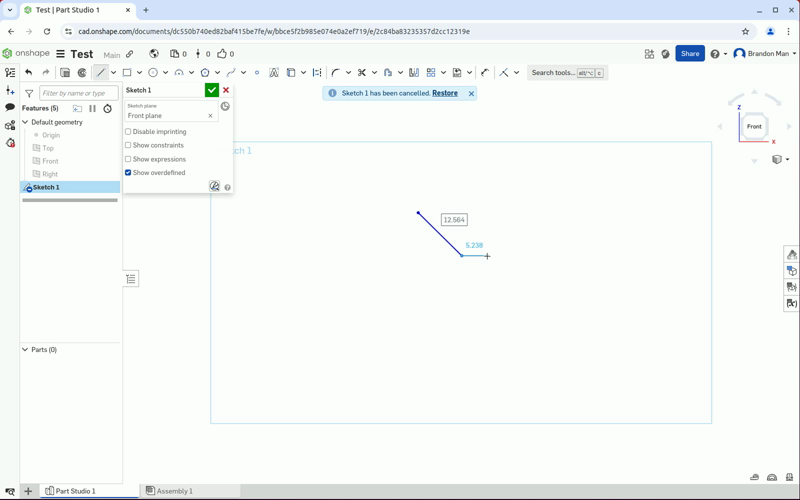
key_up(shift)
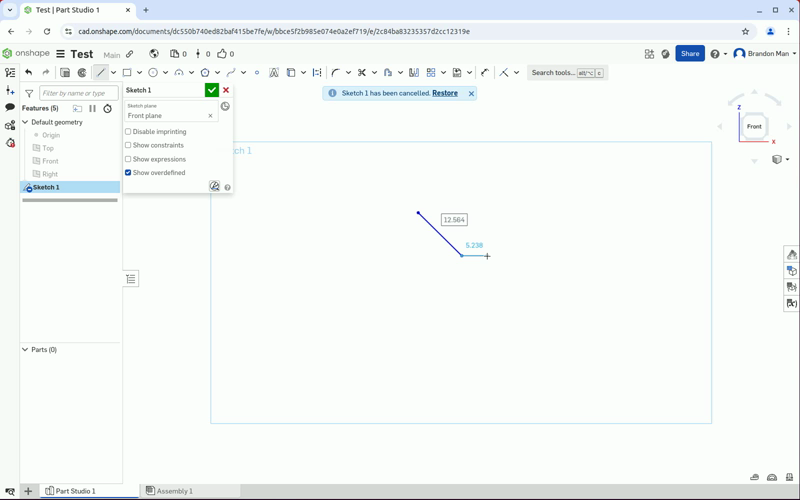
key_down(shift)
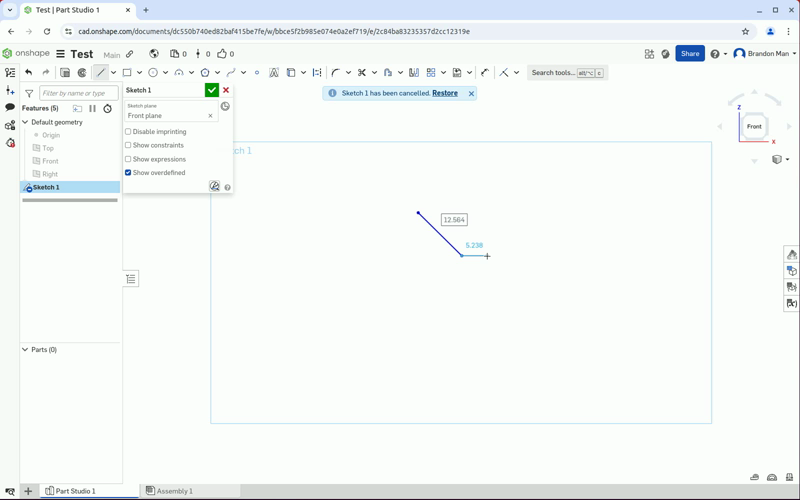
mouse_move(418, 187)
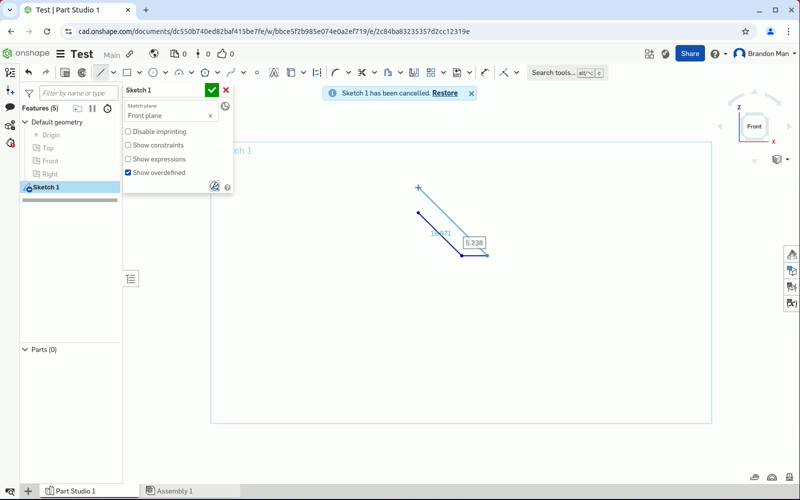
click(418, 187)
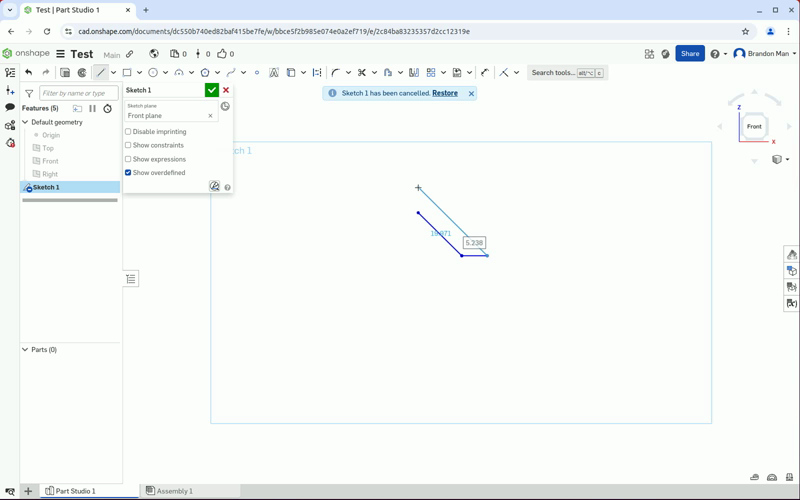
key_up(shift)
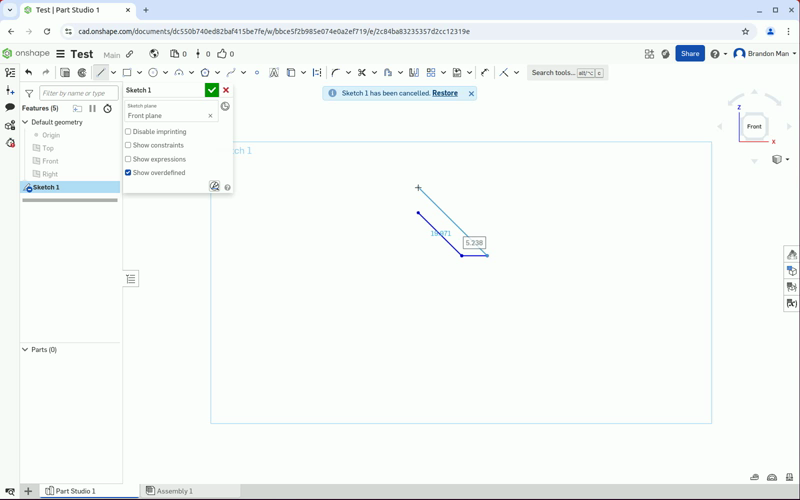
key_down(shift)
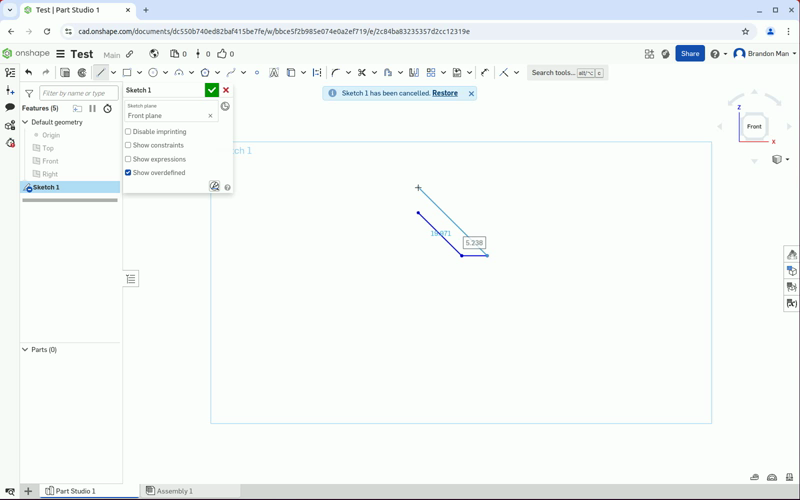
mouse_move(448, 187)
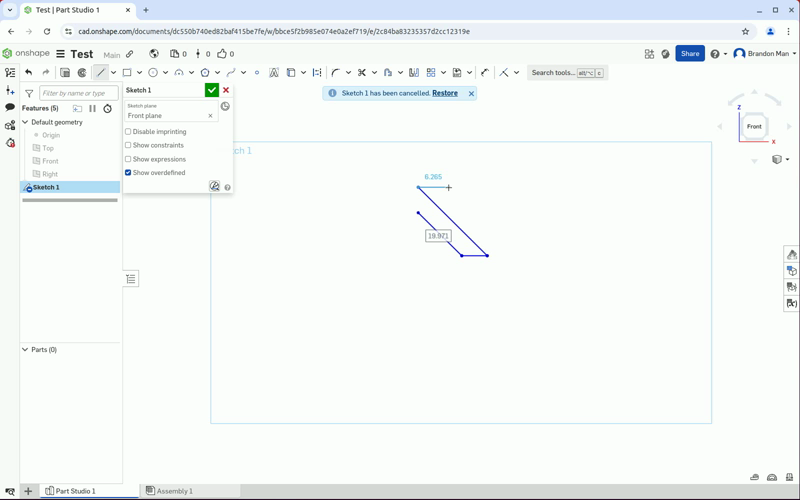
mouse_move(418, 192)
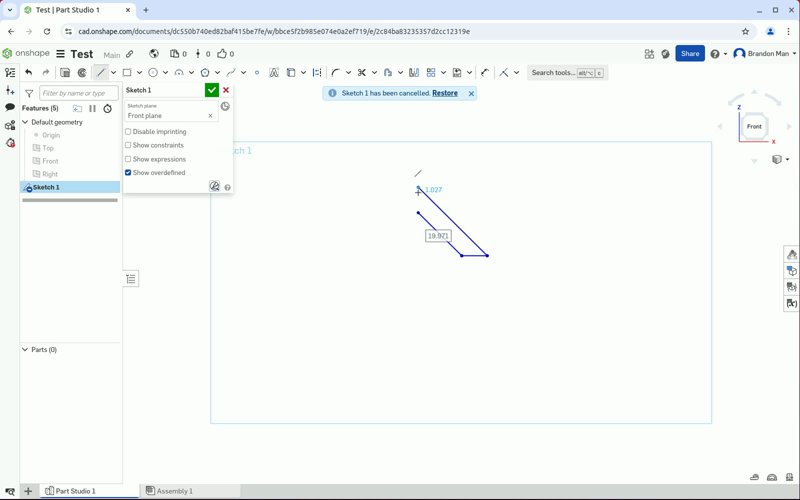
scroll(6)
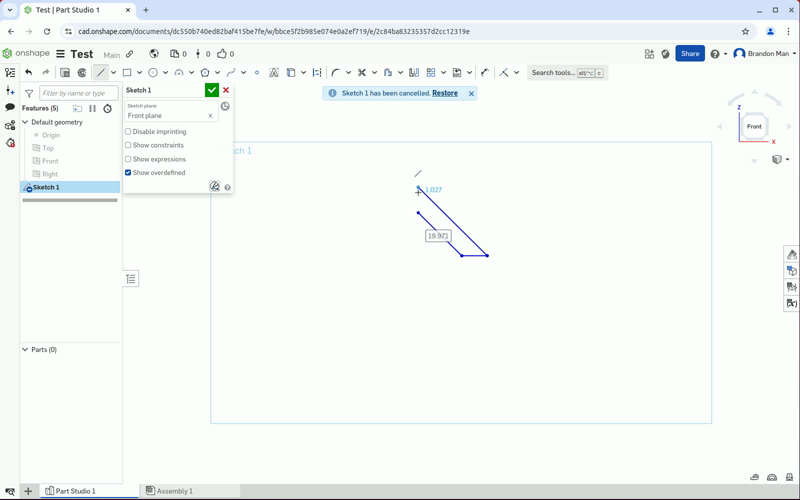
scroll(6)
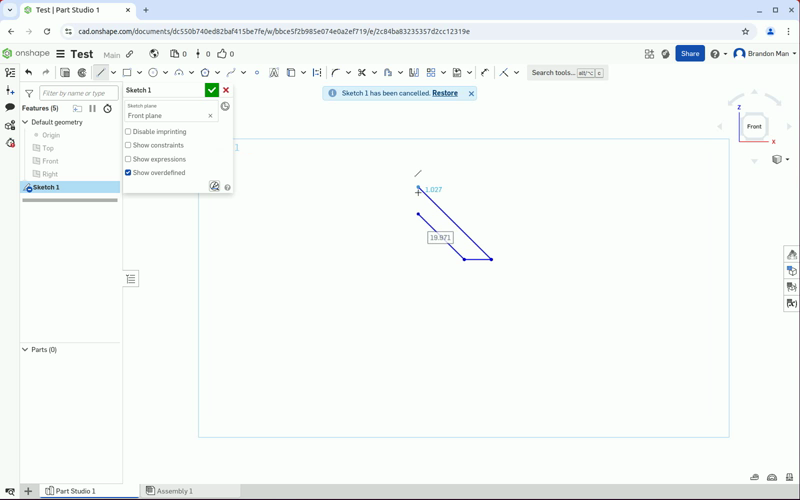
scroll(6)
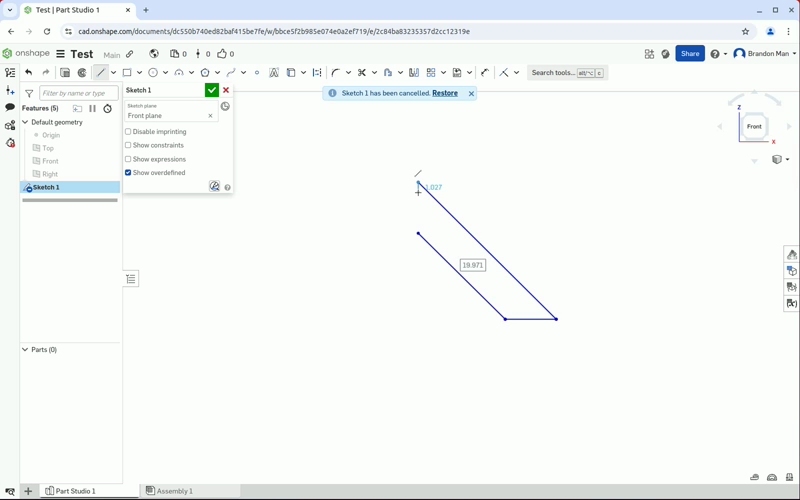
scroll(6)
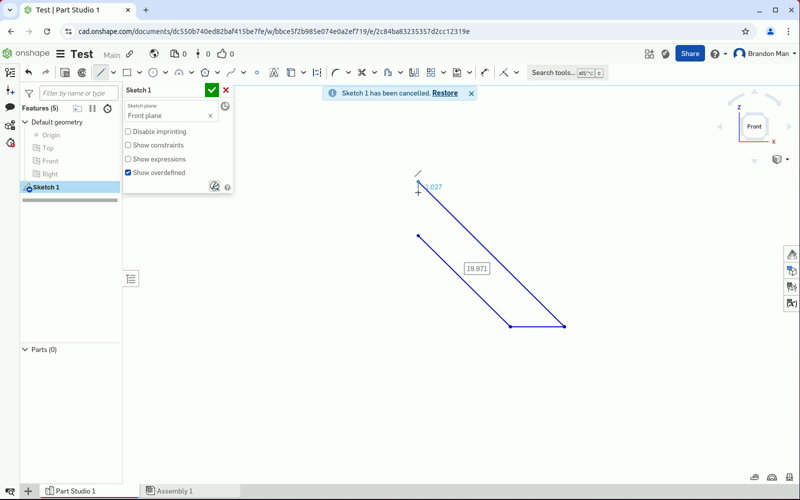
scroll(6)
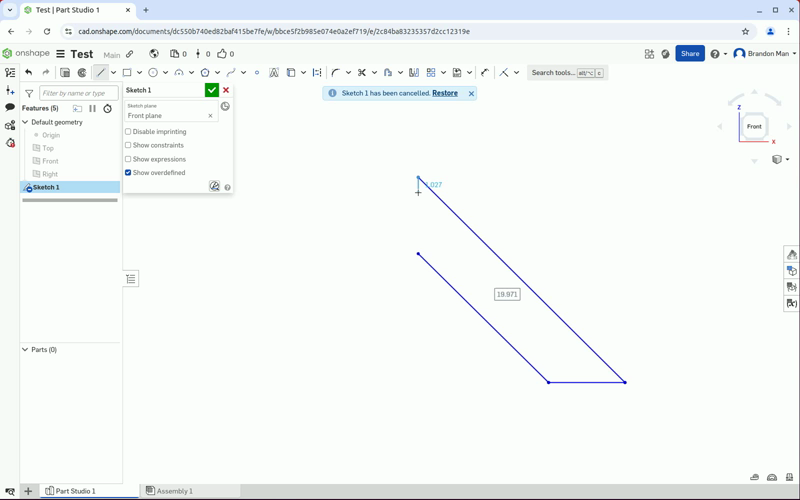
scroll(6)
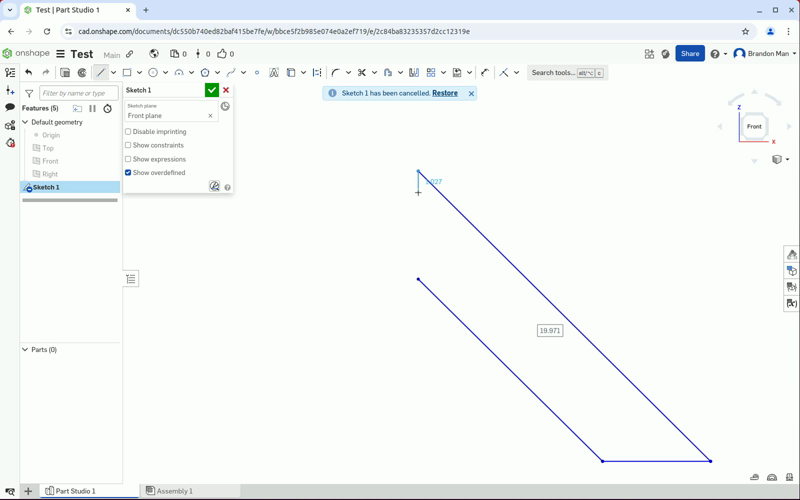
scroll(6)
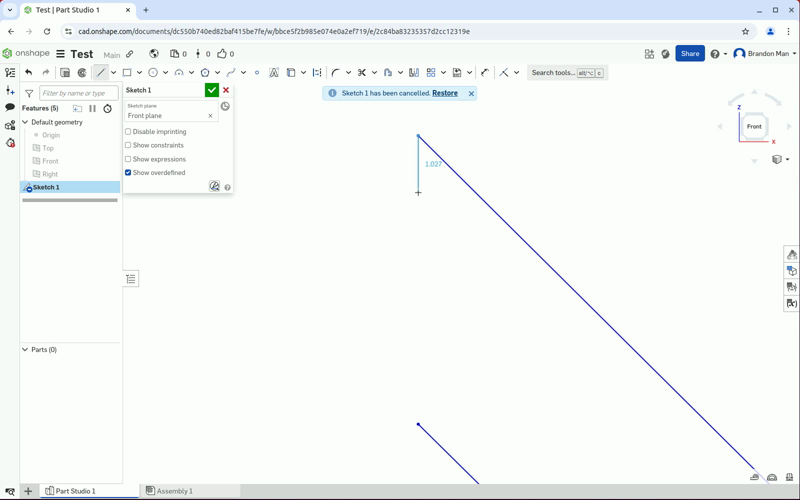
click(418, 192)
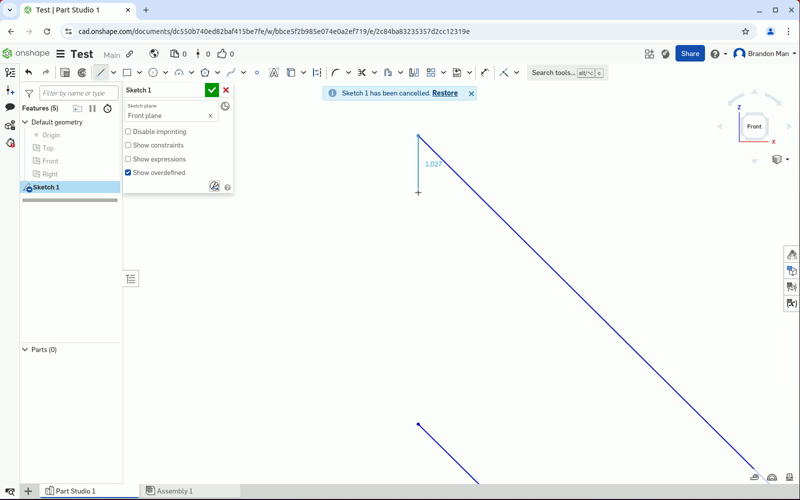
scroll(-6)
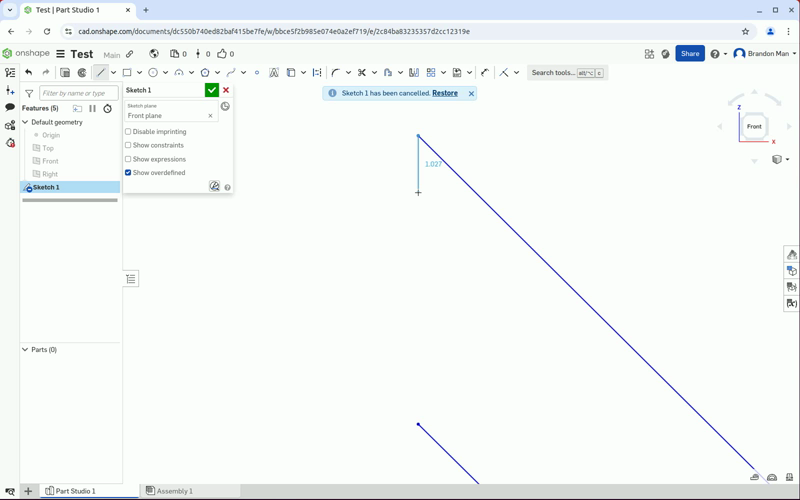
scroll(-6)
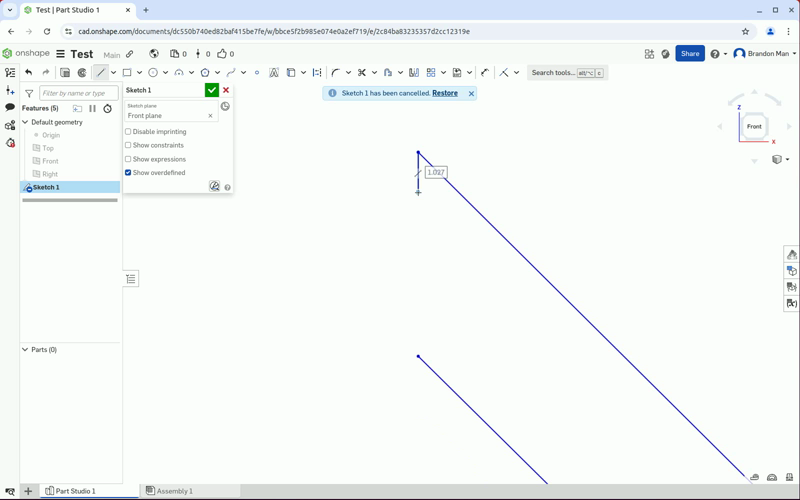
scroll(-6)
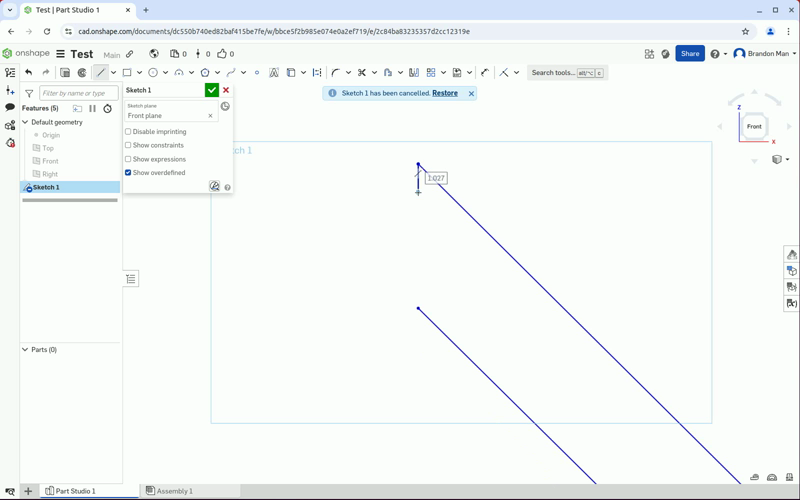
scroll(-6)
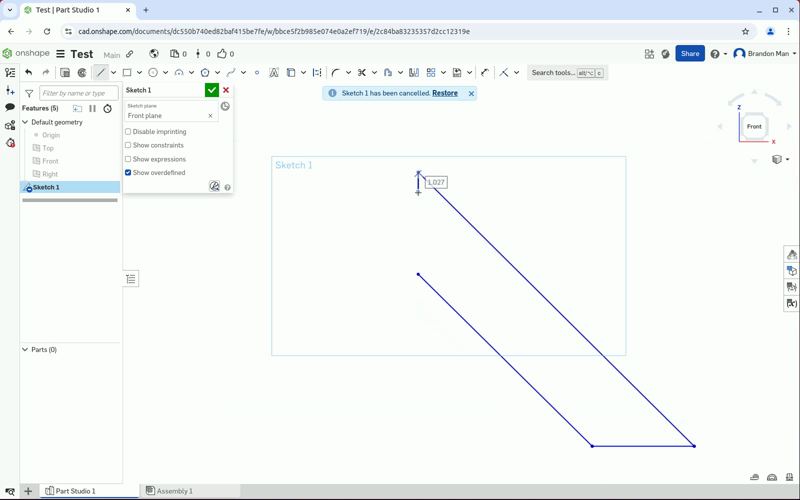
scroll(-6)
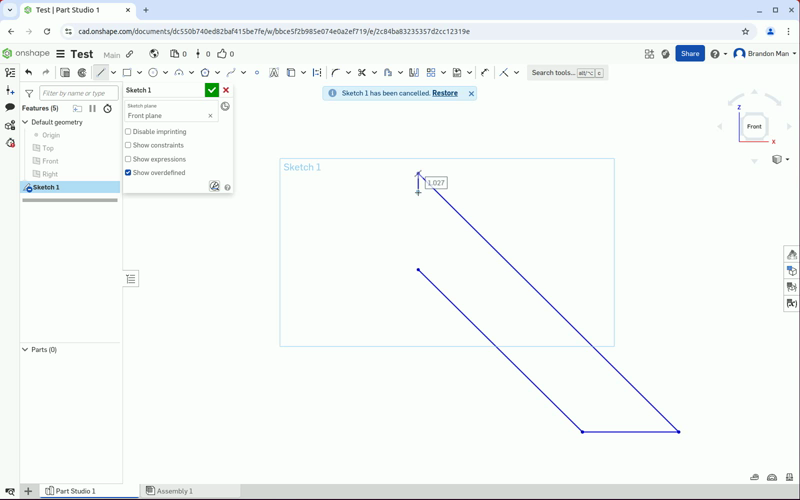
scroll(-6)
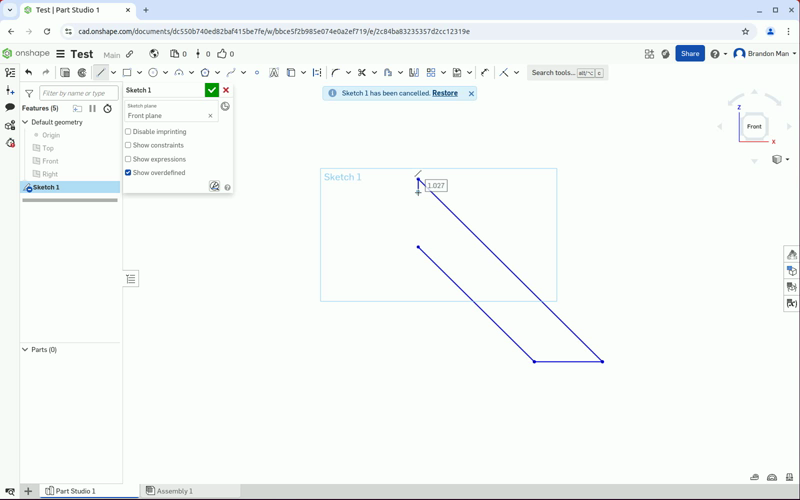
scroll(-6)
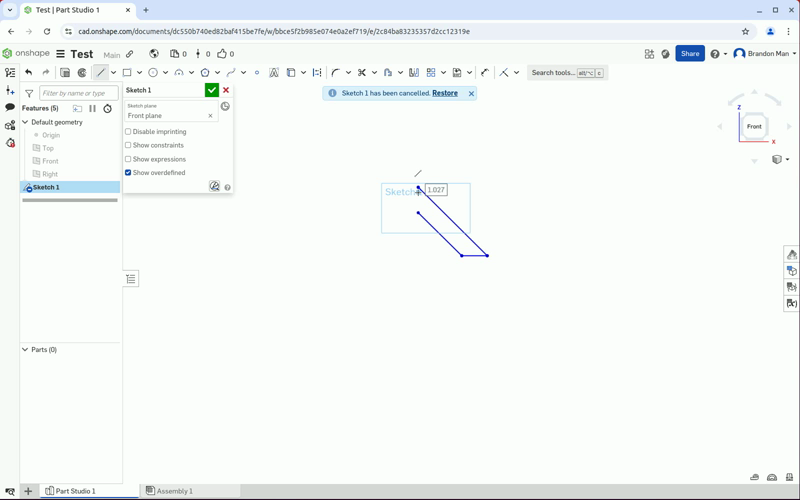
key_up(shift)
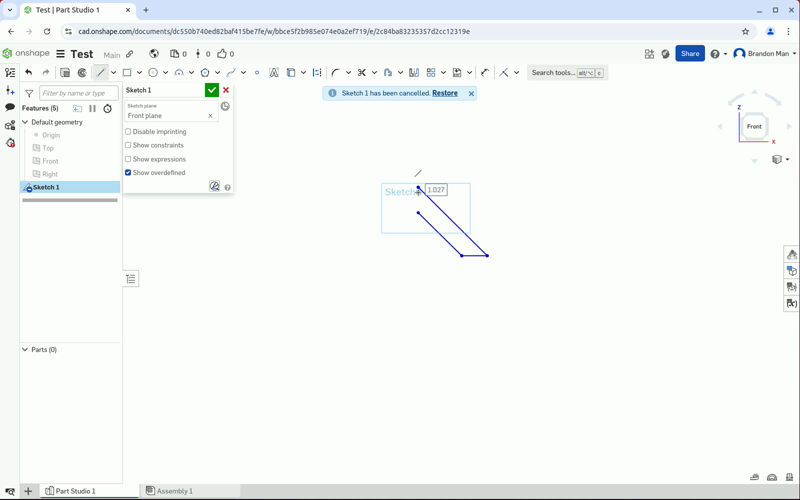
key_down(shift)
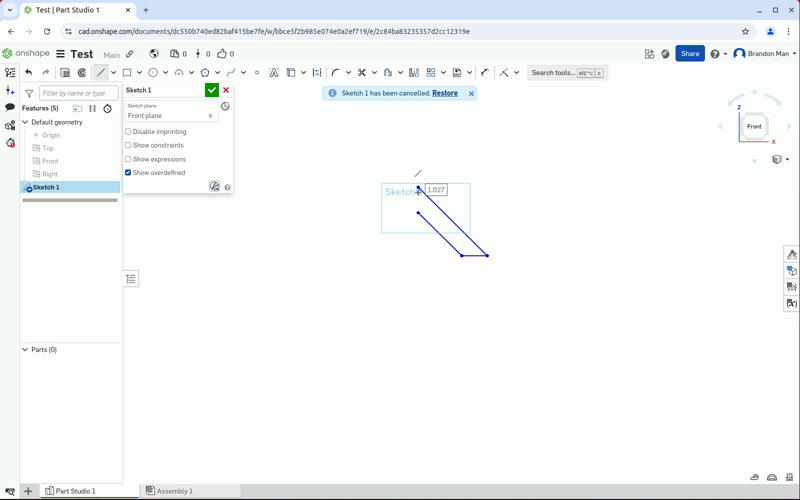
mouse_move(448, 192)
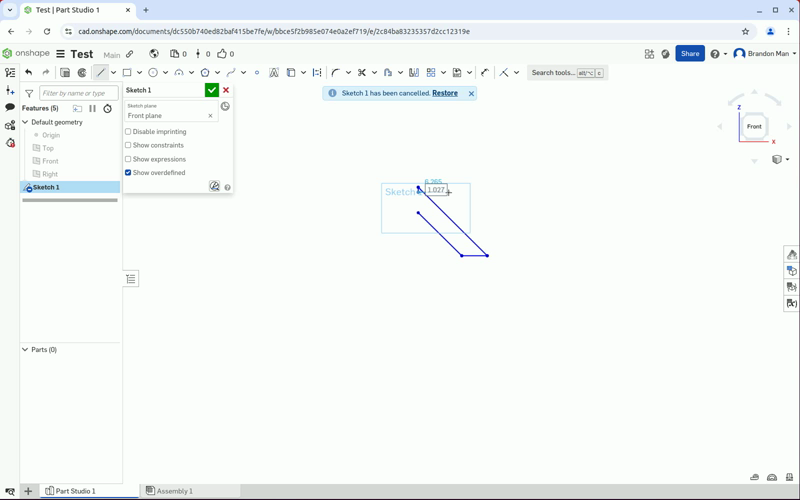
mouse_move(418, 201)
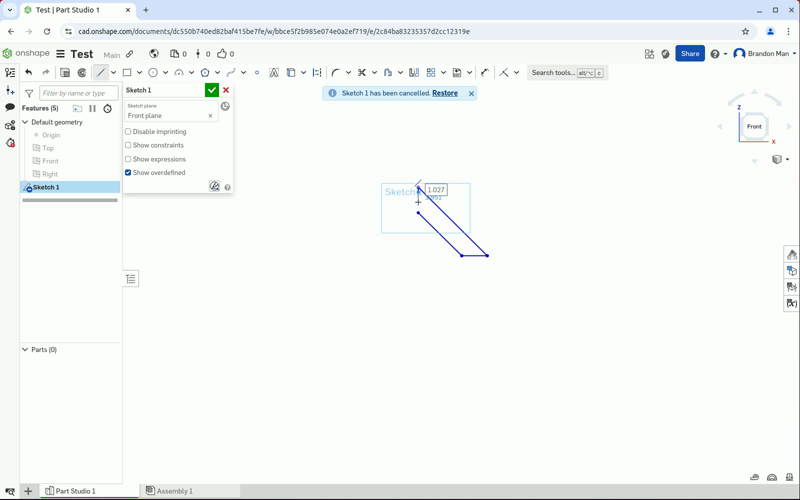
click(418, 201)
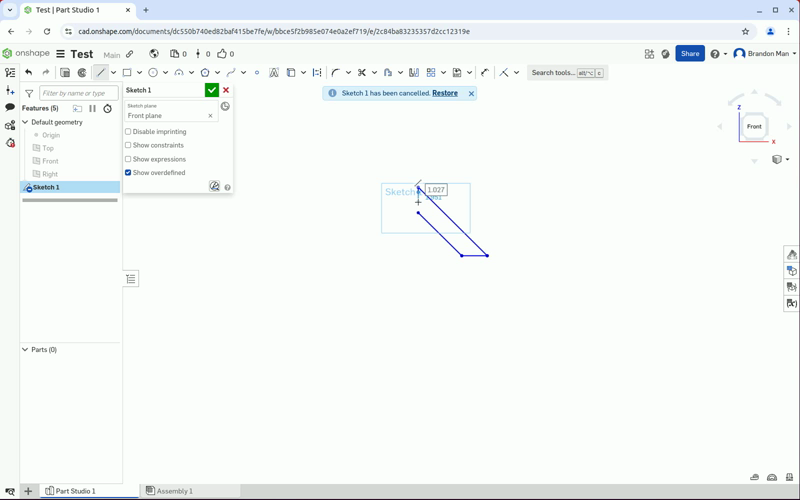
key_up(shift)
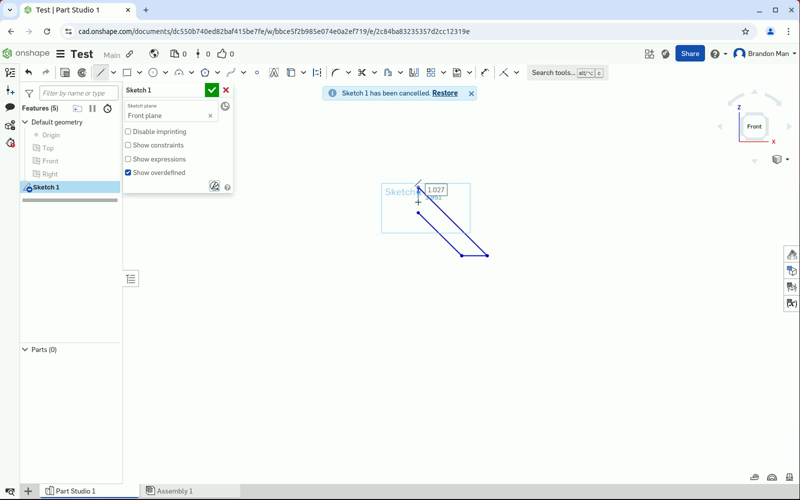
mouse_move(448, 201)
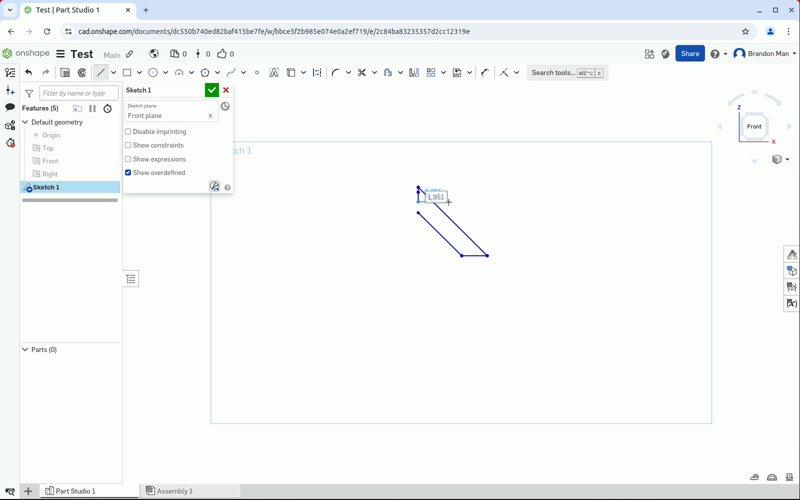
key_down(shift)
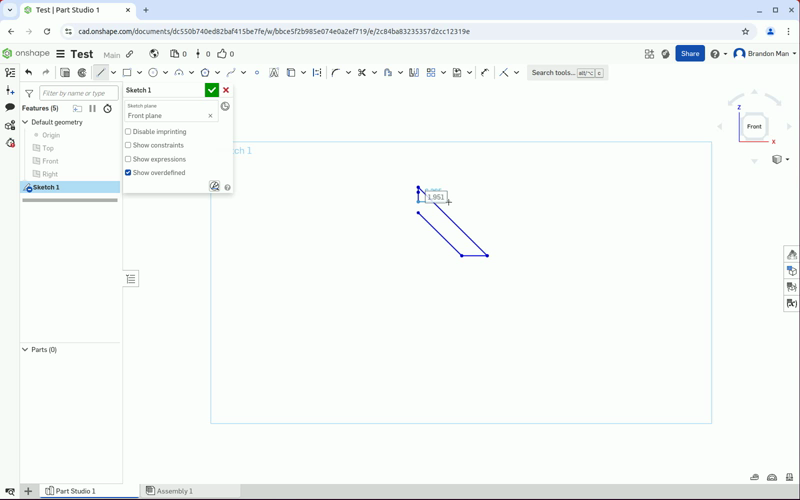
mouse_move(418, 212)
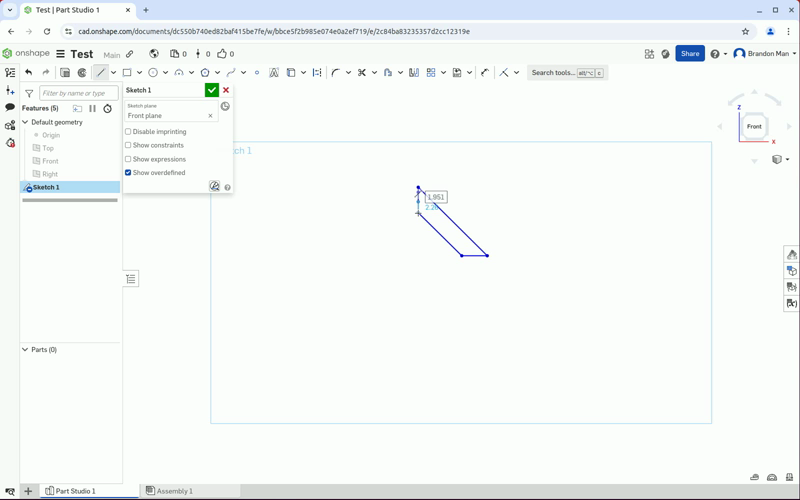
key_up(shift)
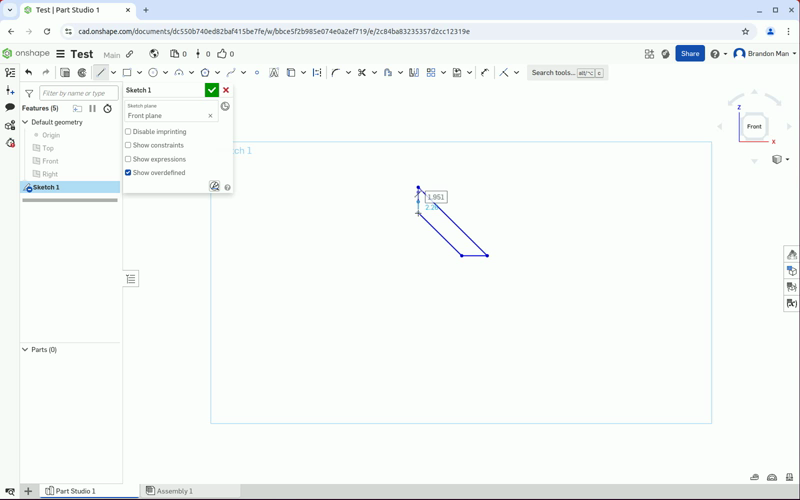
click(418, 212)
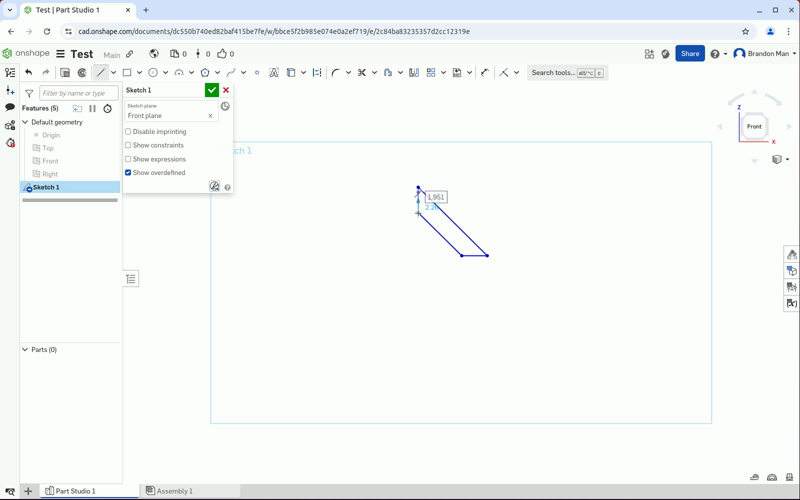
key(esc)
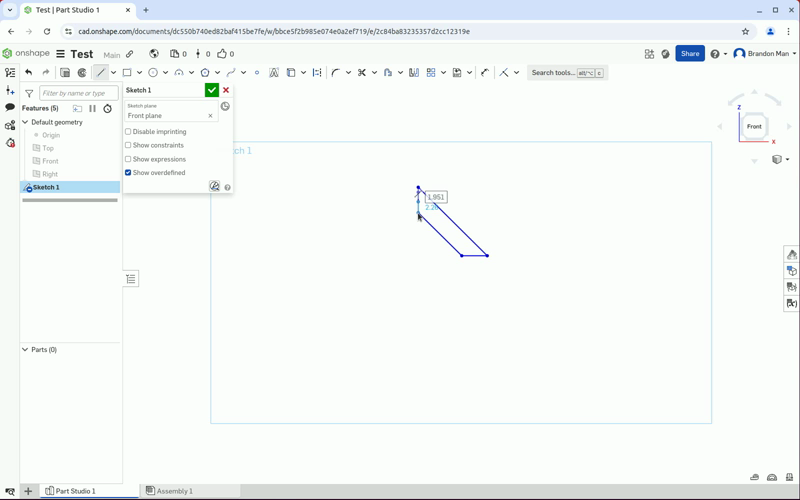
mouse_move(466, 238)
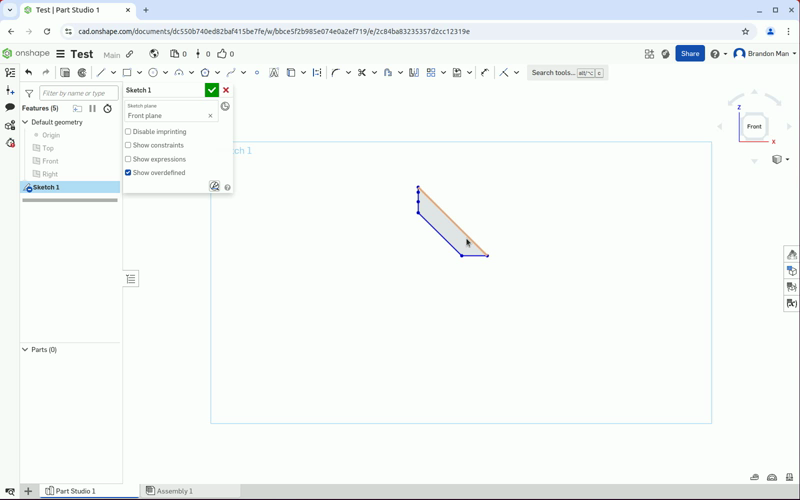
scroll(6)
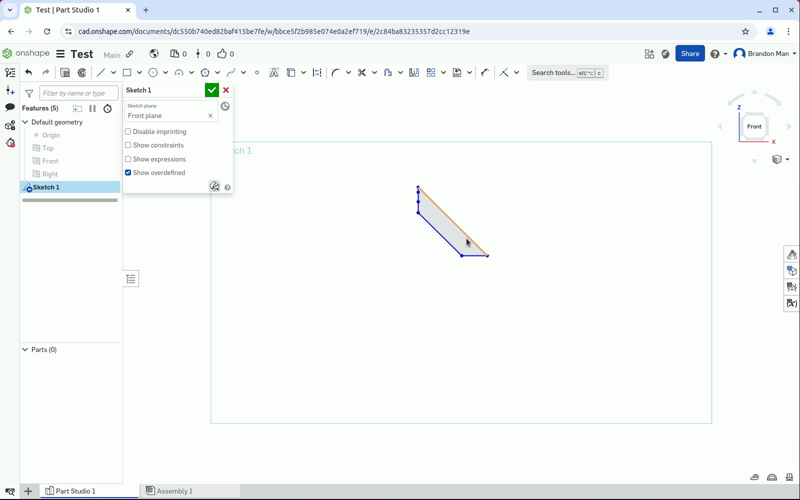
scroll(6)
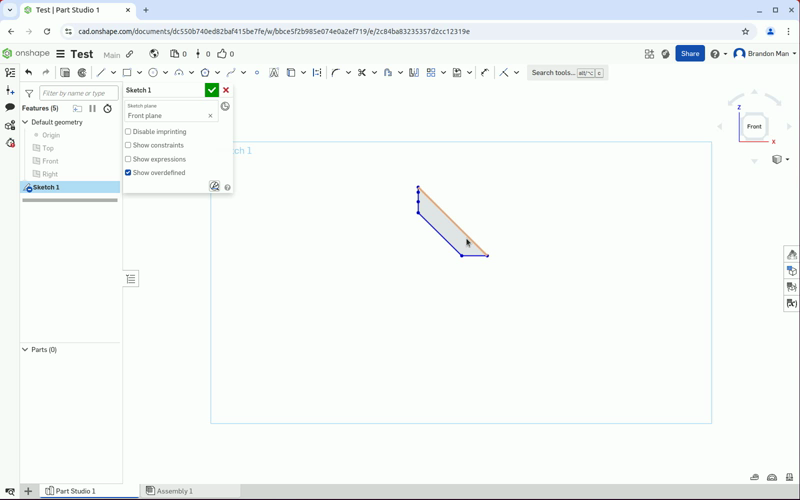
scroll(6)
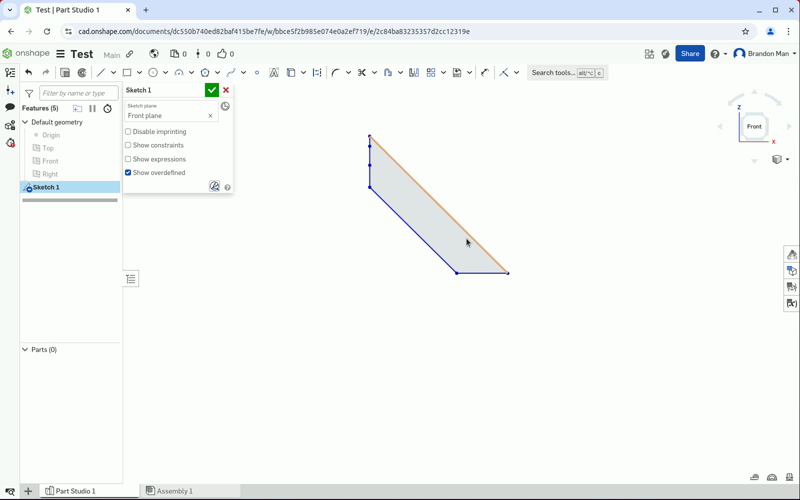
scroll(6)
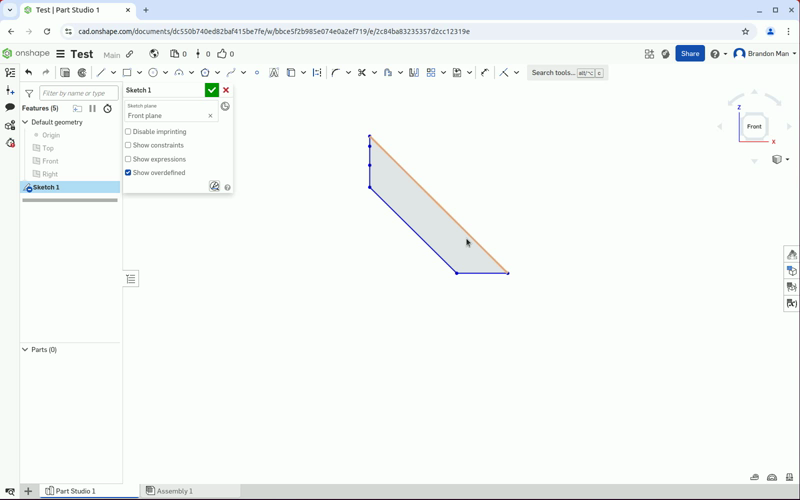
scroll(6)
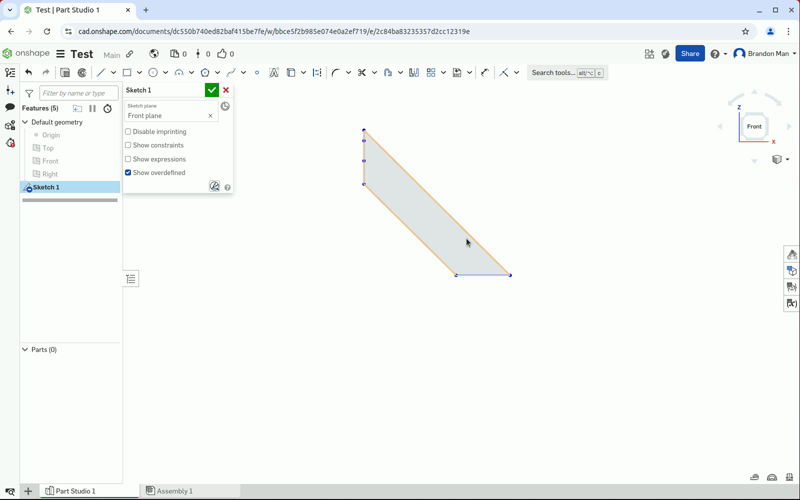
scroll(6)
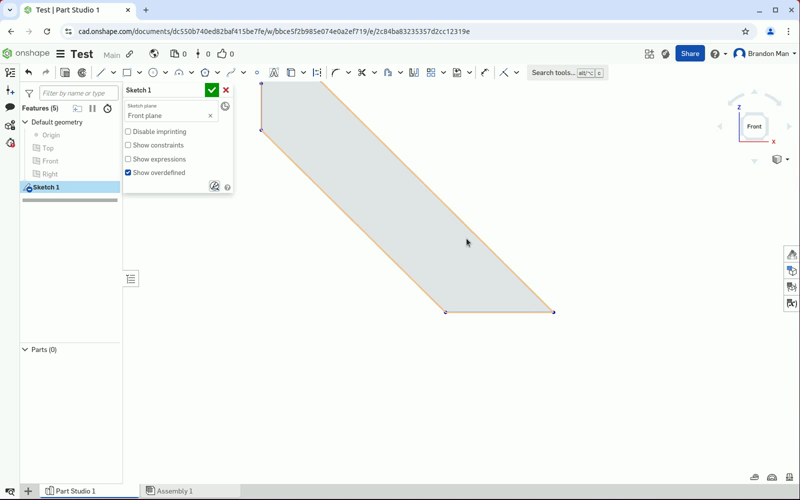
scroll(6)
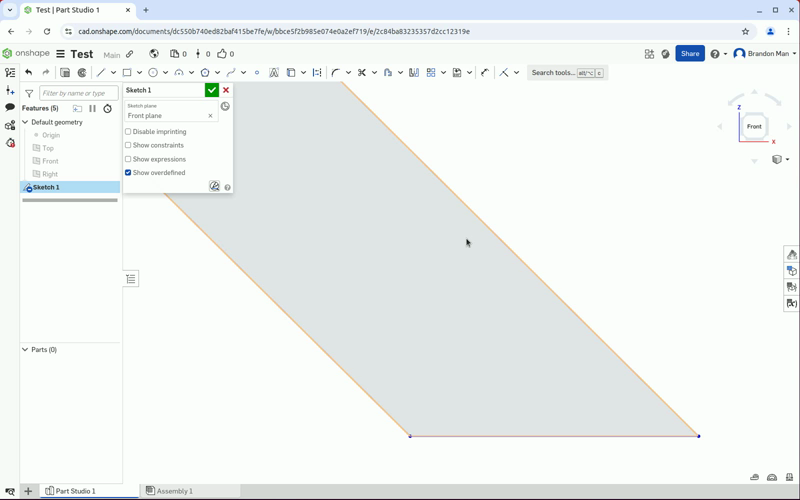
click(466, 238)
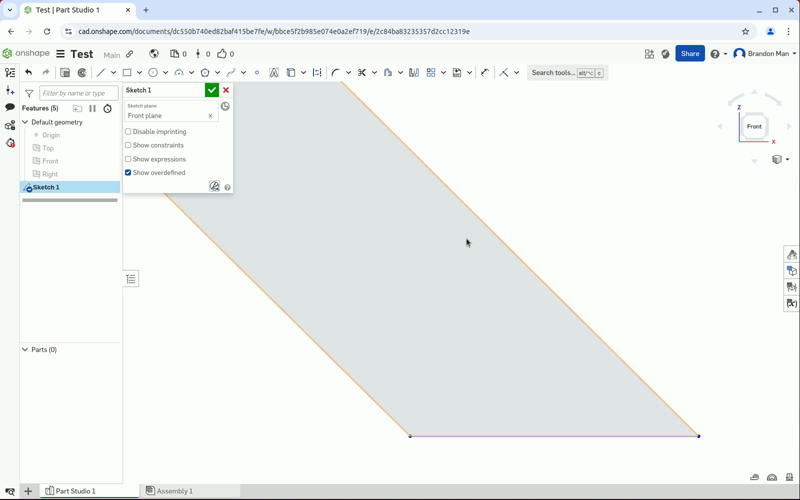
scroll(-6)
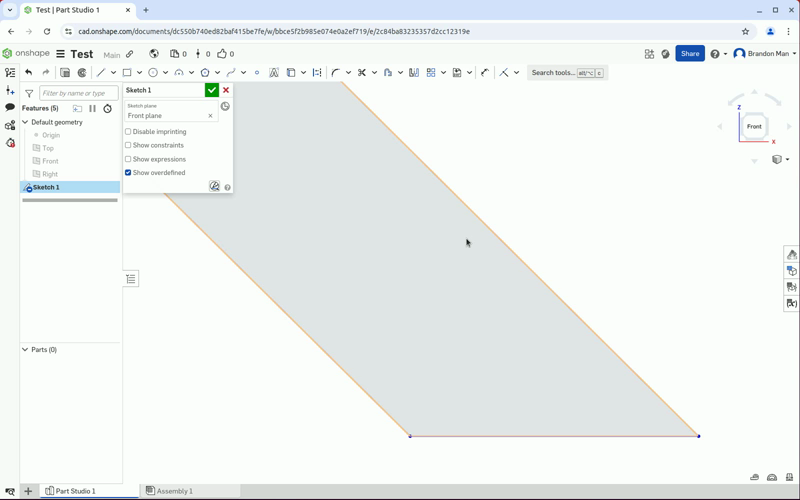
scroll(-6)
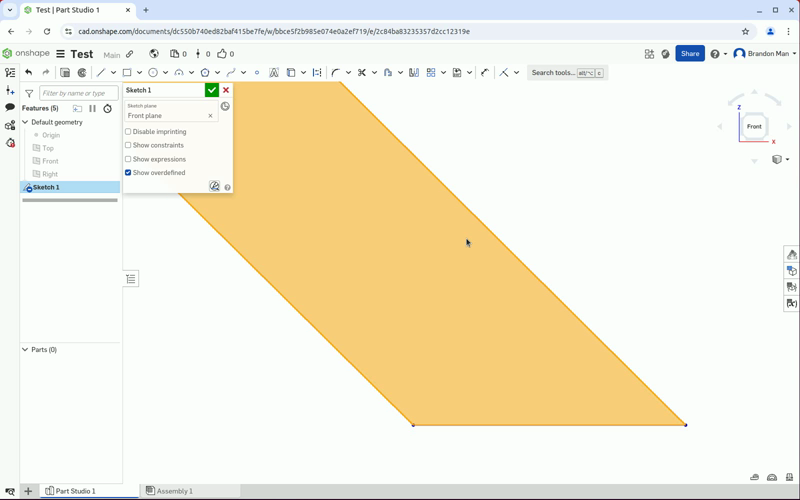
scroll(-6)
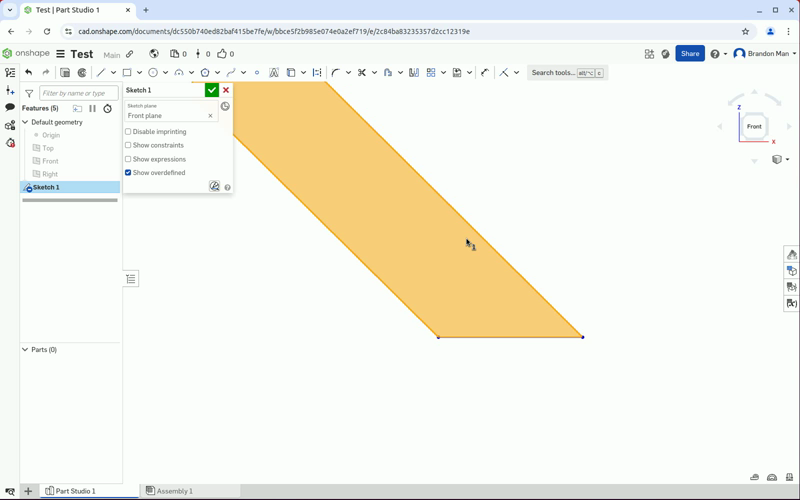
scroll(-6)
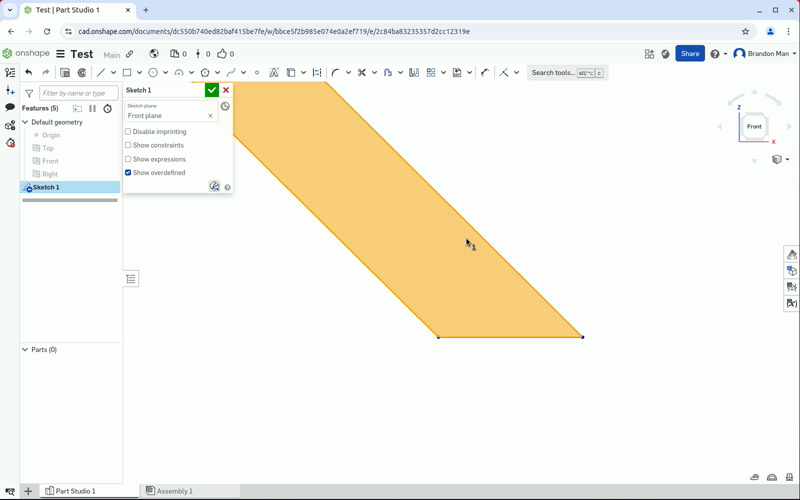
scroll(-6)
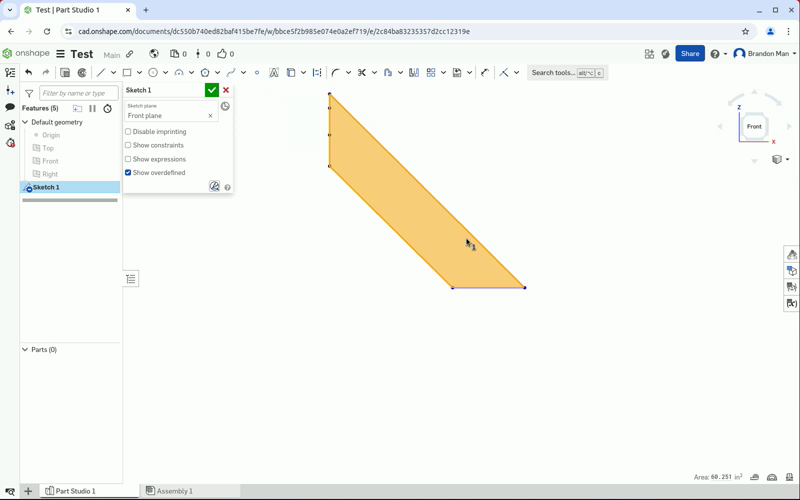
scroll(-6)
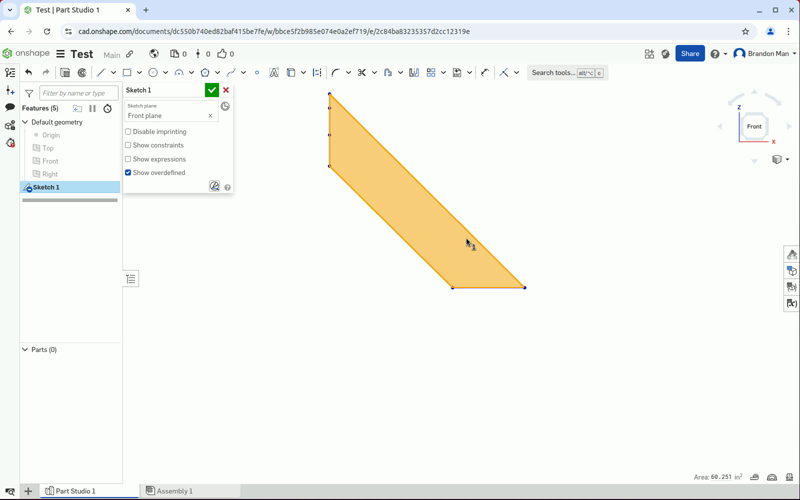
scroll(-6)
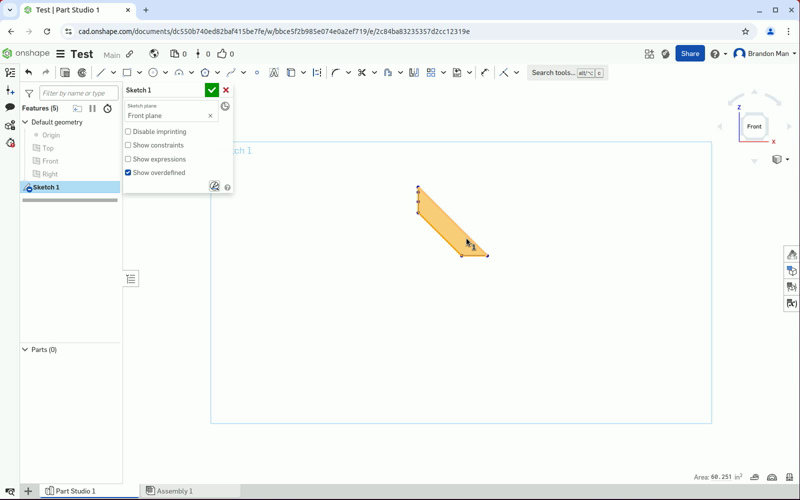
mouse_move(73, 352)
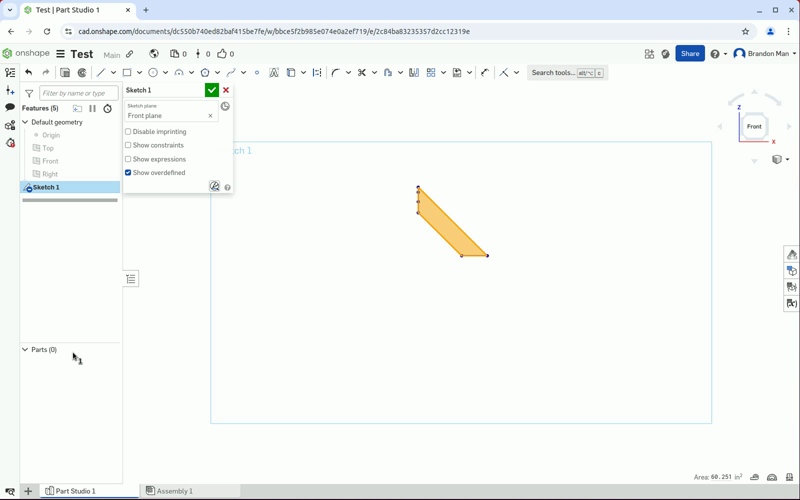
key(shift+y)
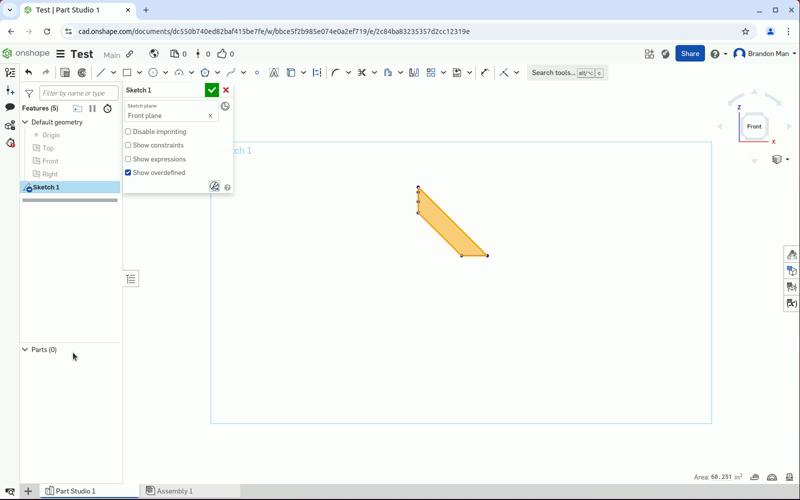
key(shift+e)
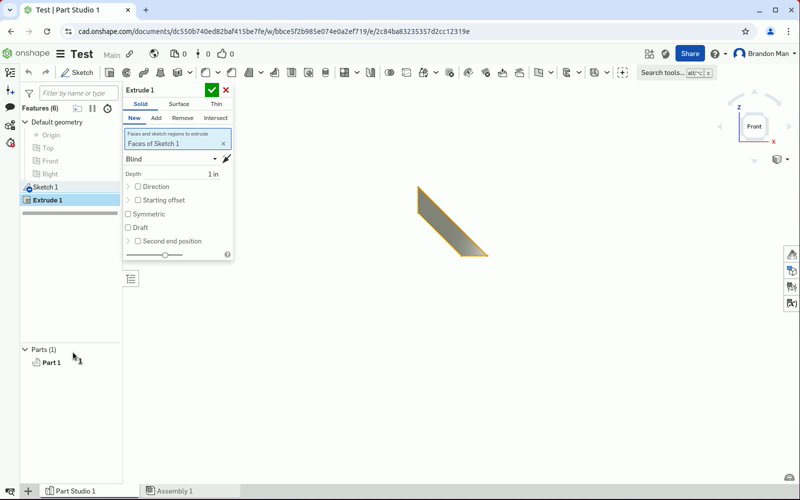
mouse_move(143, 106)
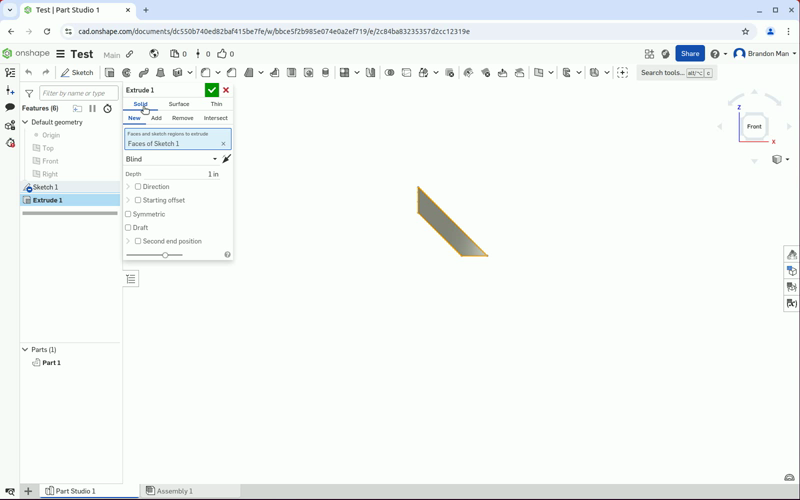
click(143, 106)
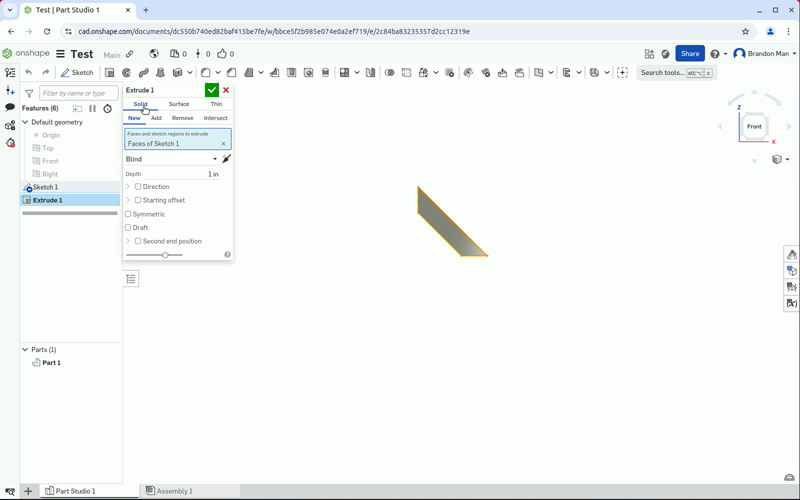
mouse_move(137, 120)
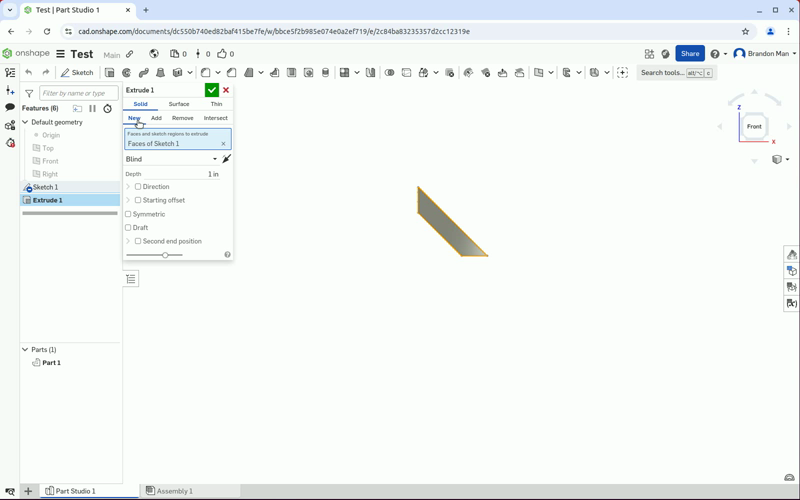
click(137, 120)
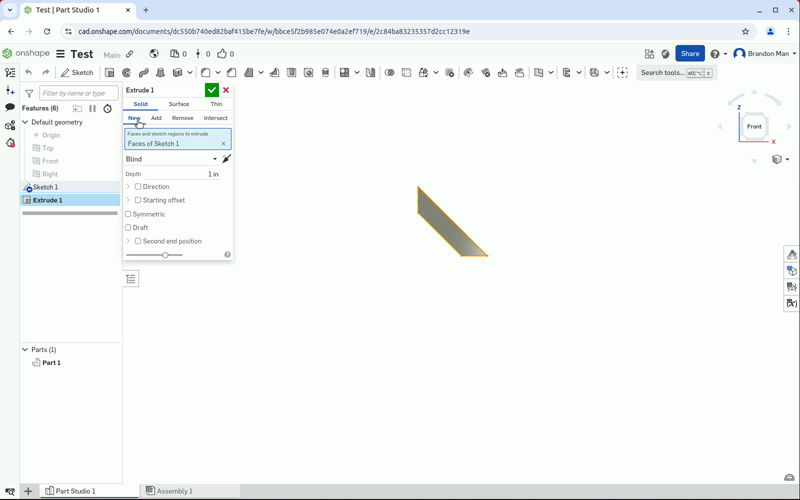
key(tab, 4)
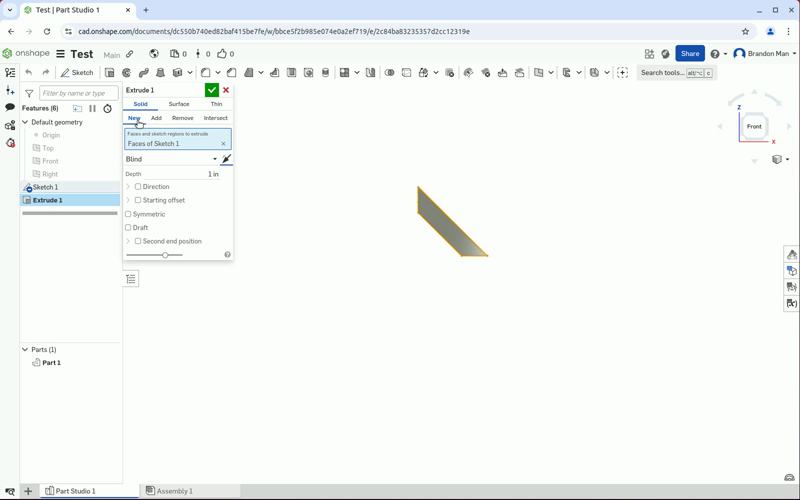
text(5.296)
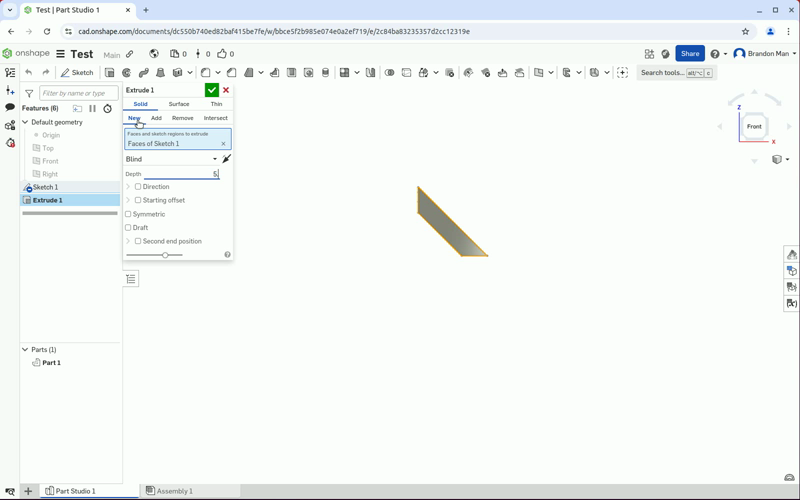
key(tab, 3)
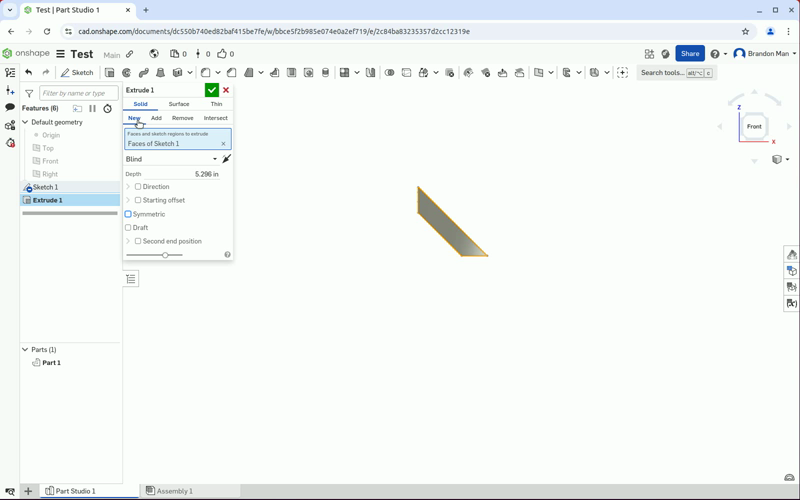
key(space)
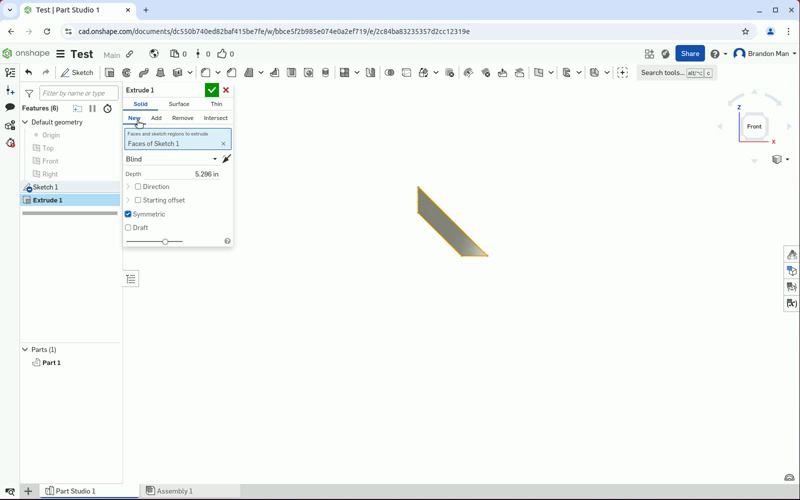
key(enter)
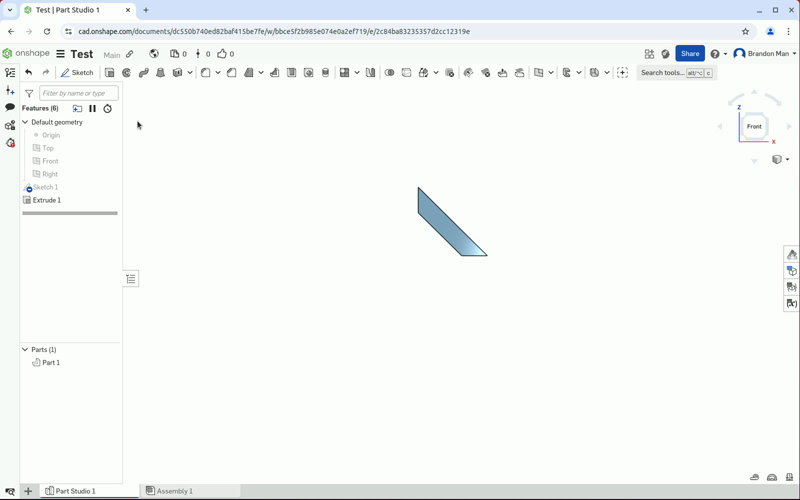
key(shift+h)
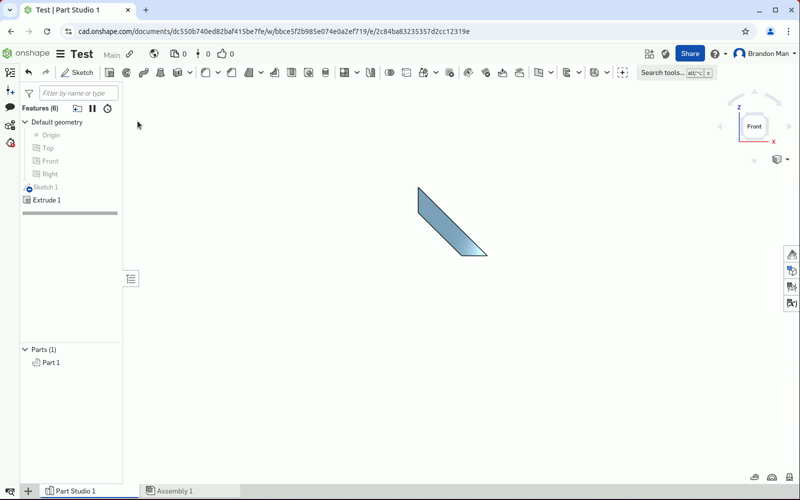
key(shift+h)
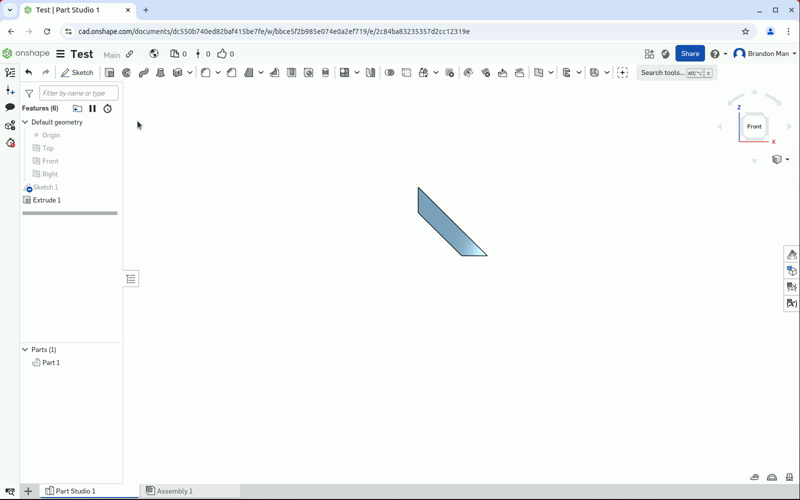
mouse_move(73, 189)
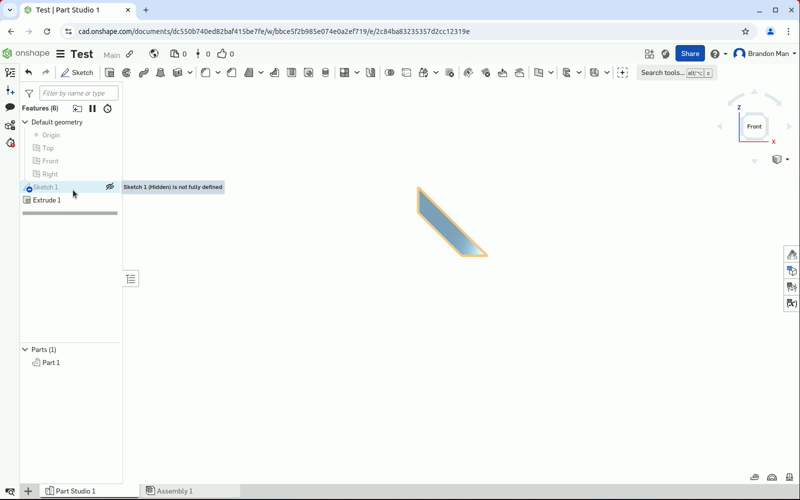
click(73, 189)
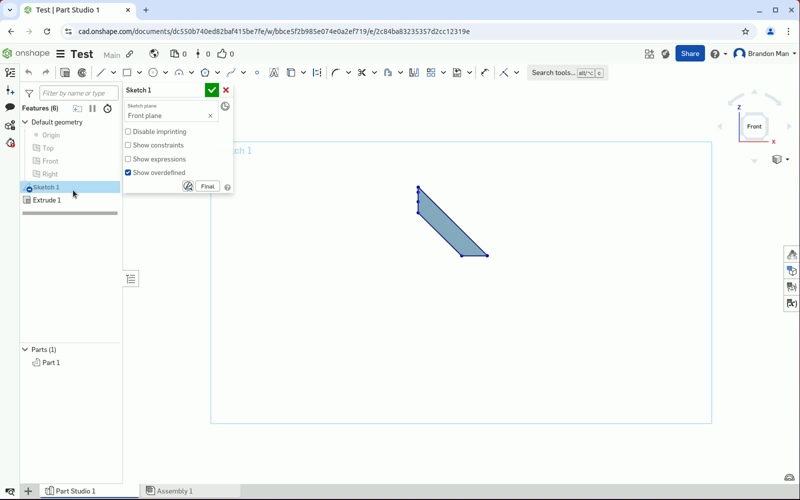
mouse_move(229, 92)
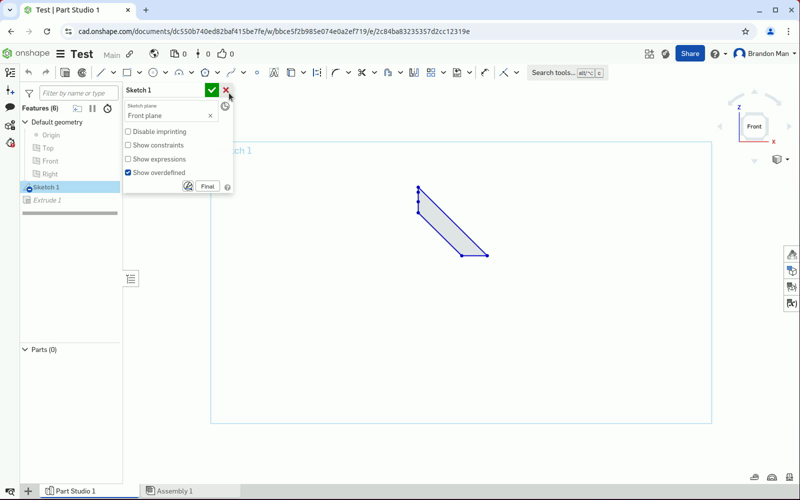
click(229, 92)
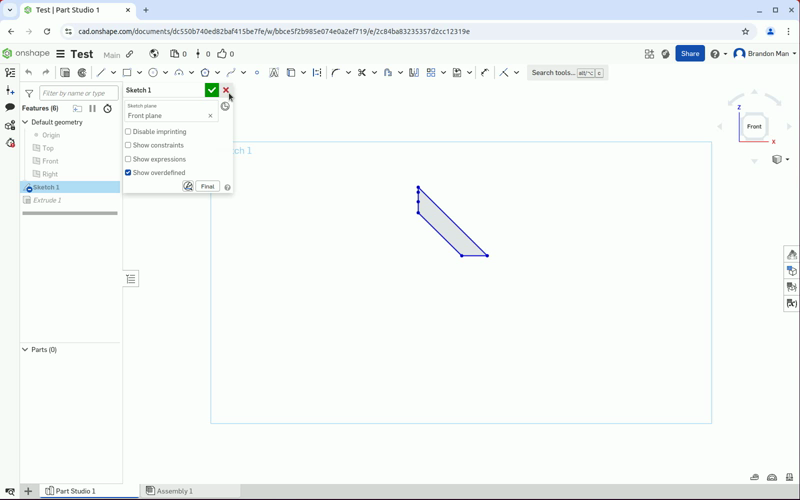
key(shift+s)
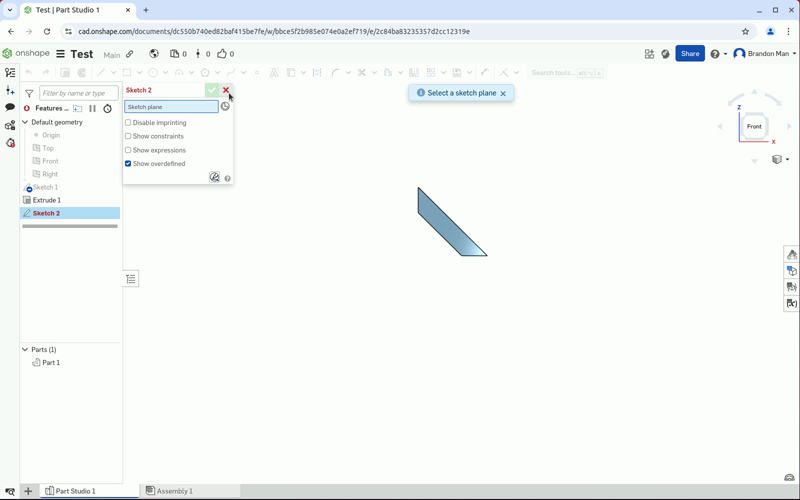
mouse_move(73, 163)
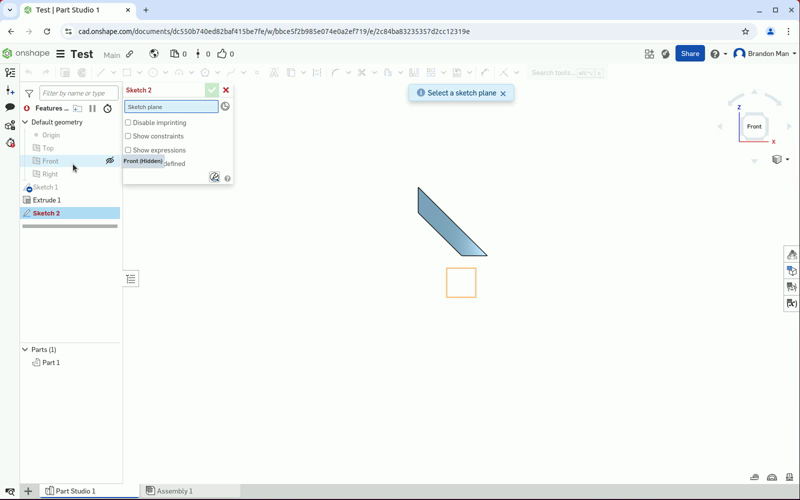
click(73, 163)
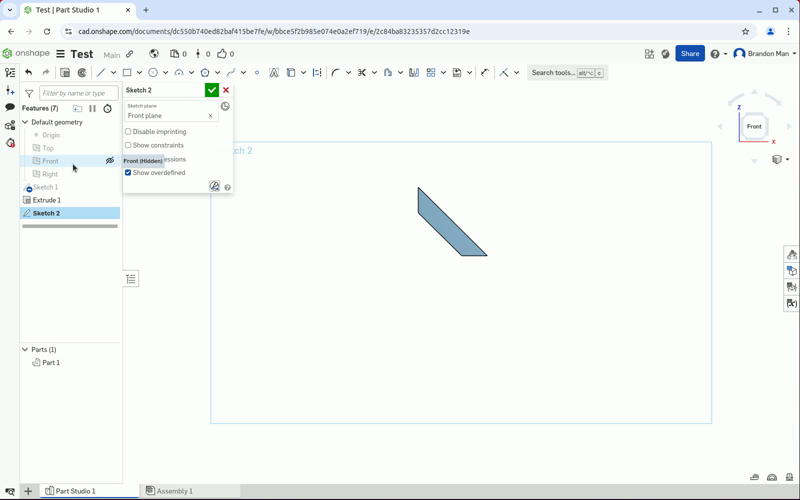
mouse_move(73, 352)
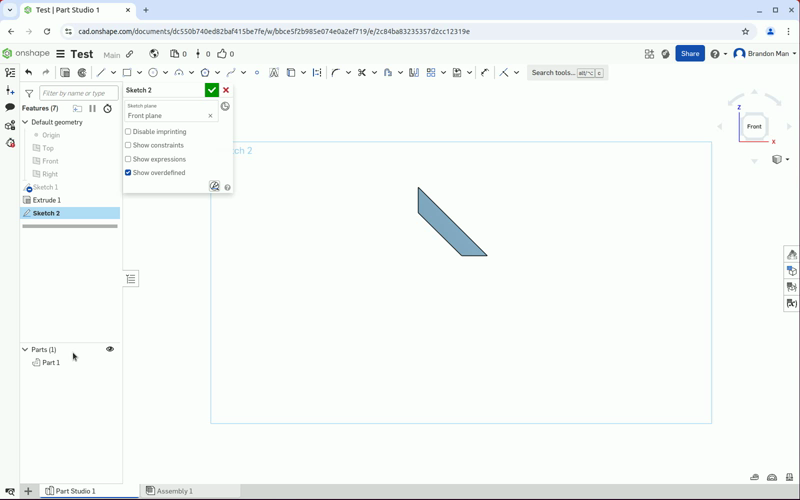
key(y)
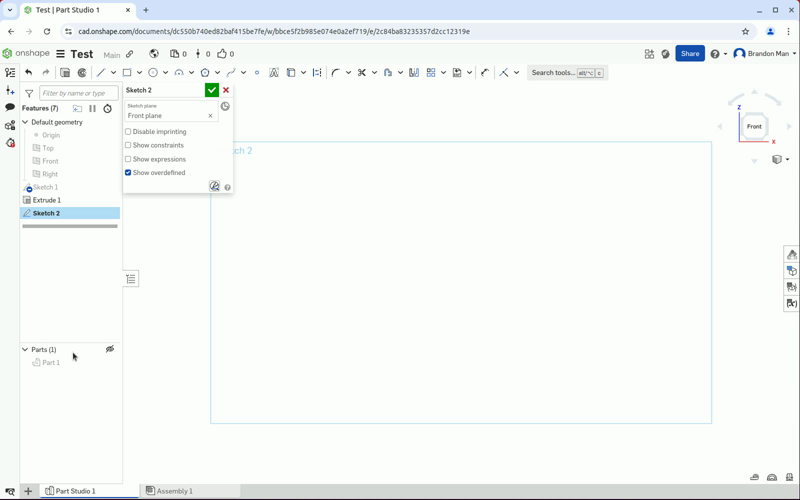
key(l)
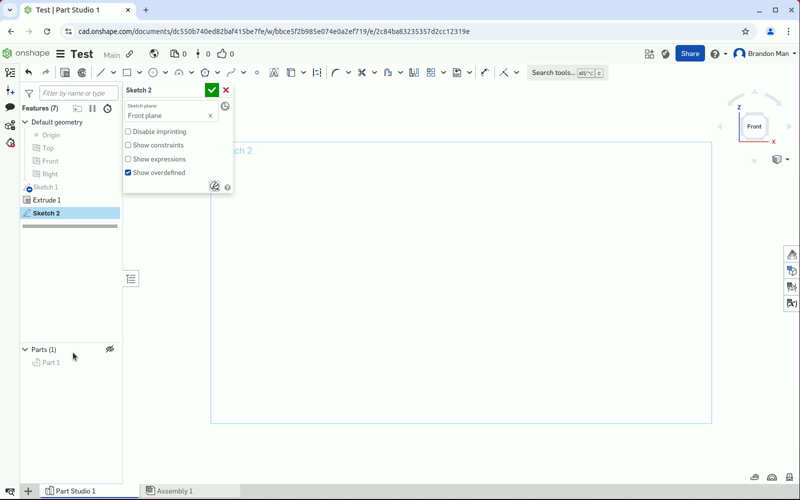
key_down(shift)
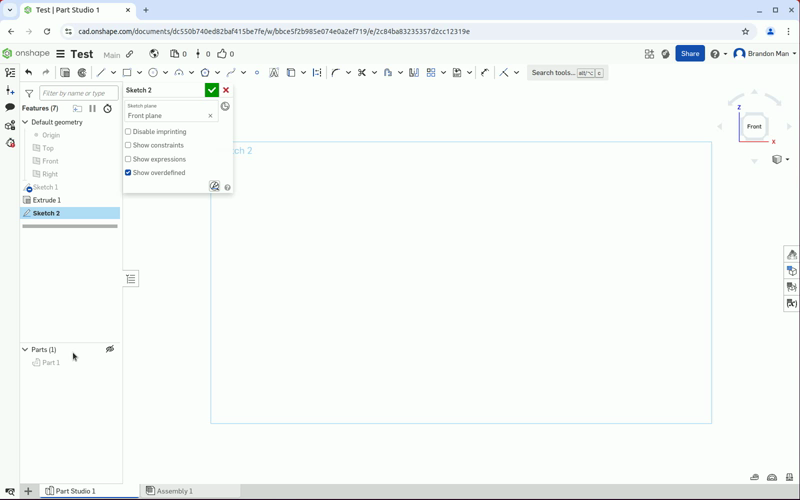
mouse_move(460, 355)
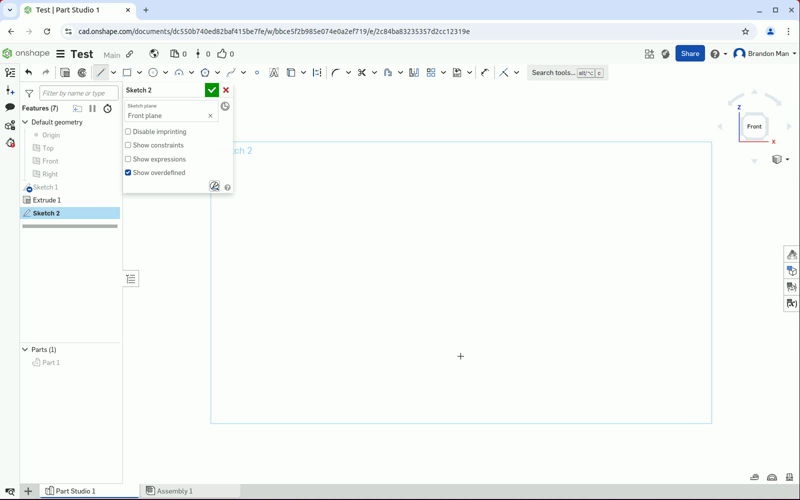
click(460, 355)
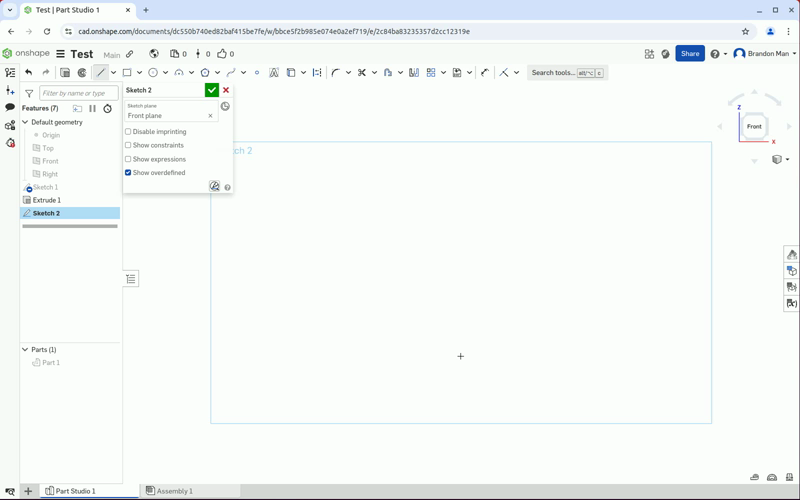
key_up(shift)
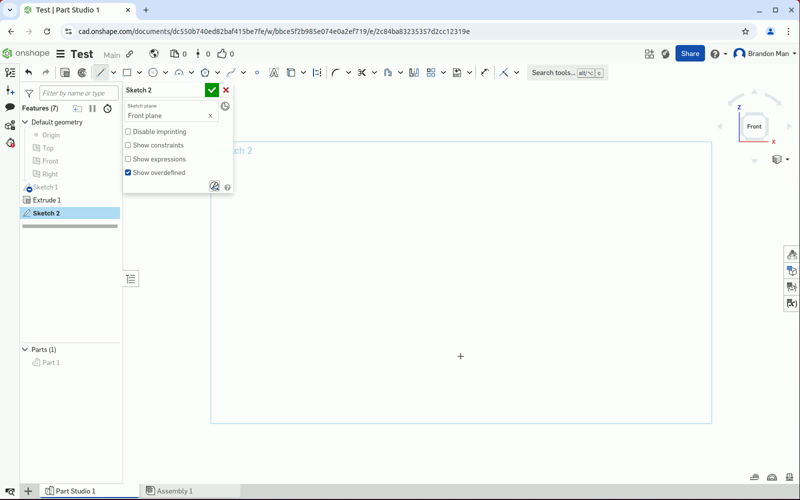
key_down(shift)
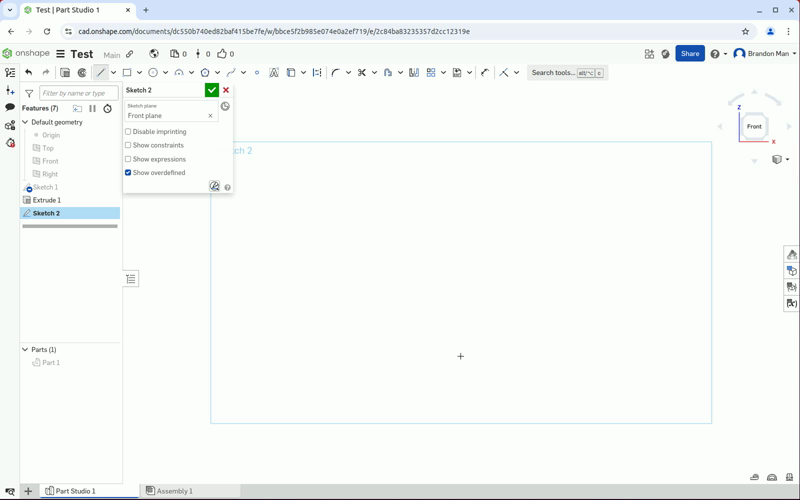
mouse_move(490, 355)
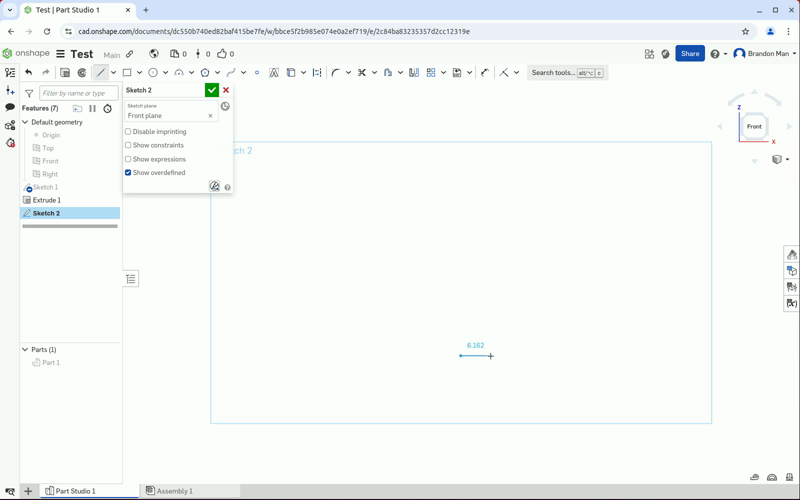
mouse_move(486, 355)
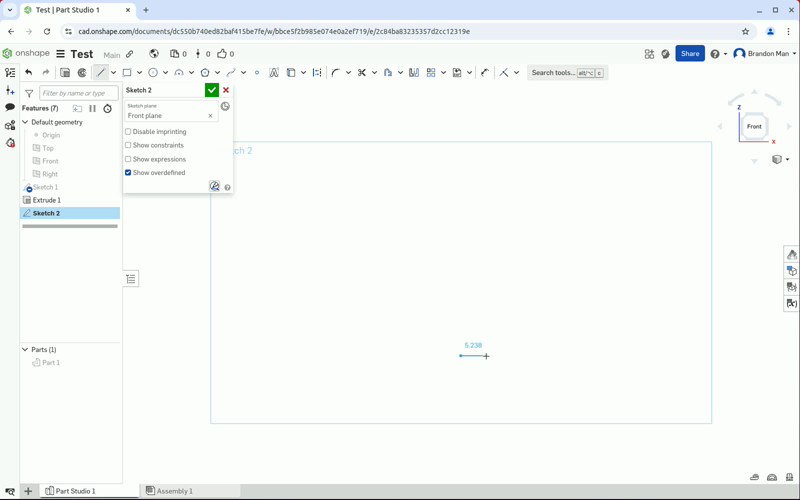
click(486, 355)
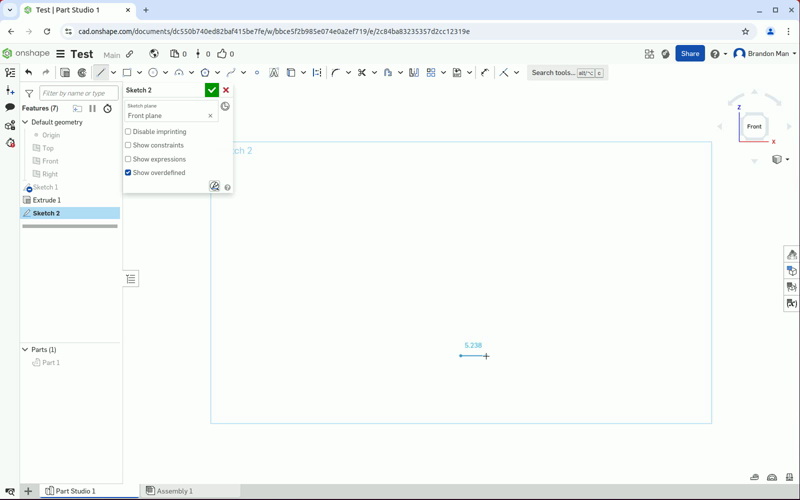
key_up(shift)
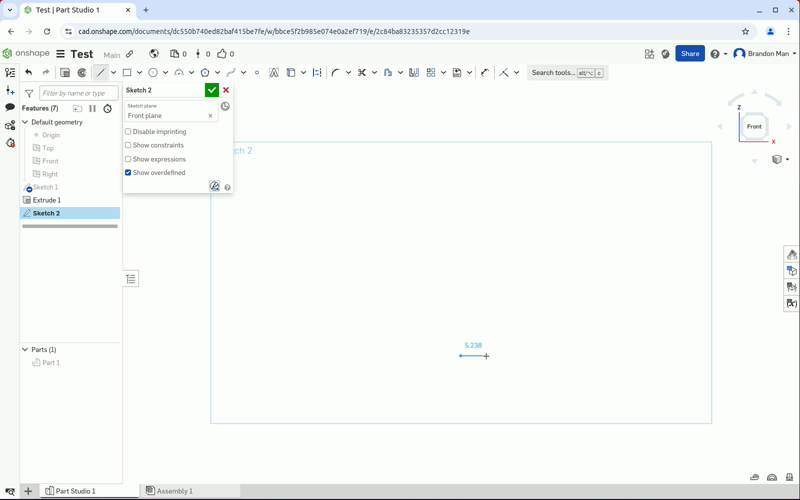
key_down(shift)
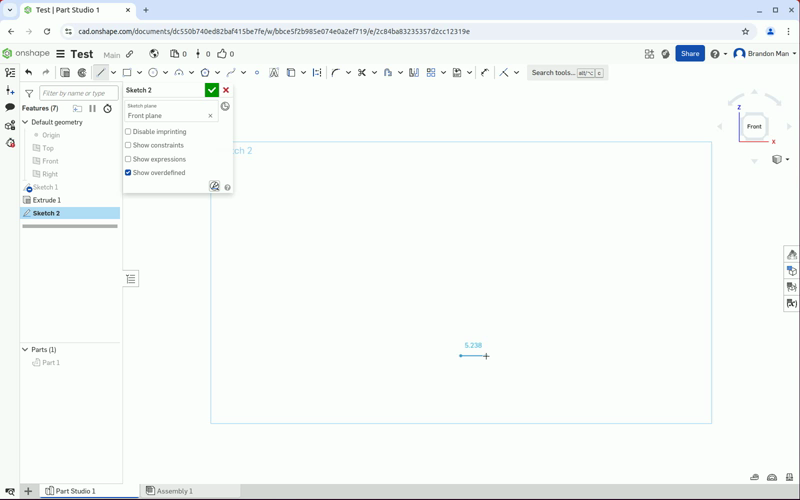
mouse_move(486, 254)
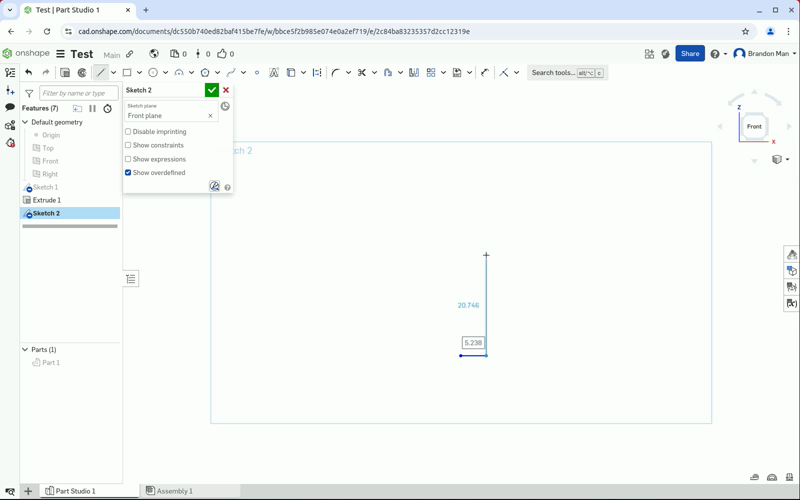
click(486, 254)
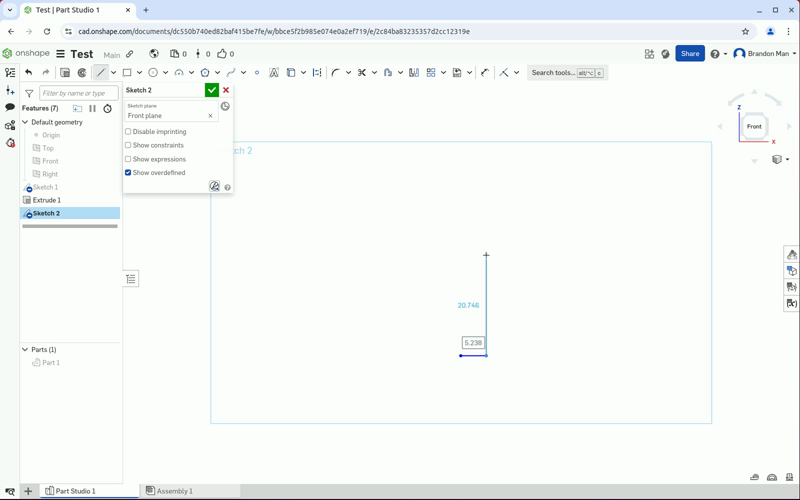
key_up(shift)
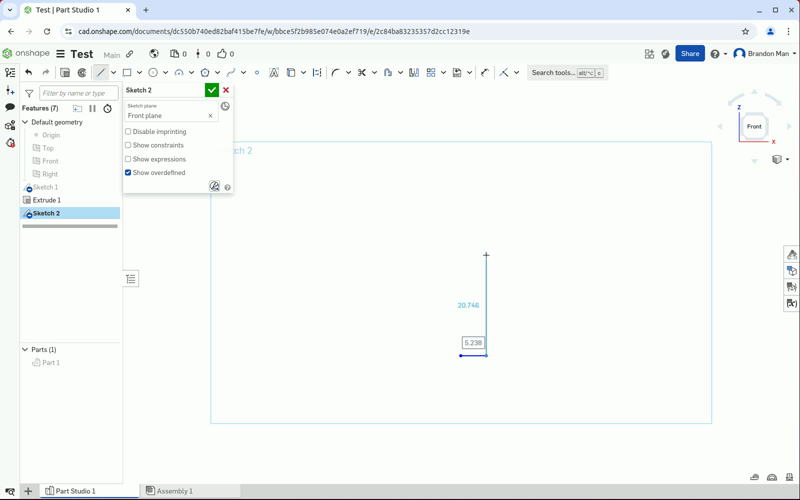
key_down(shift)
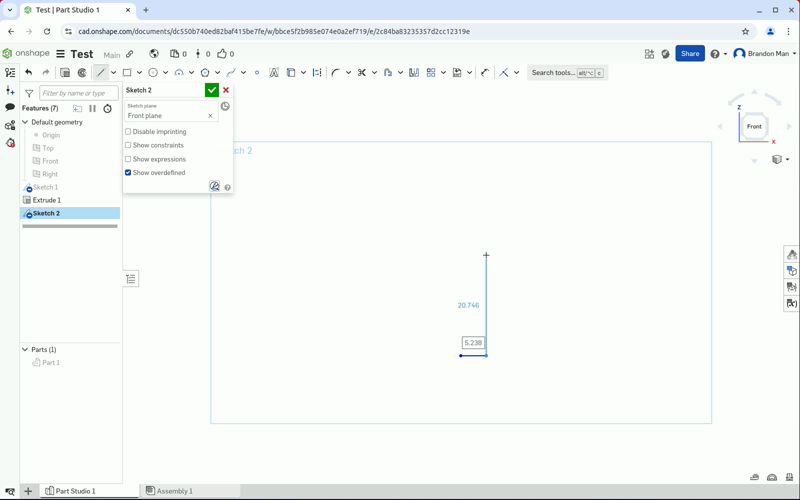
mouse_move(516, 254)
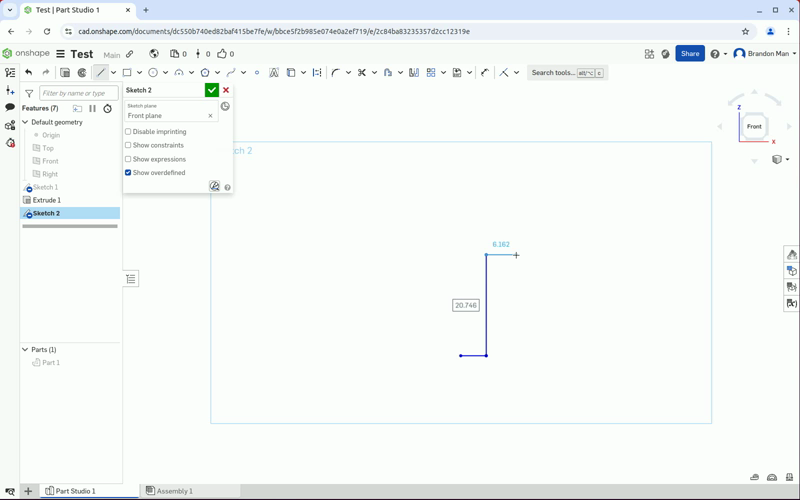
mouse_move(460, 254)
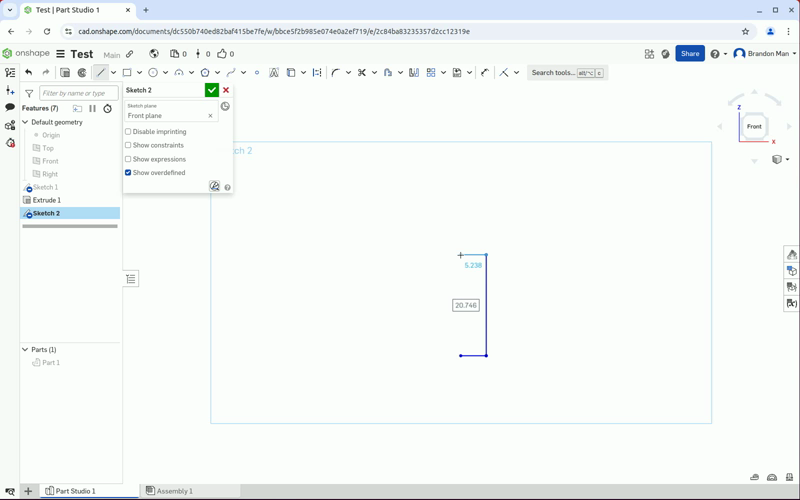
click(460, 254)
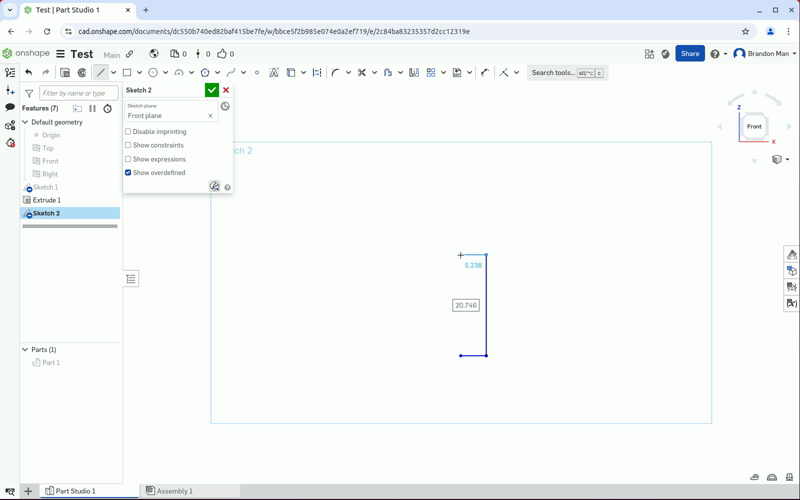
key_up(shift)
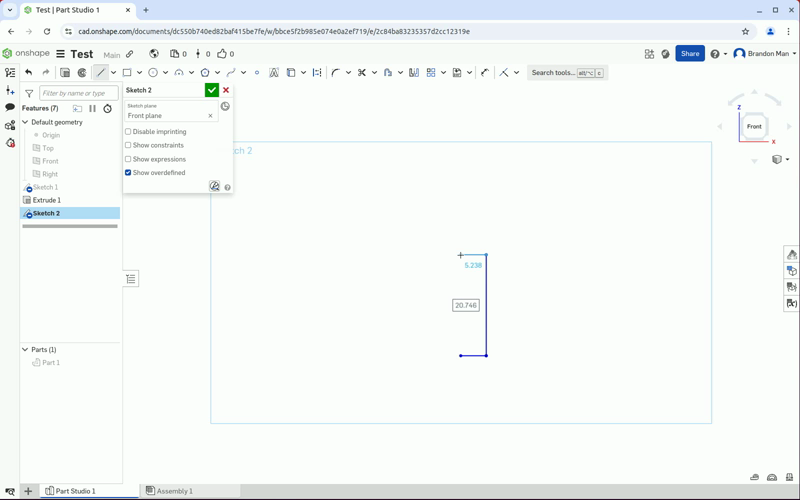
key_down(shift)
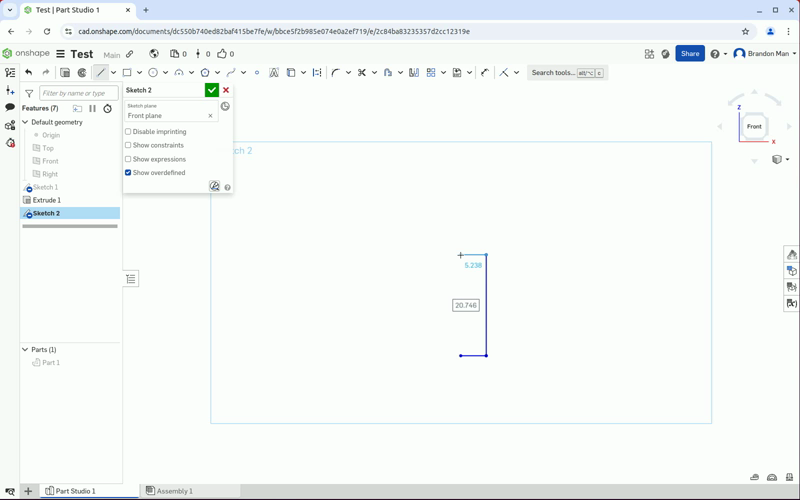
mouse_move(460, 355)
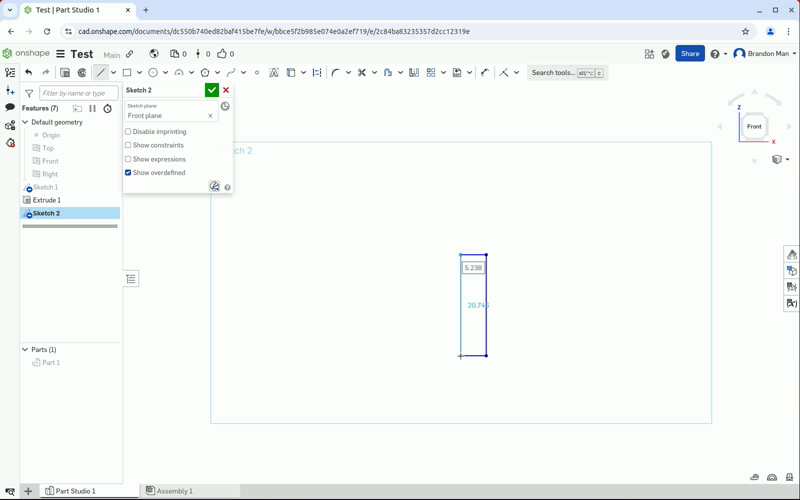
key_up(shift)
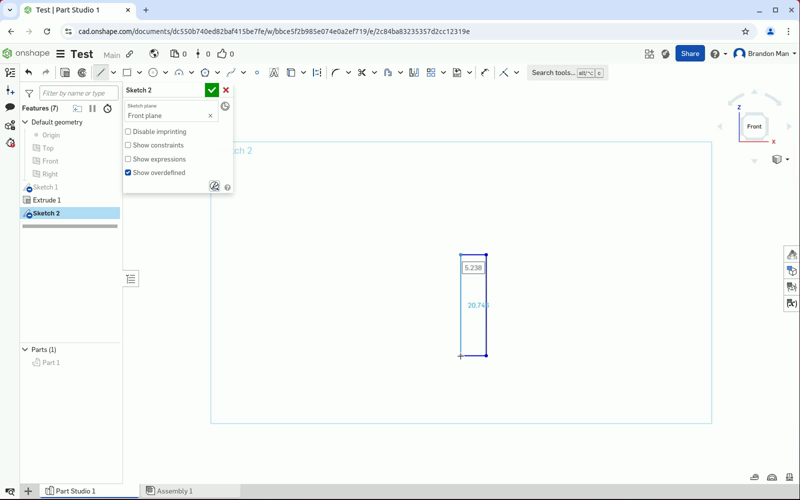
click(460, 355)
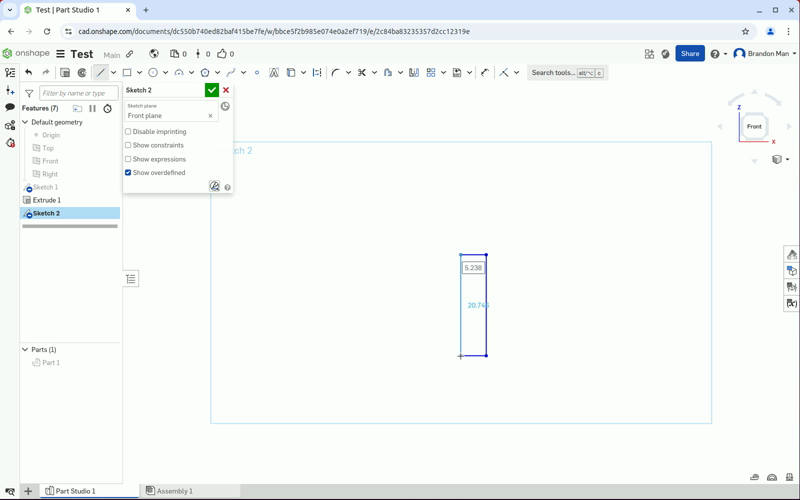
key(esc)
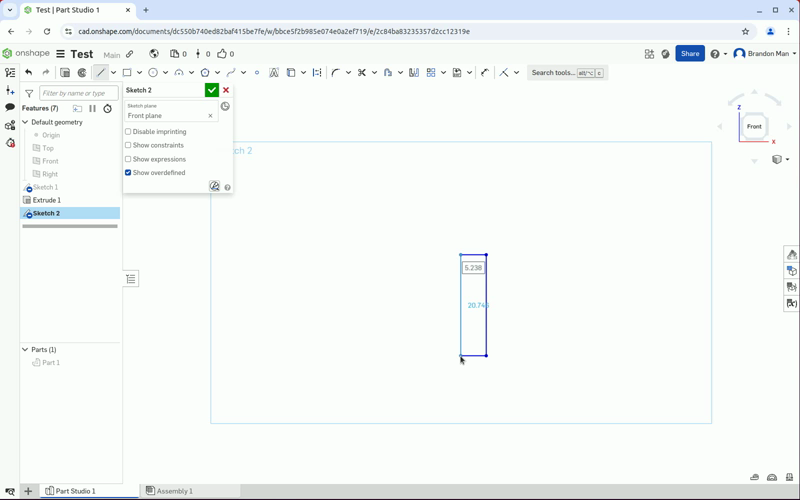
key(l)
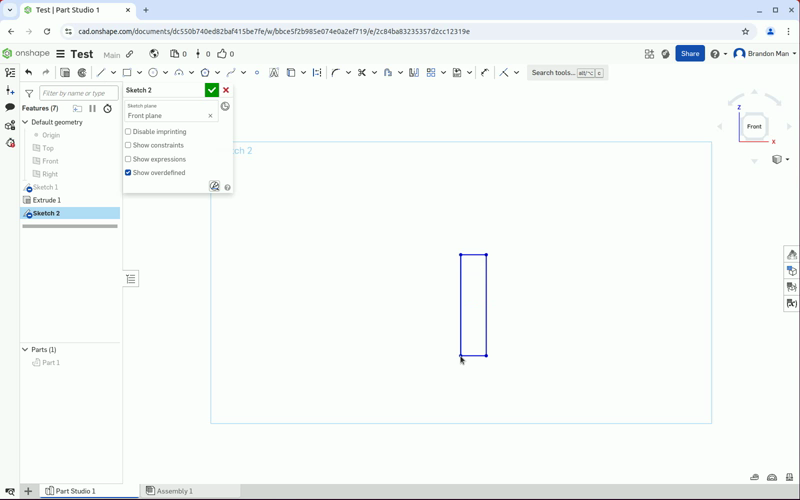
key_down(shift)
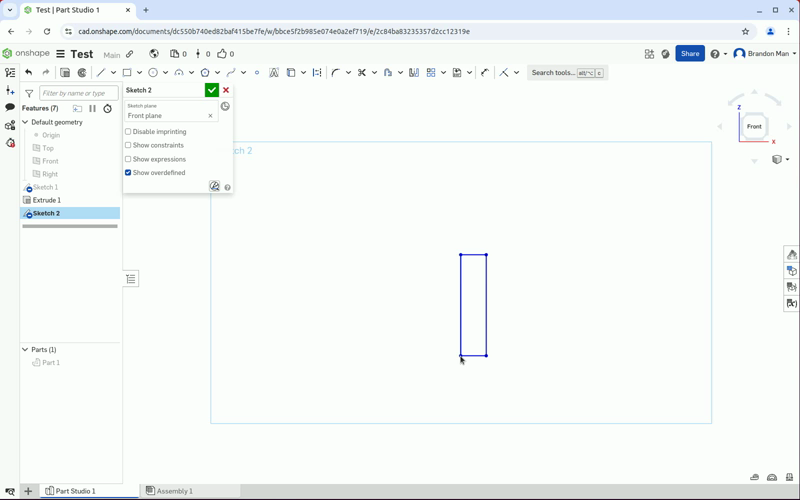
mouse_move(469, 348)
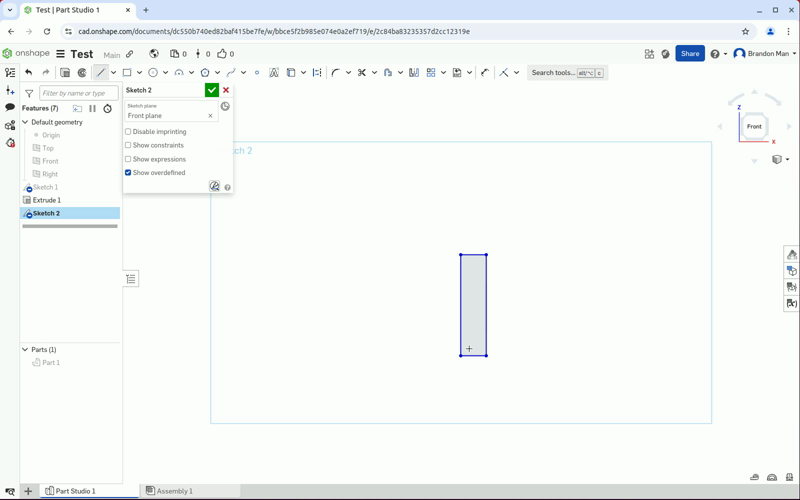
click(469, 348)
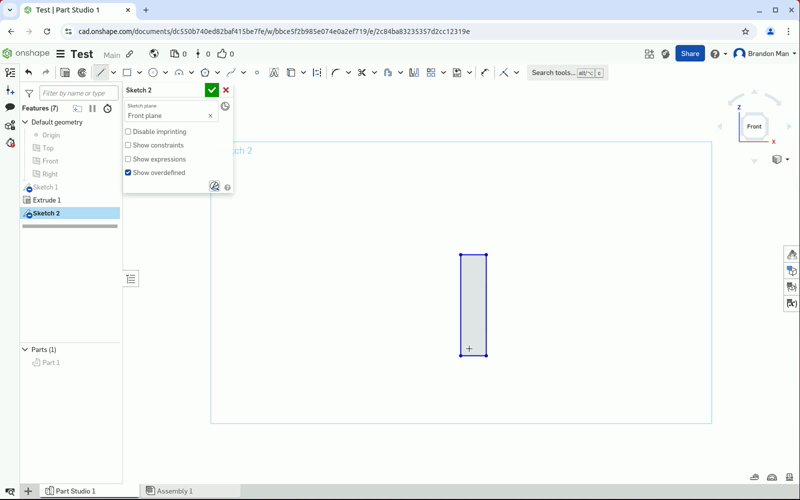
key_up(shift)
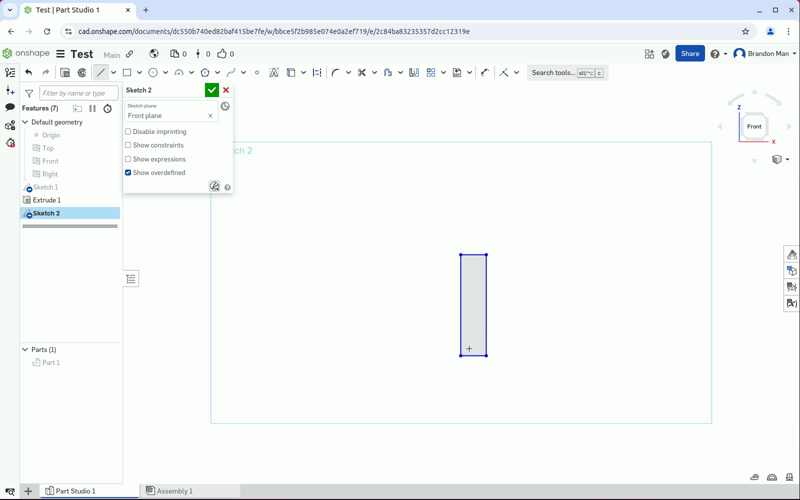
key_down(shift)
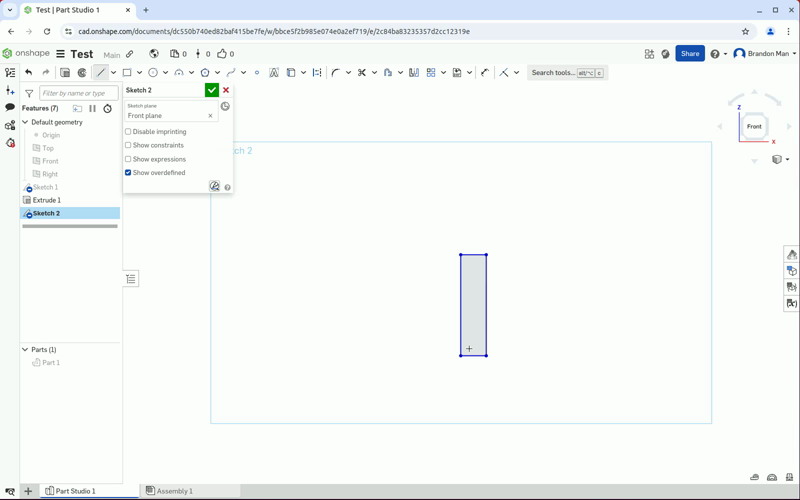
mouse_move(499, 348)
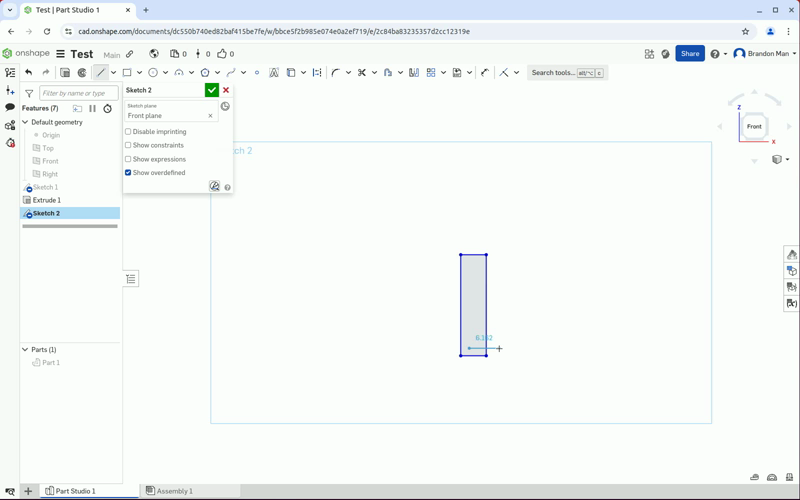
mouse_move(475, 348)
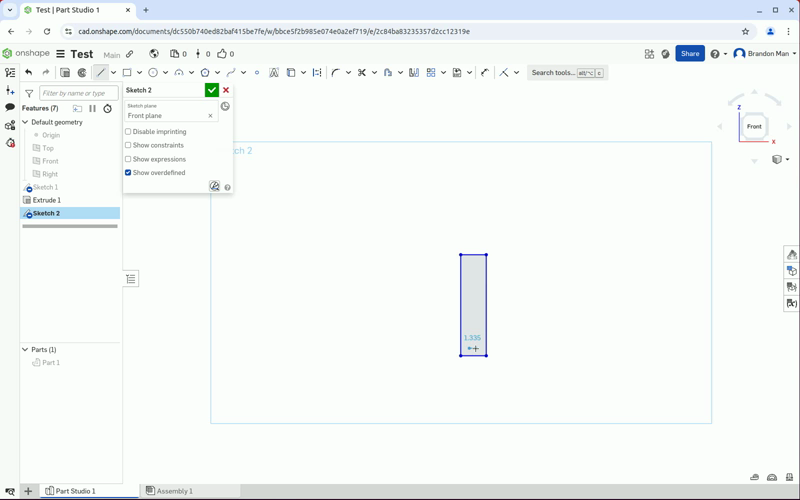
scroll(6)
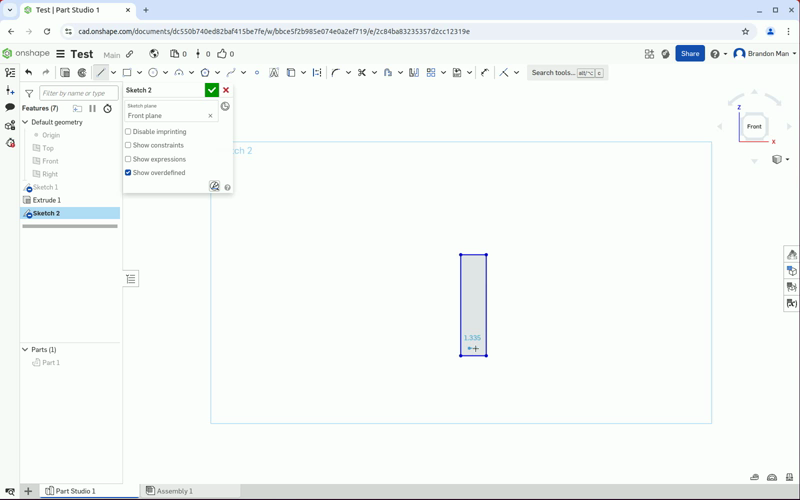
scroll(6)
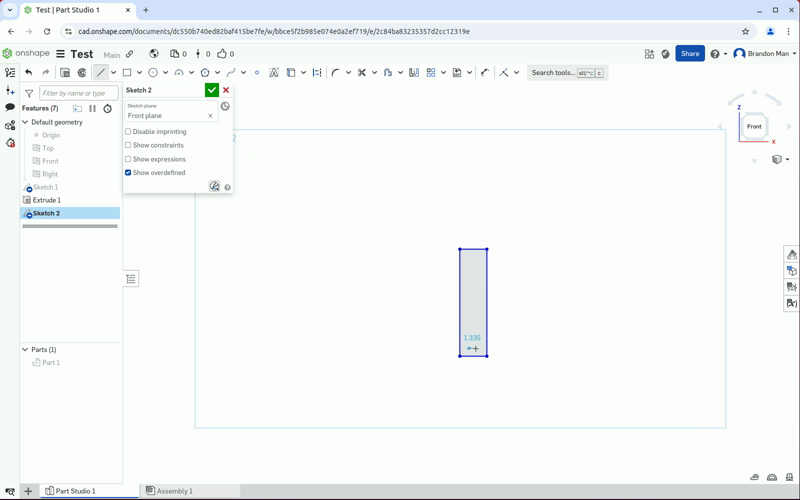
scroll(6)
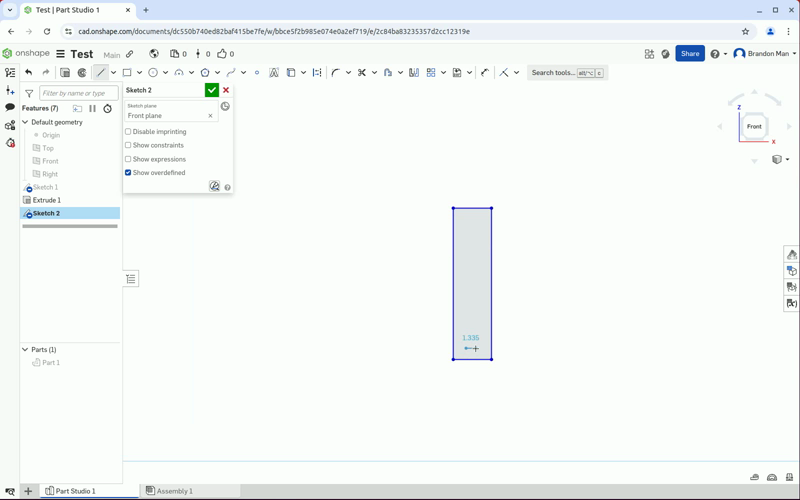
scroll(6)
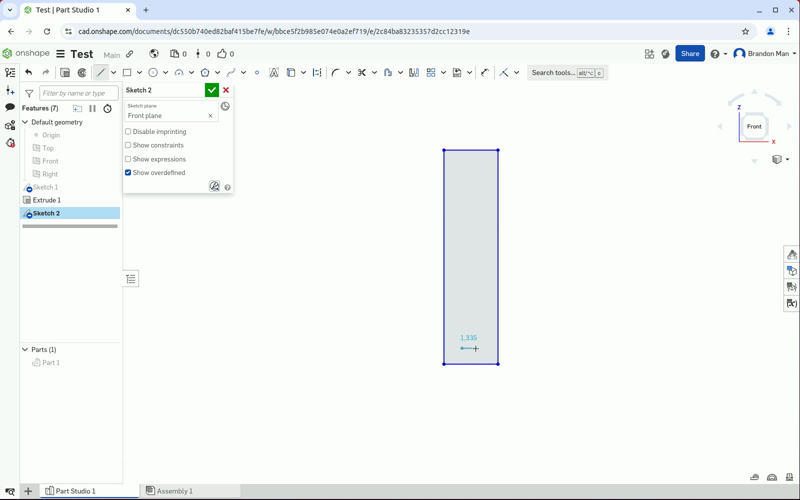
scroll(6)
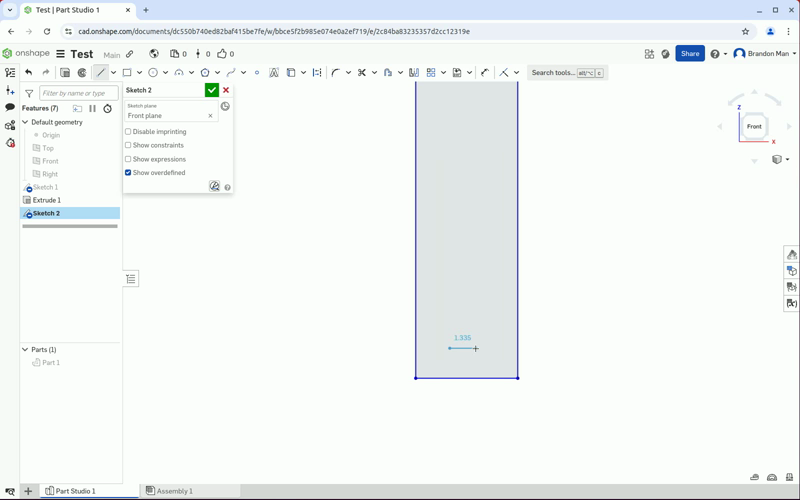
scroll(6)
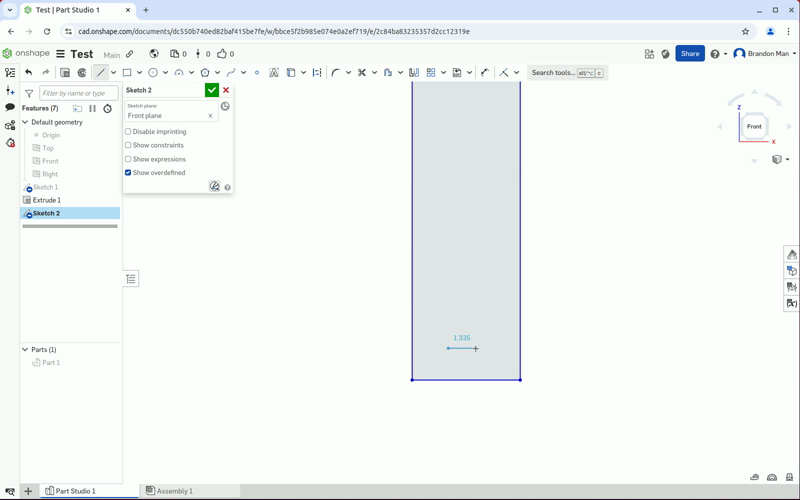
scroll(6)
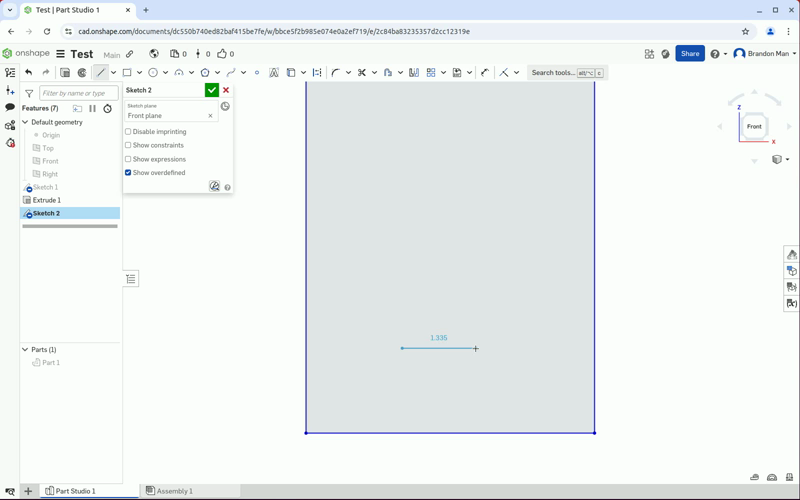
click(475, 348)
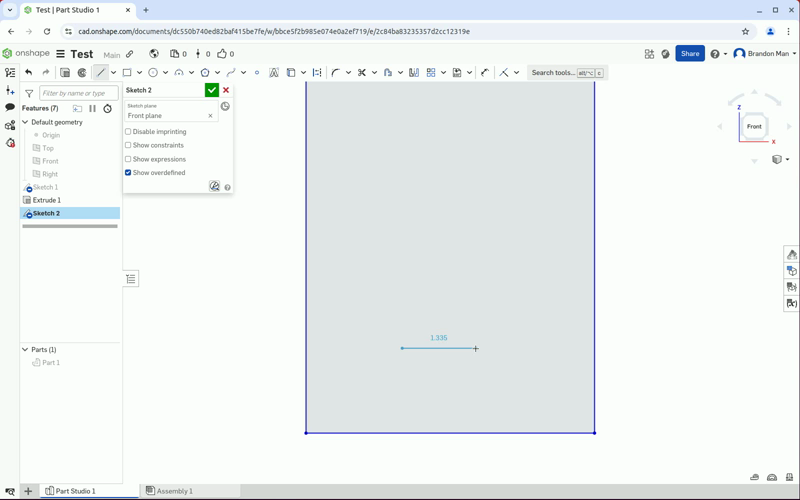
scroll(-6)
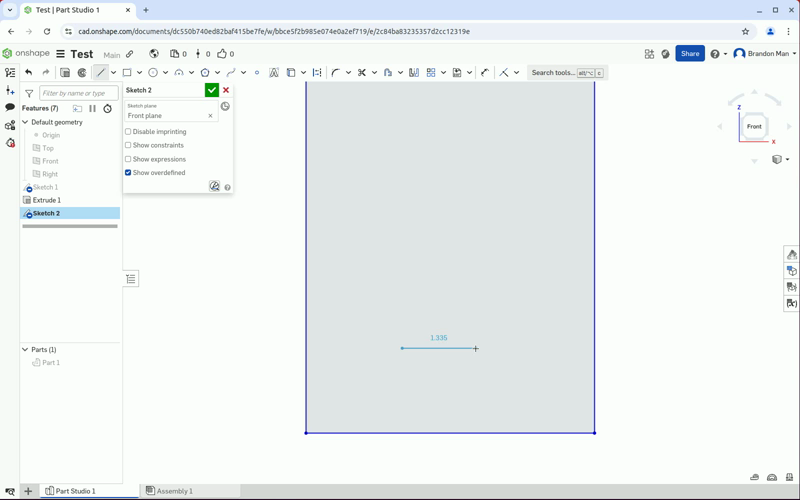
scroll(-6)
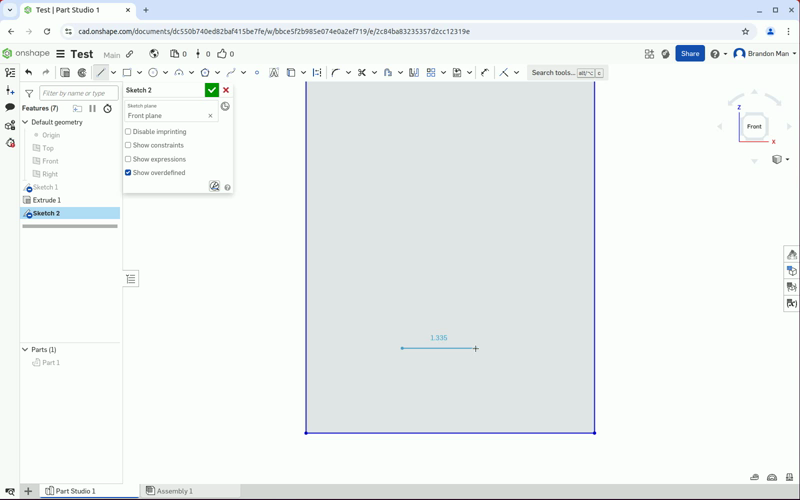
scroll(-6)
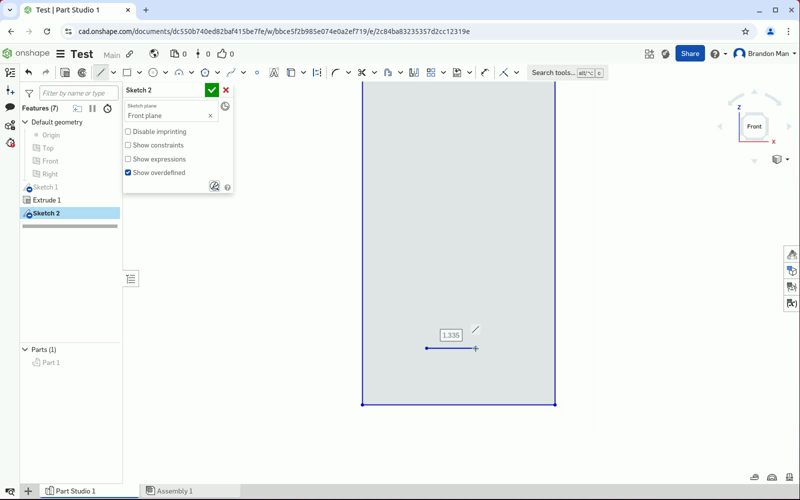
scroll(-6)
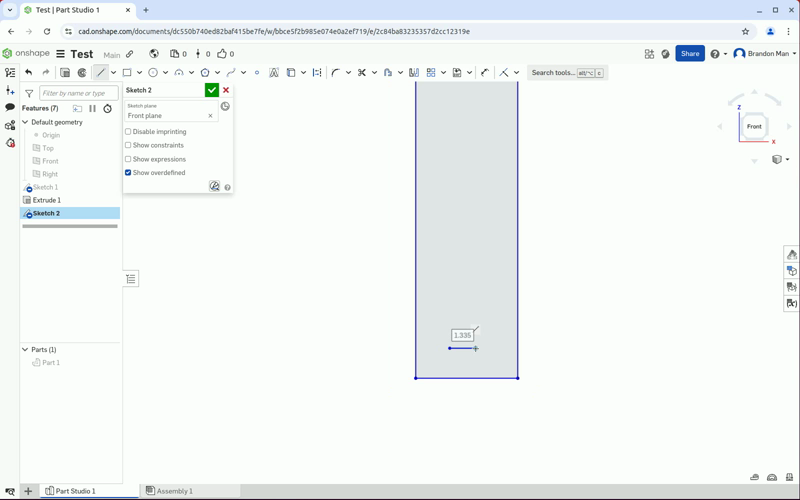
scroll(-6)
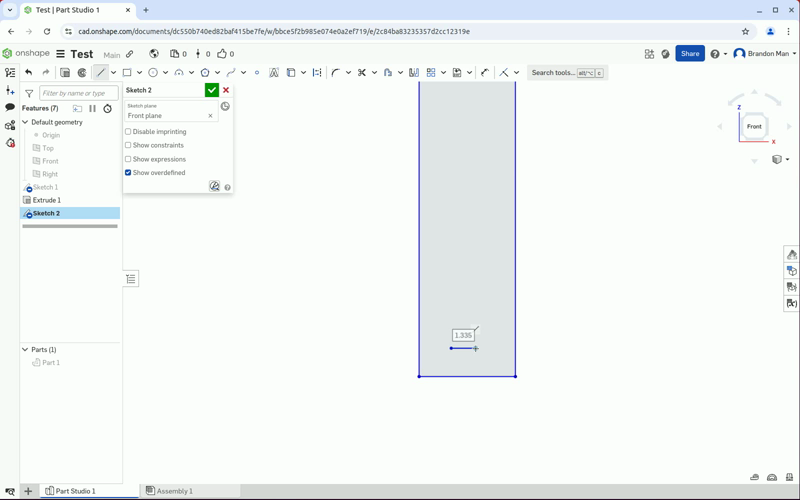
scroll(-6)
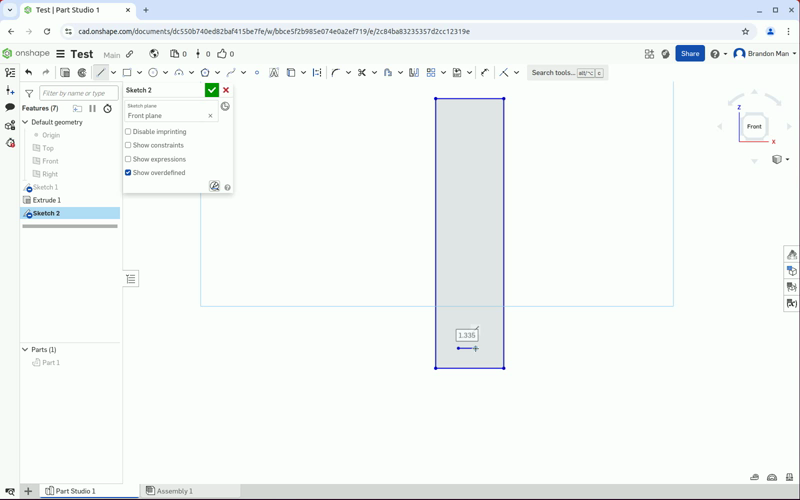
scroll(-6)
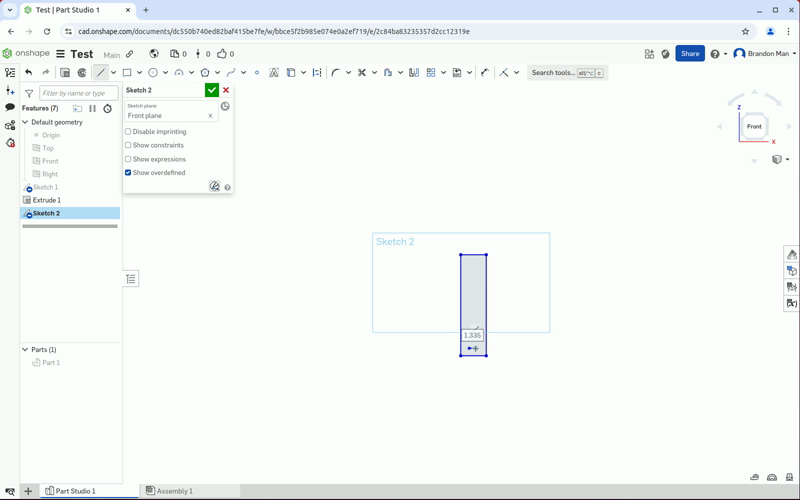
key_up(shift)
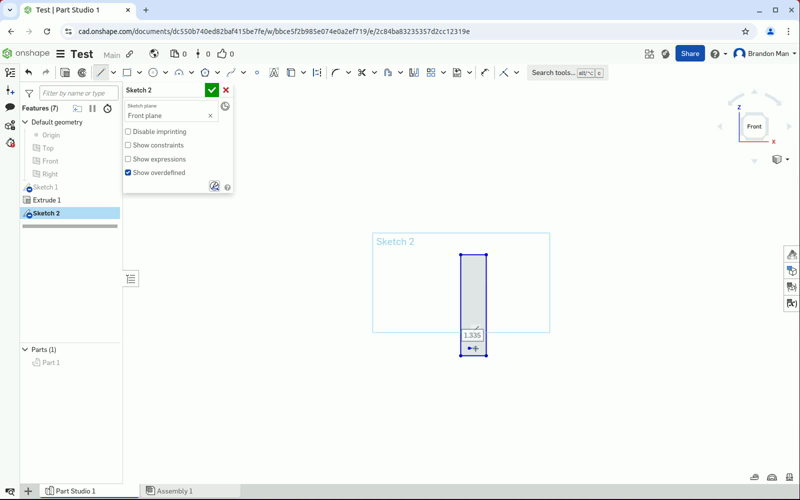
key_down(shift)
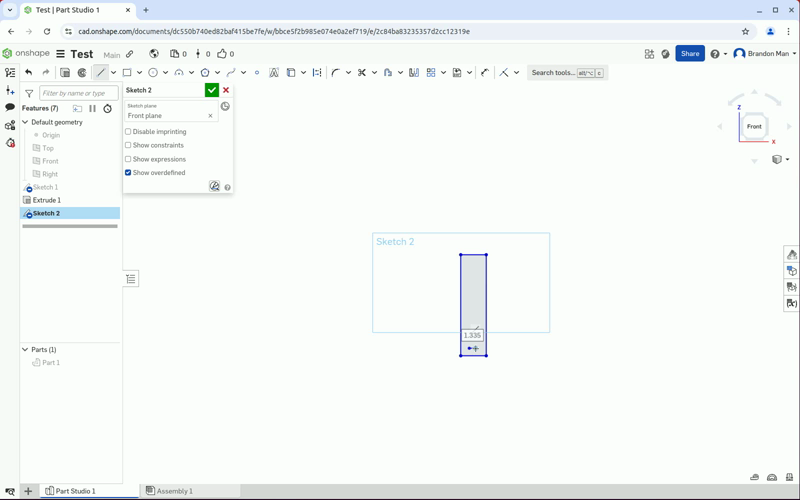
mouse_move(505, 348)
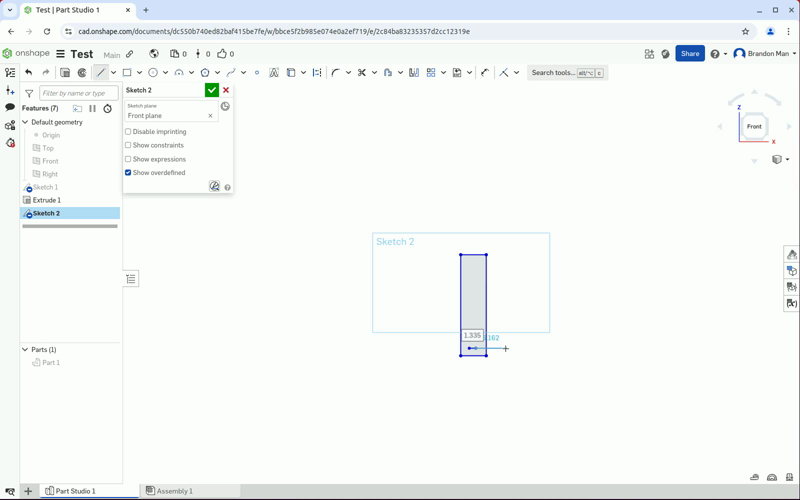
mouse_move(475, 341)
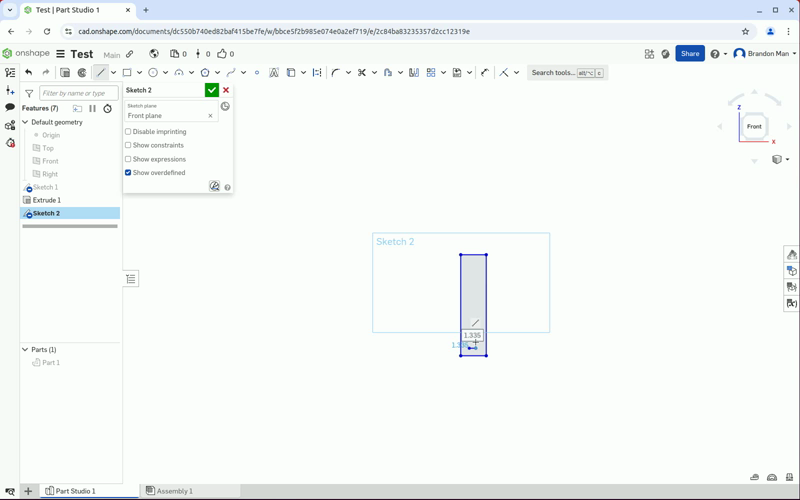
scroll(6)
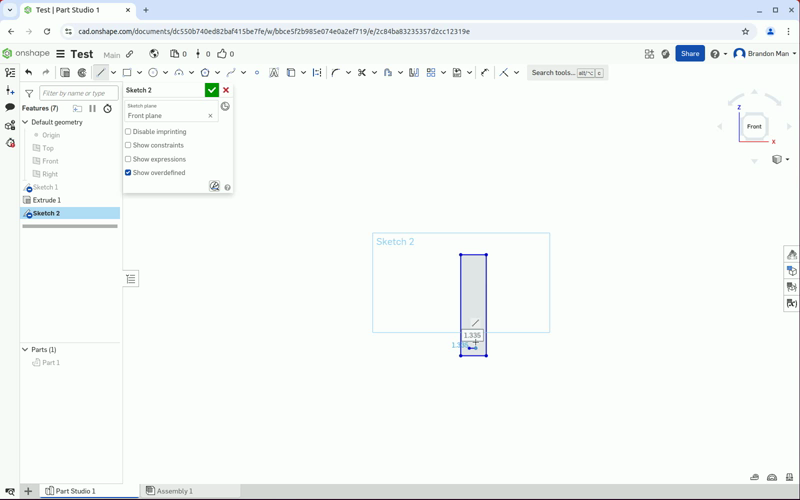
scroll(6)
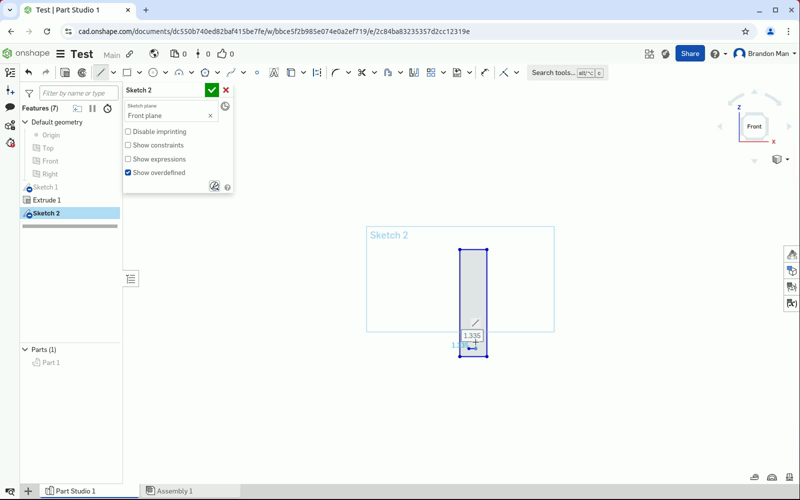
scroll(6)
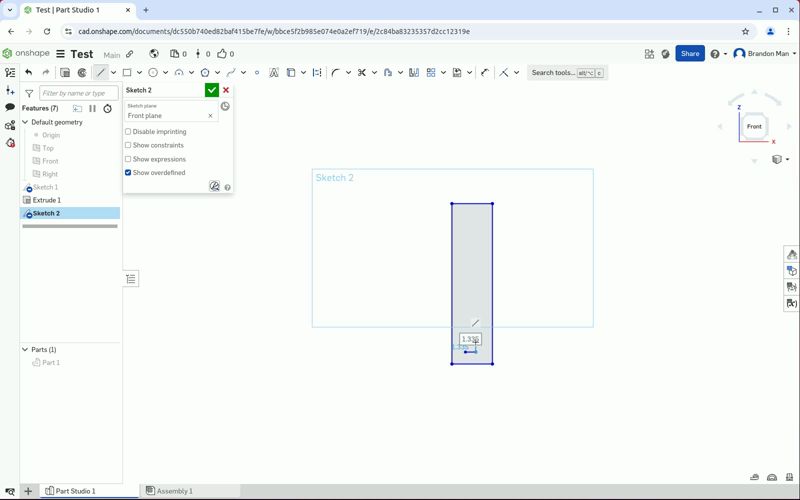
scroll(6)
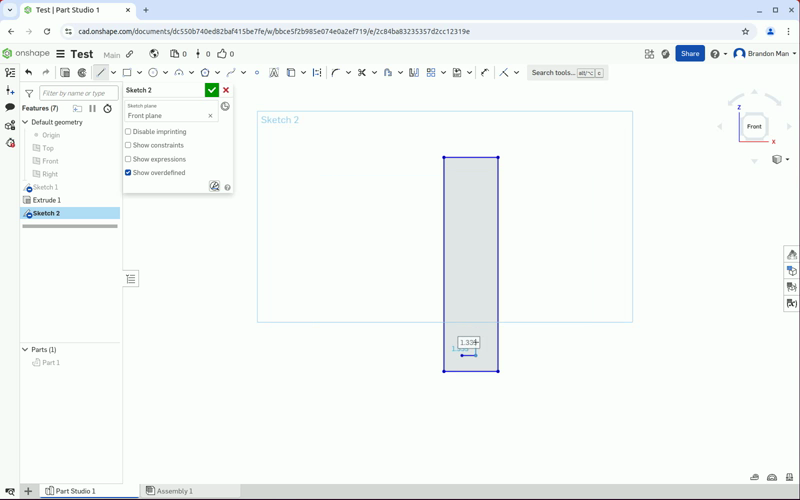
scroll(6)
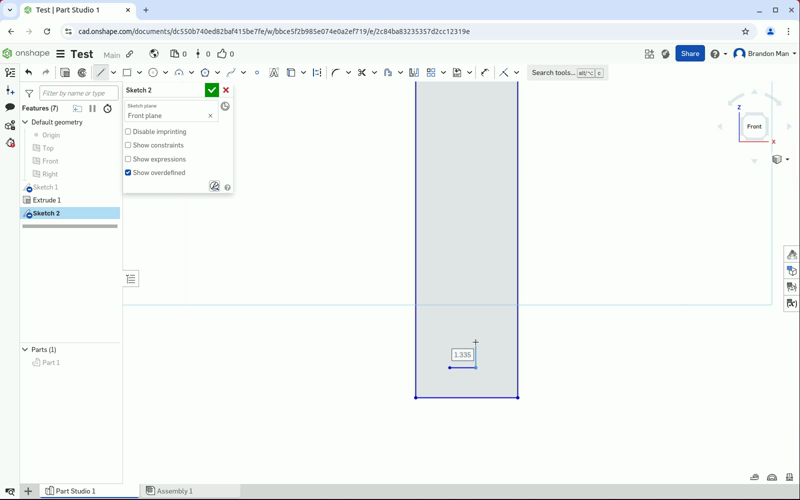
scroll(6)
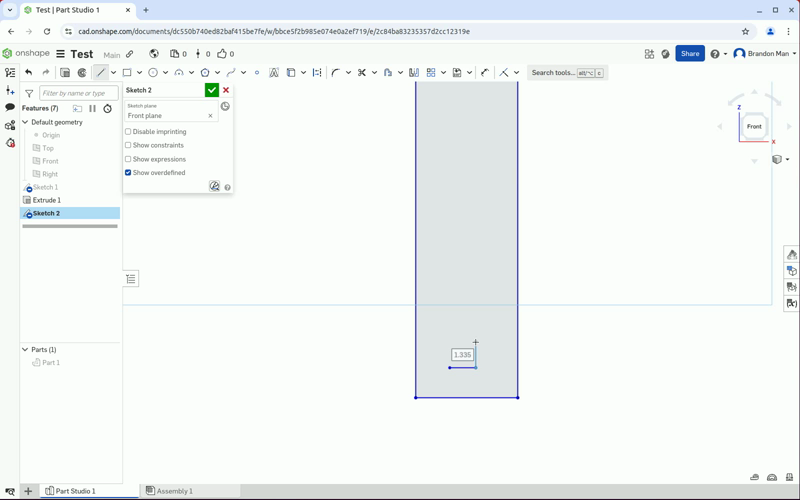
scroll(6)
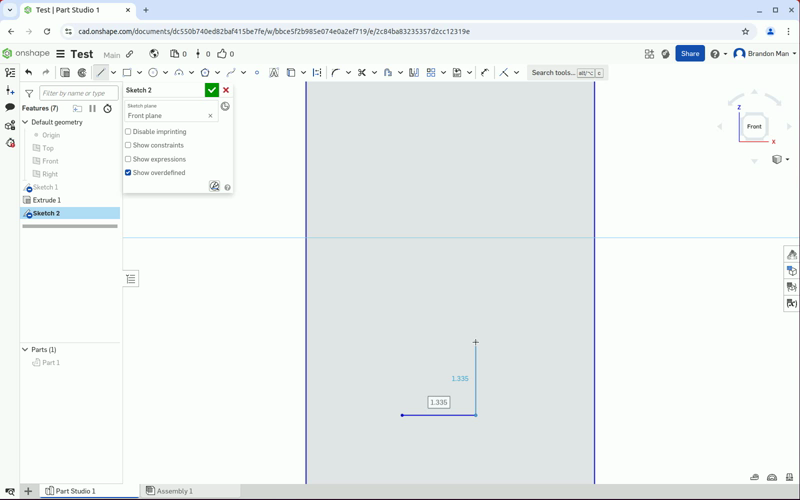
click(475, 341)
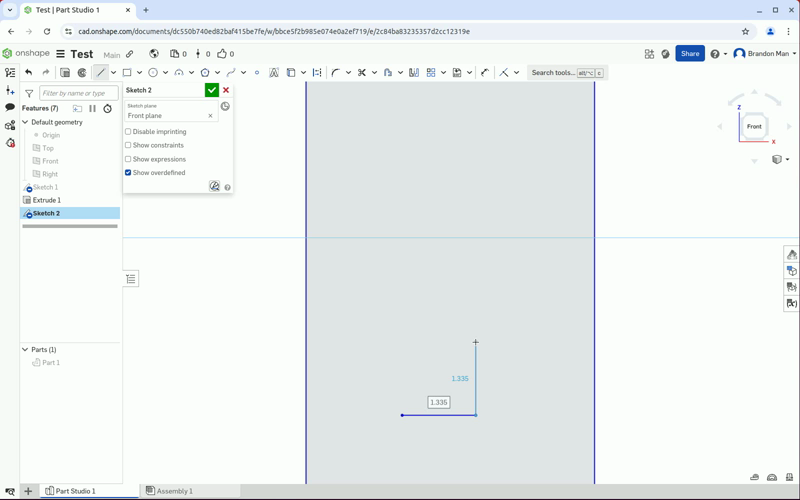
scroll(-6)
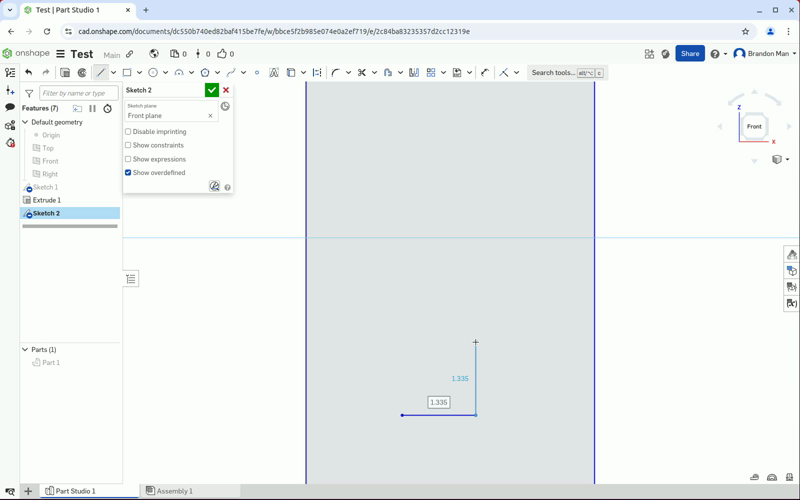
scroll(-6)
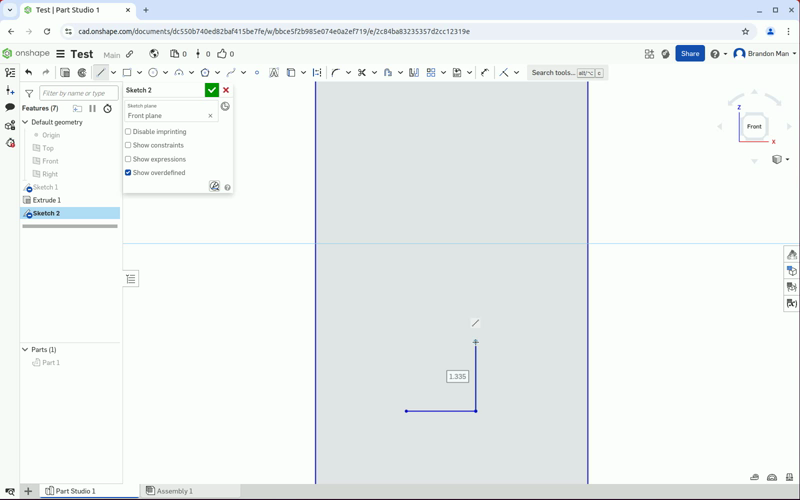
scroll(-6)
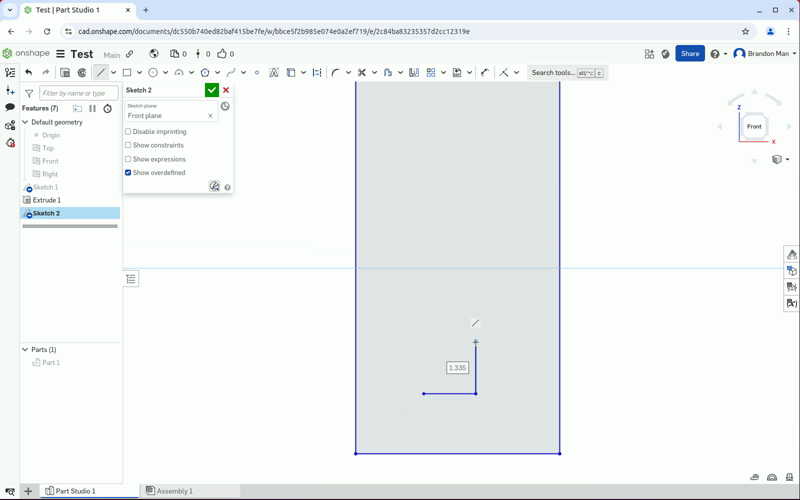
scroll(-6)
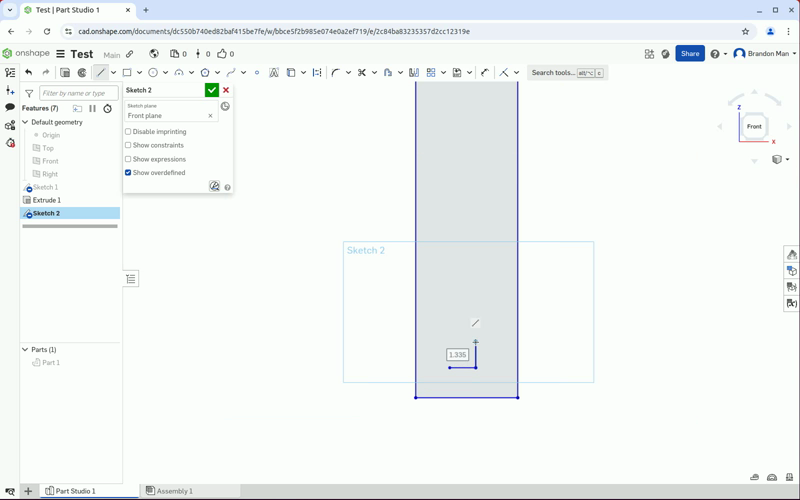
scroll(-6)
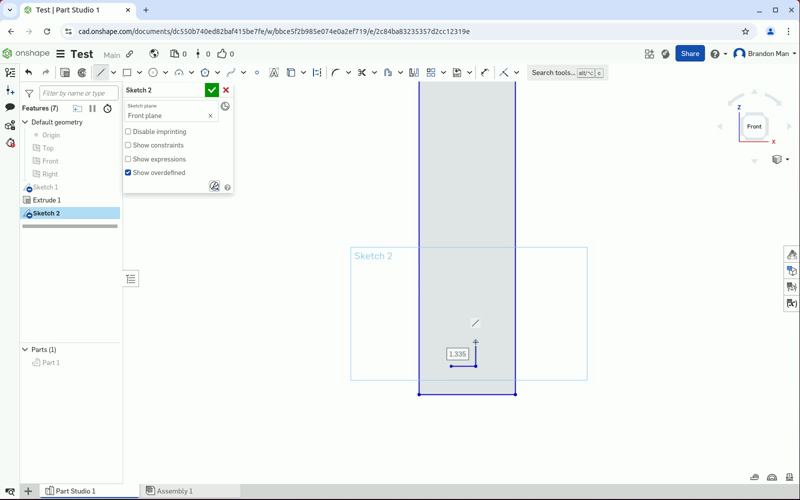
scroll(-6)
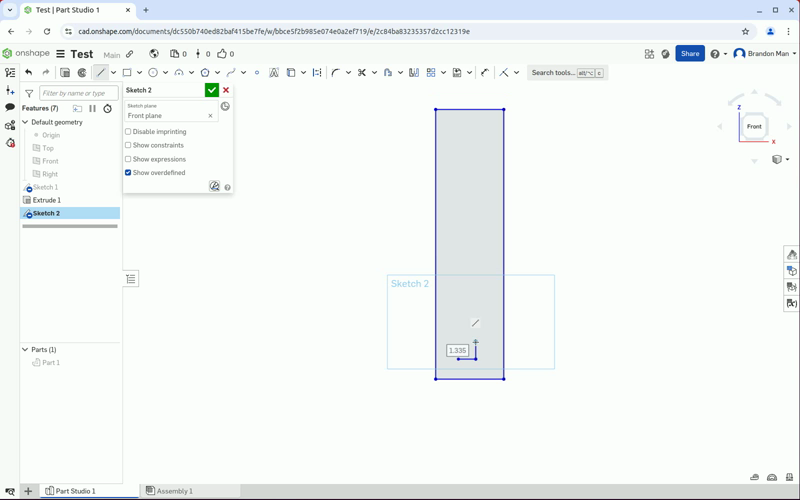
scroll(-6)
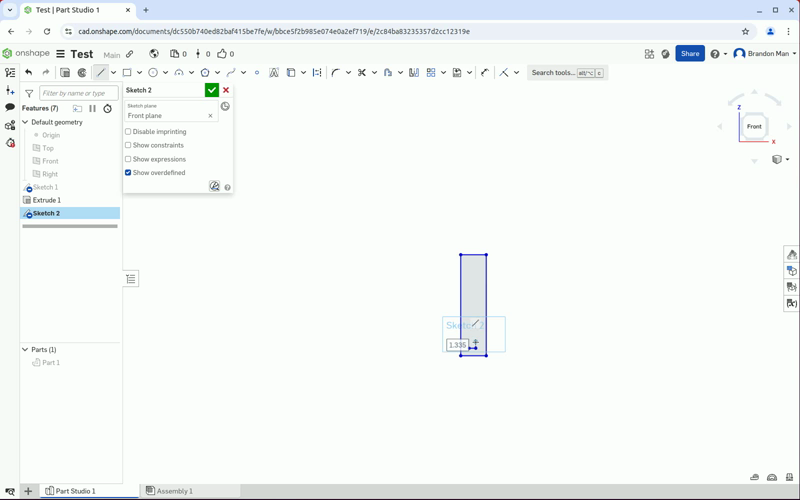
key_up(shift)
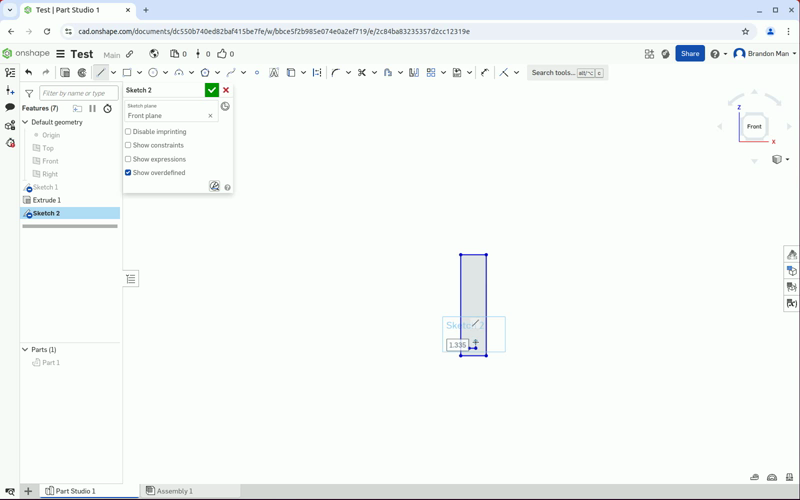
key_down(shift)
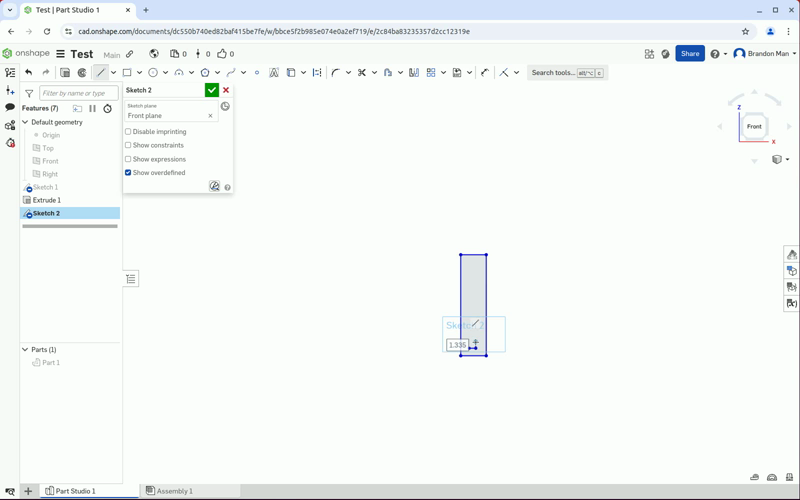
mouse_move(505, 341)
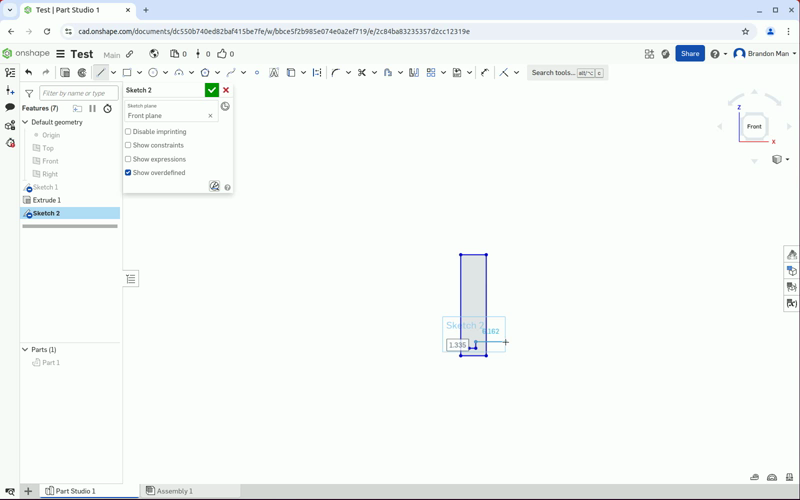
mouse_move(469, 341)
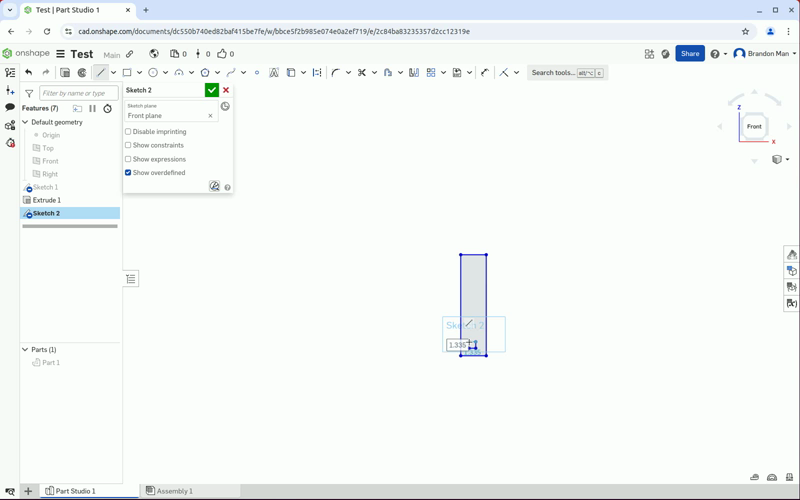
scroll(6)
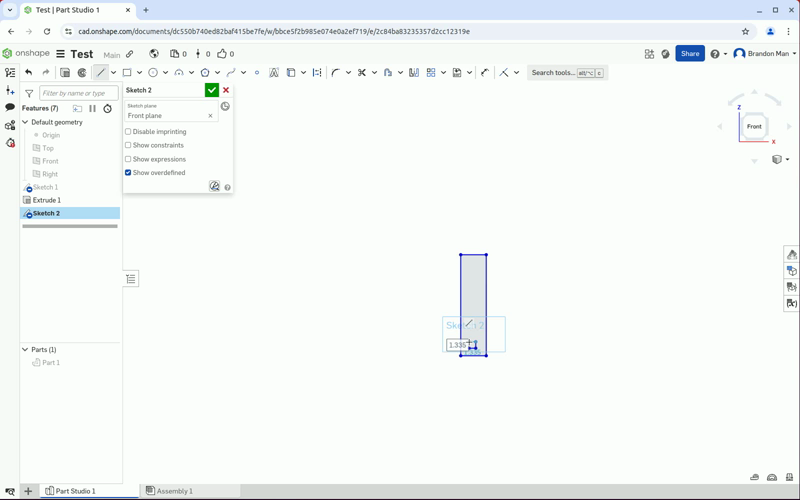
scroll(6)
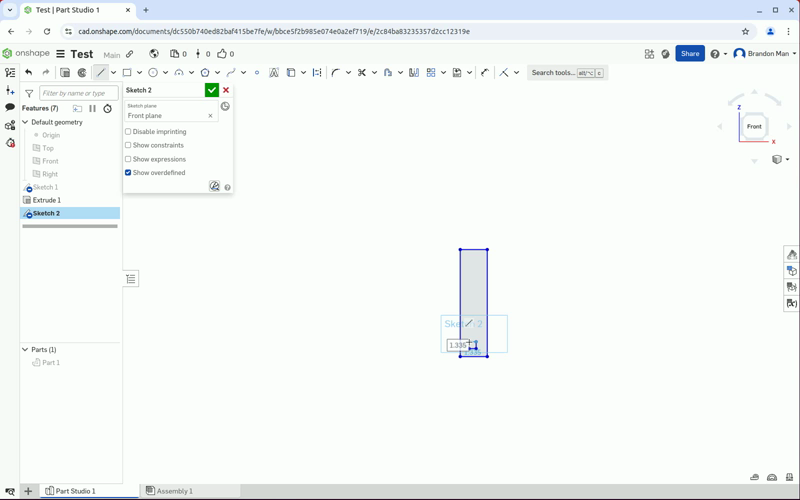
scroll(6)
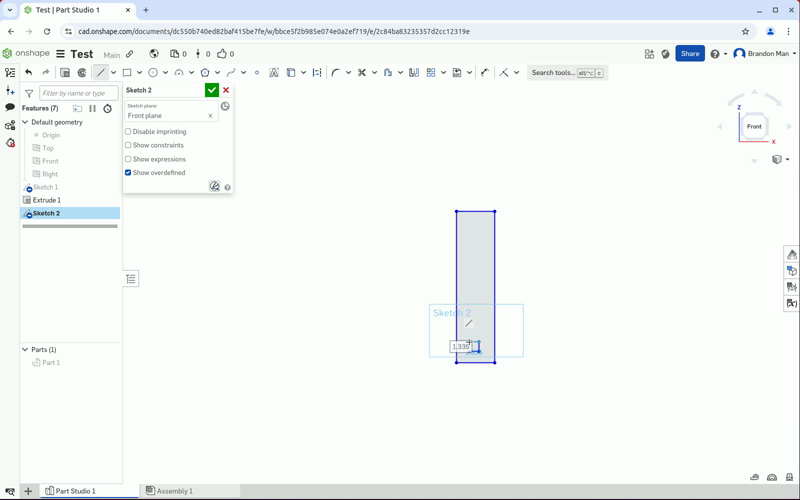
scroll(6)
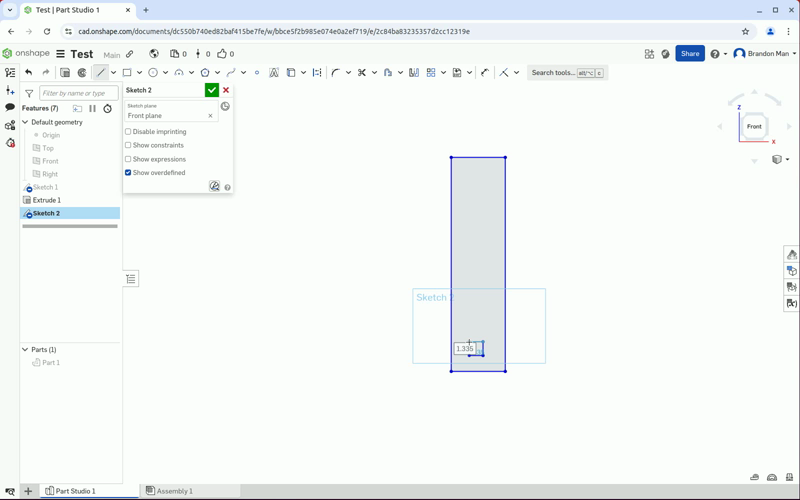
scroll(6)
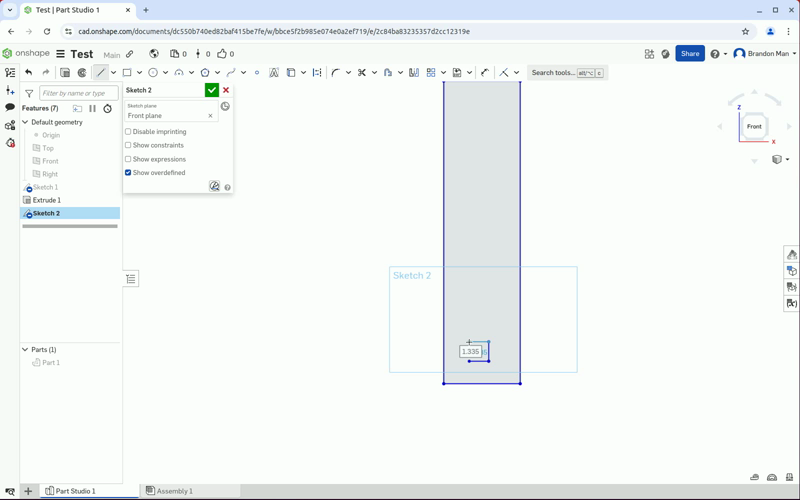
scroll(6)
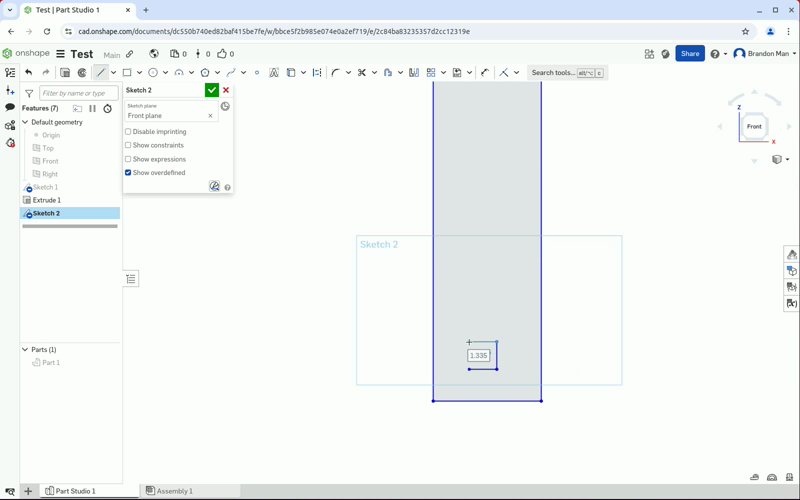
scroll(6)
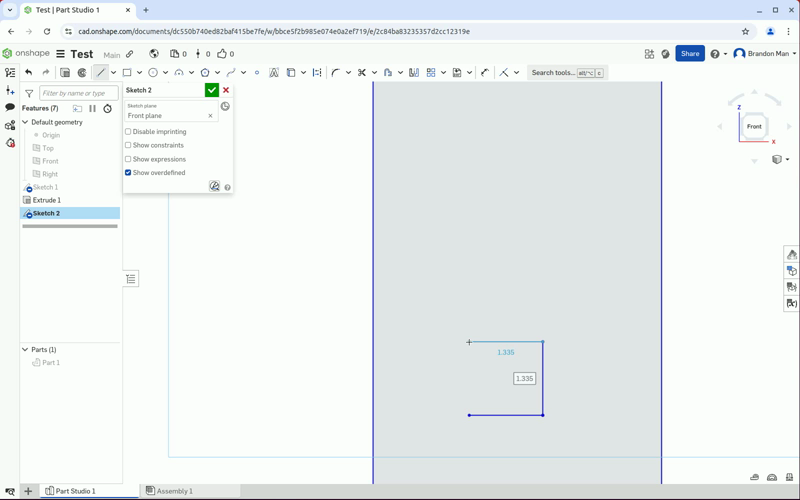
click(469, 341)
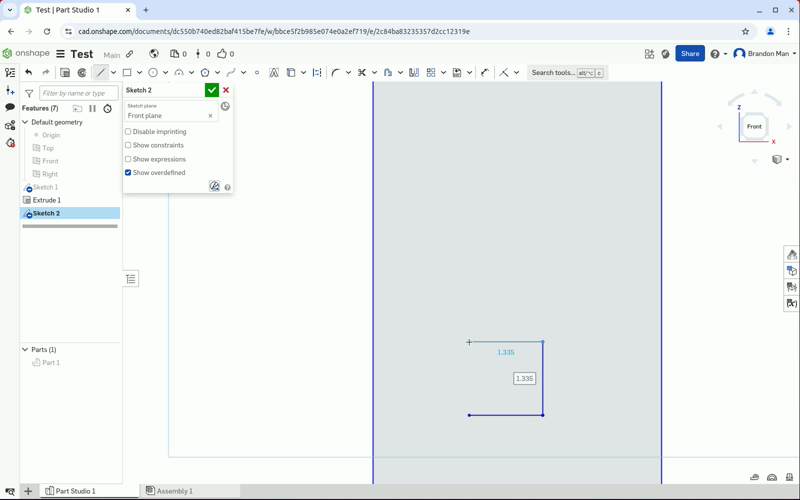
scroll(-6)
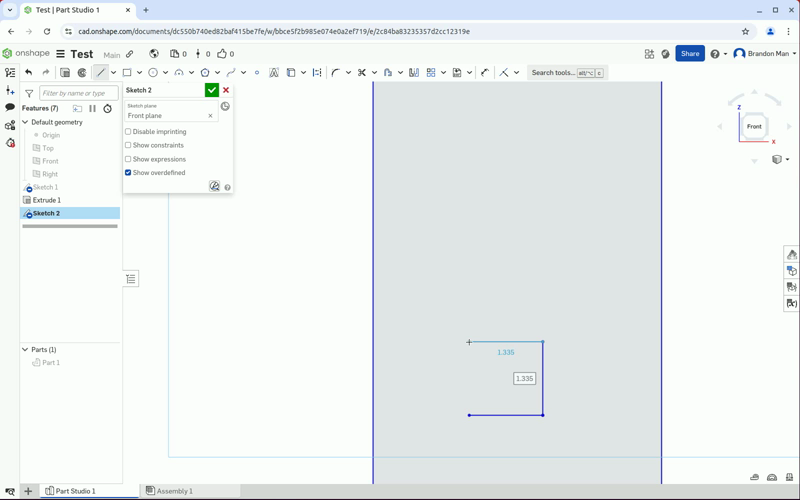
scroll(-6)
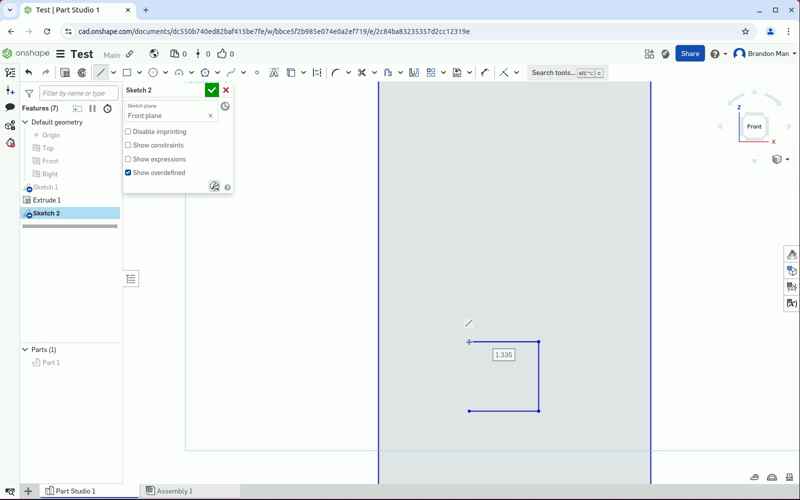
scroll(-6)
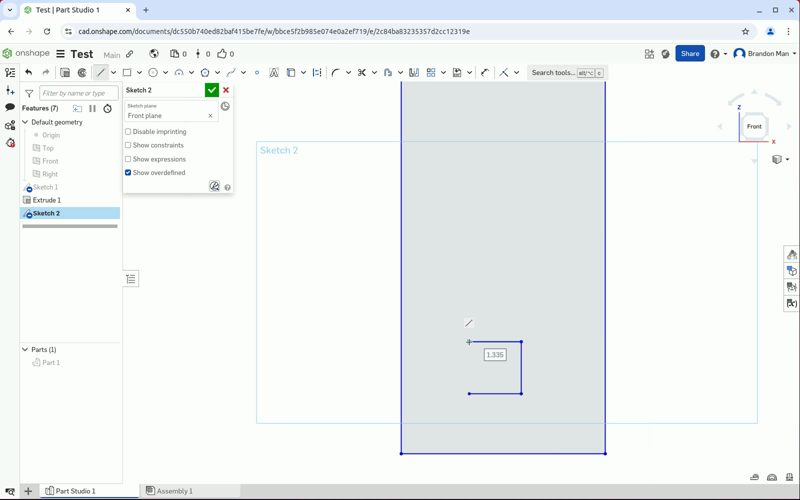
scroll(-6)
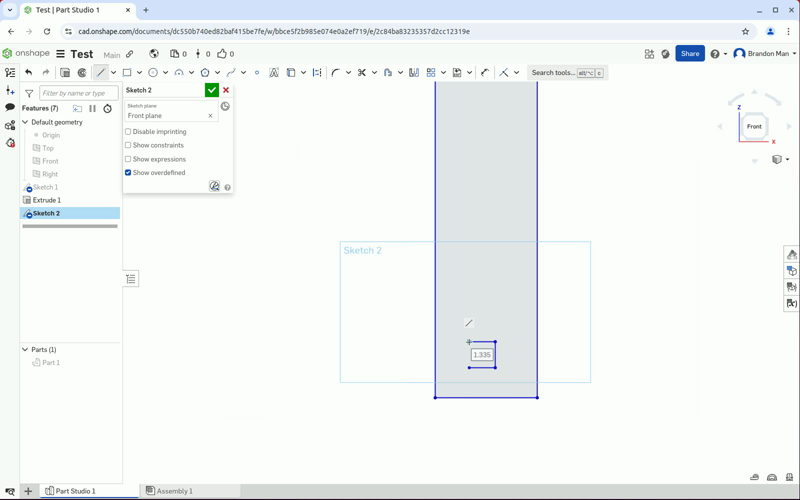
scroll(-6)
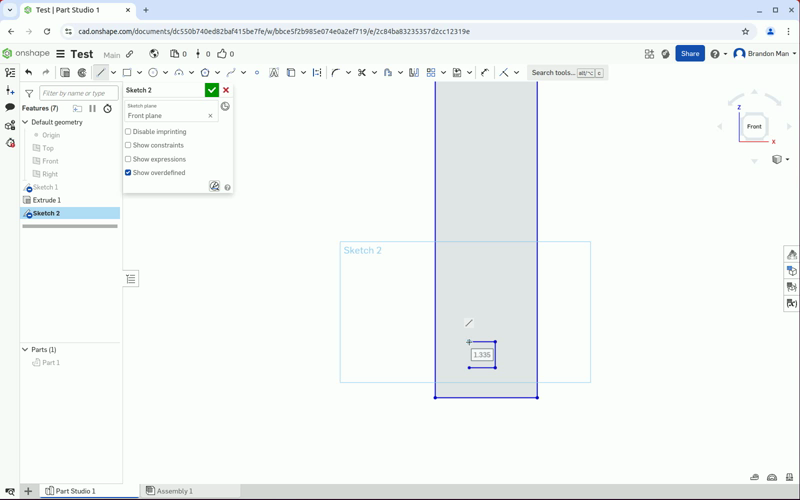
scroll(-6)
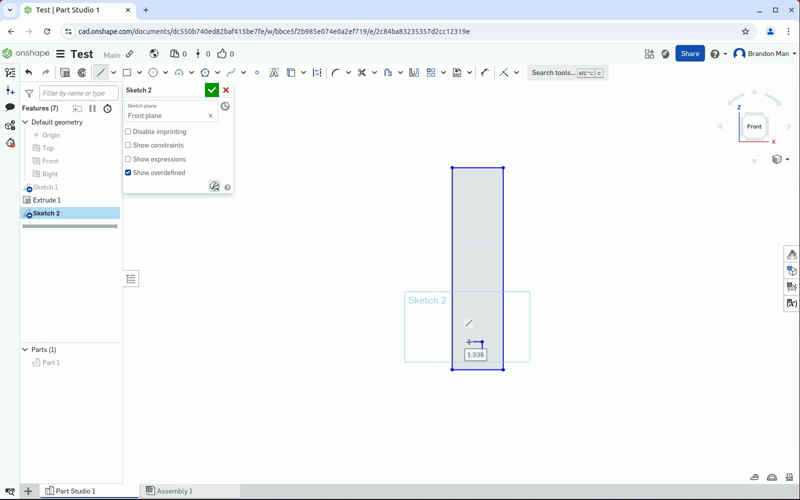
scroll(-6)
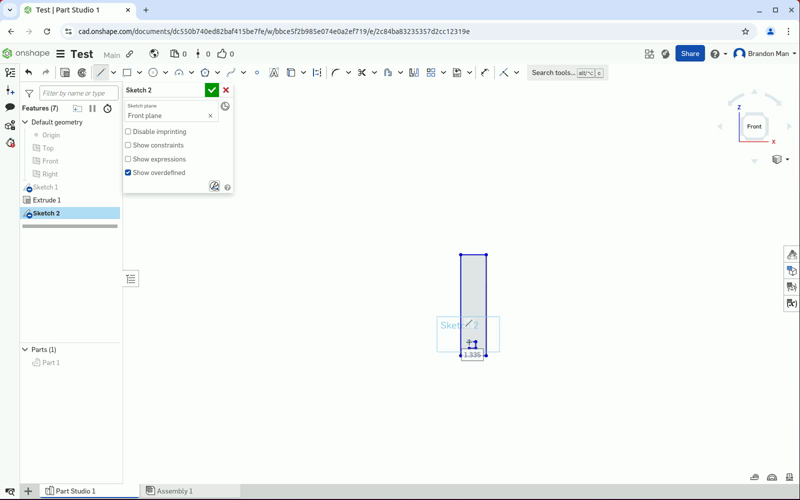
key_up(shift)
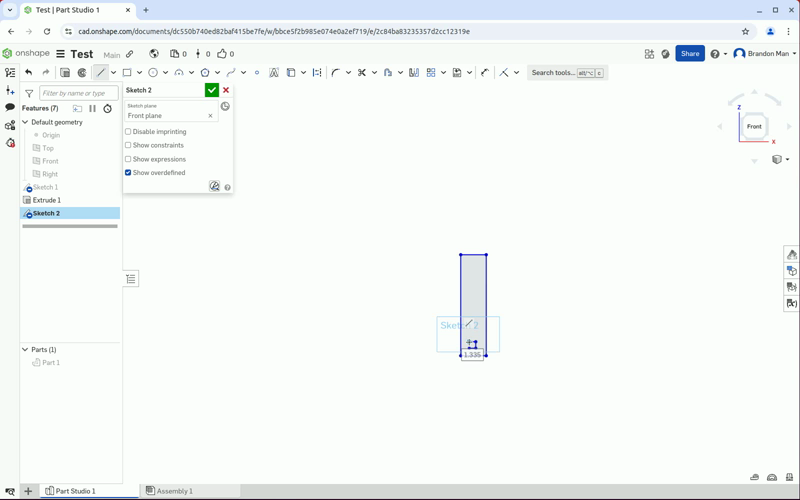
mouse_move(499, 341)
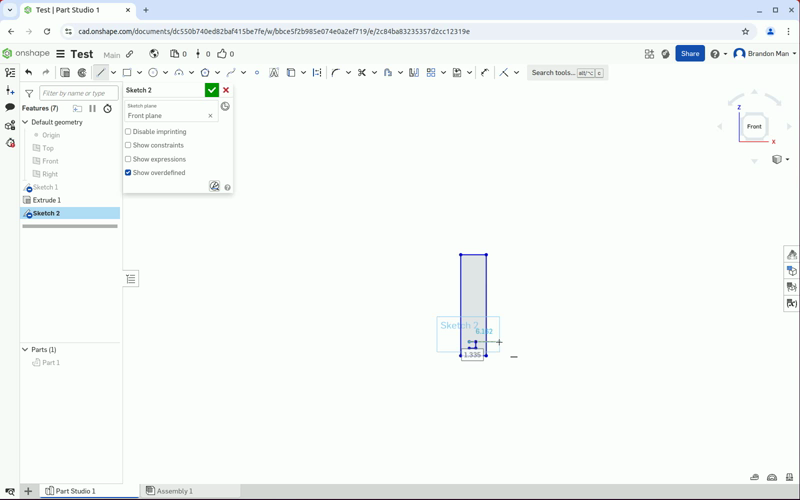
key_down(shift)
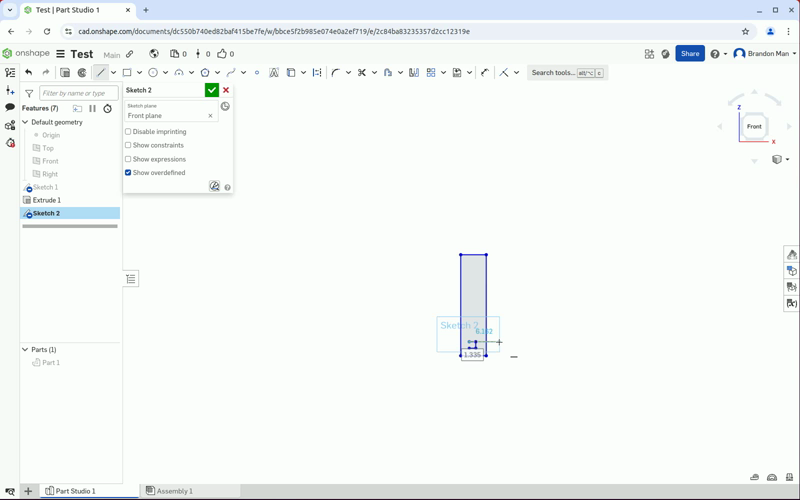
mouse_move(469, 348)
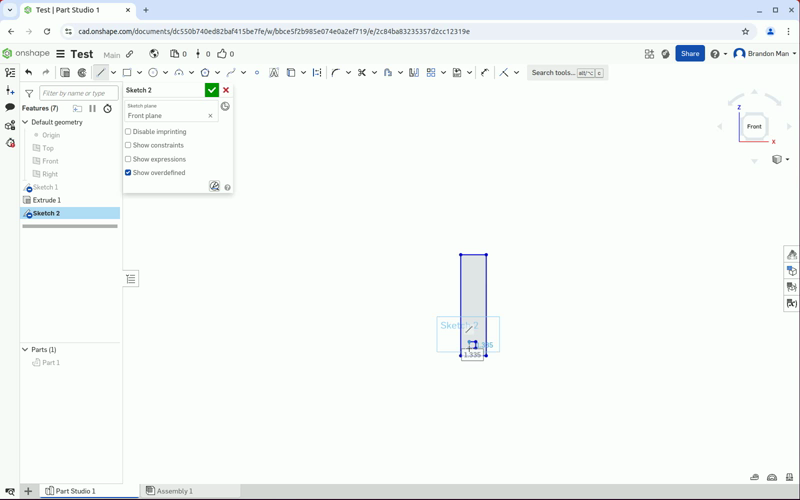
scroll(6)
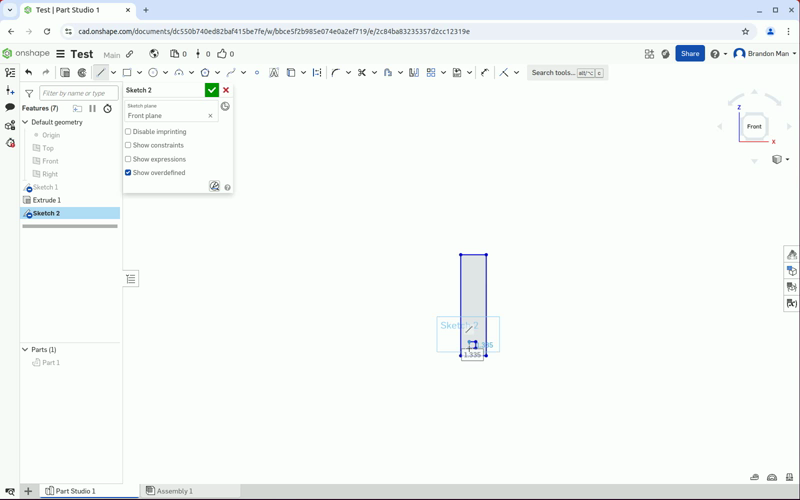
scroll(6)
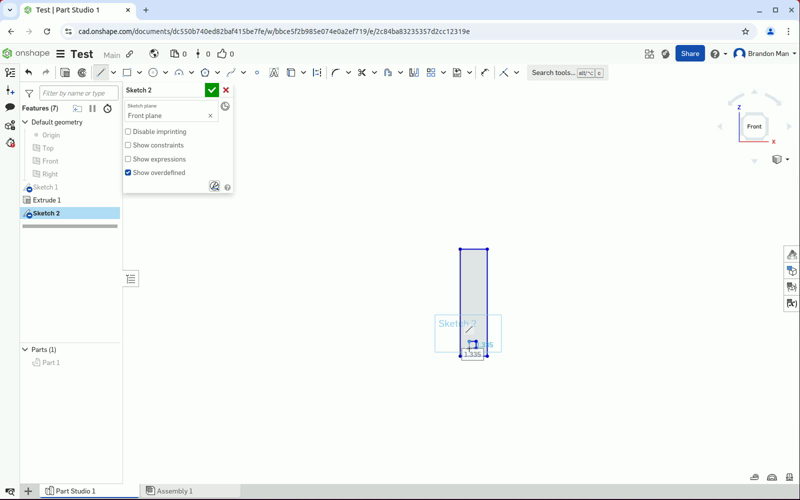
scroll(6)
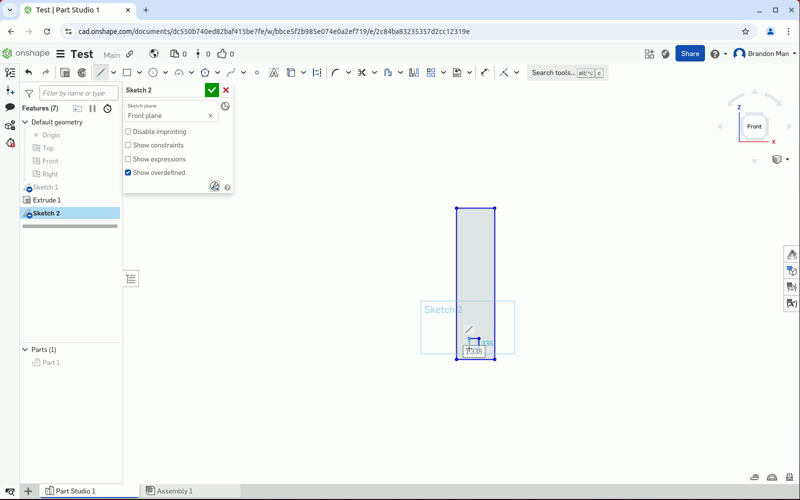
scroll(6)
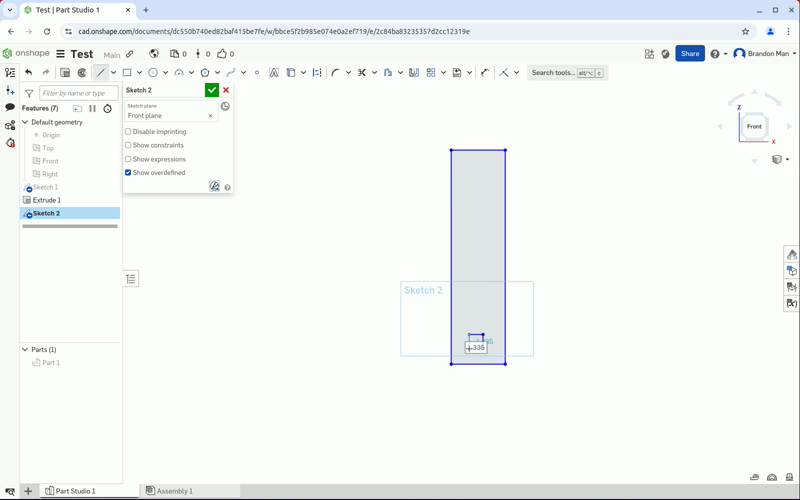
scroll(6)
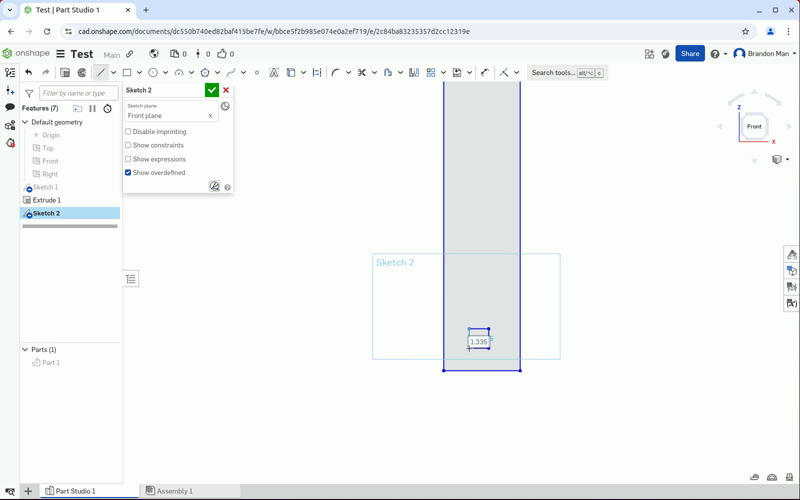
scroll(6)
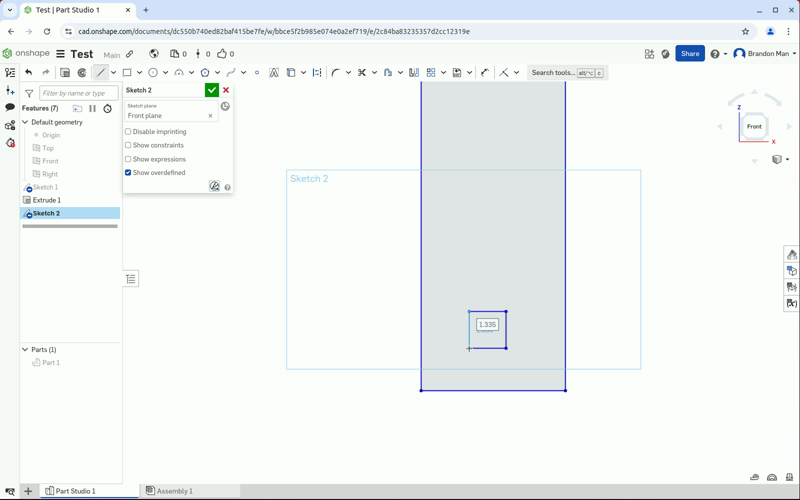
scroll(6)
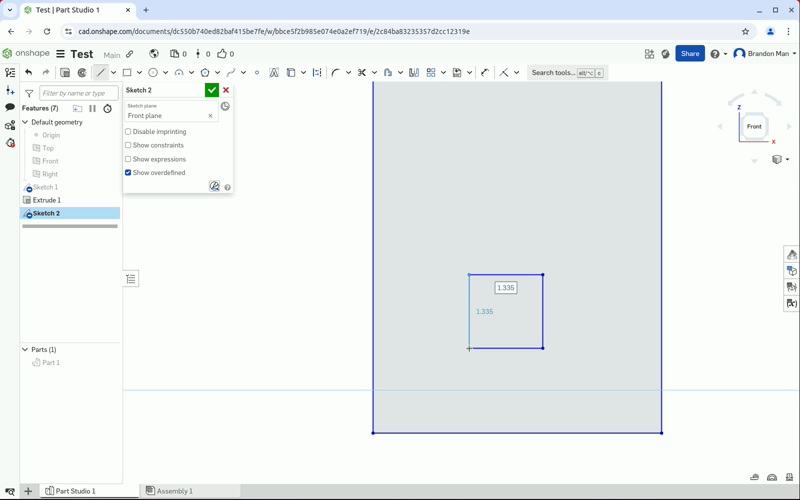
key_up(shift)
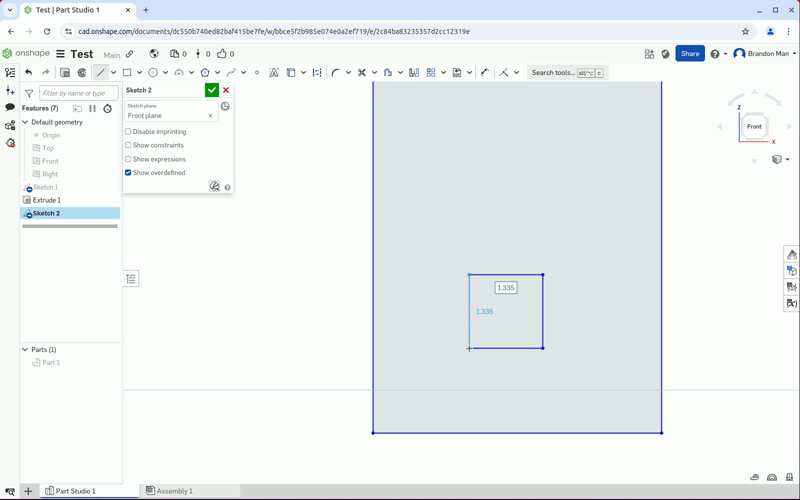
click(469, 348)
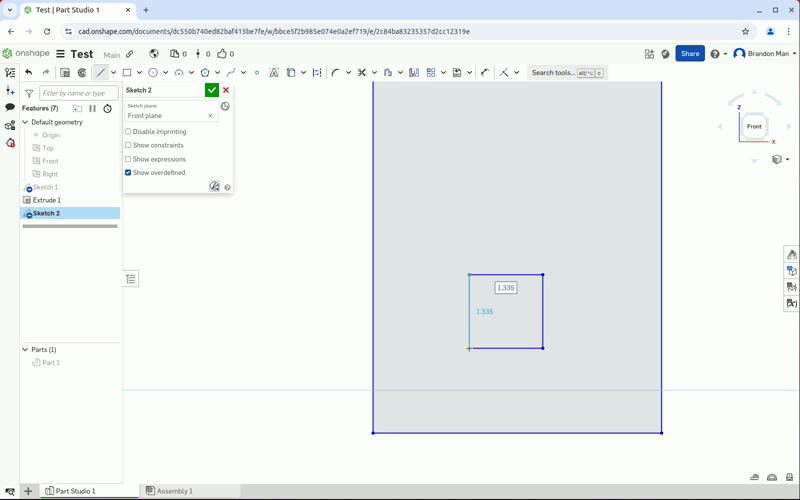
scroll(-6)
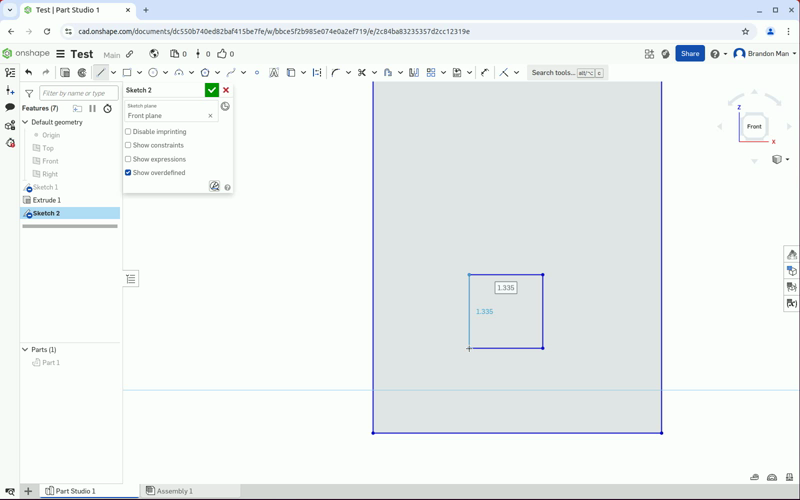
scroll(-6)
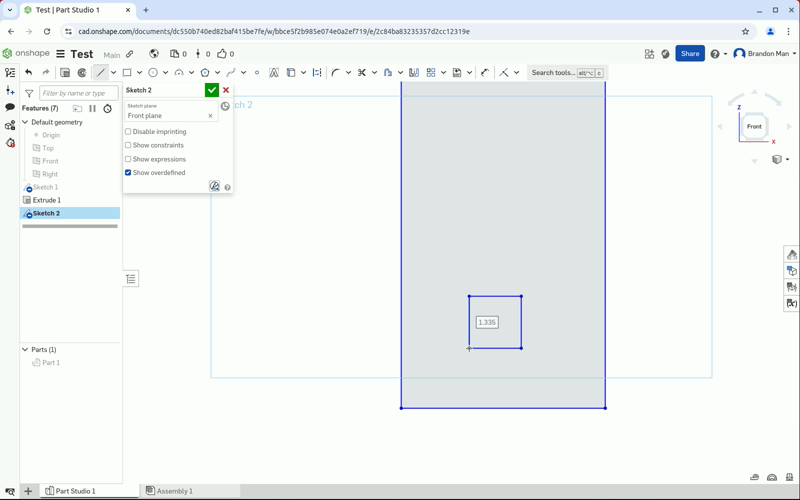
scroll(-6)
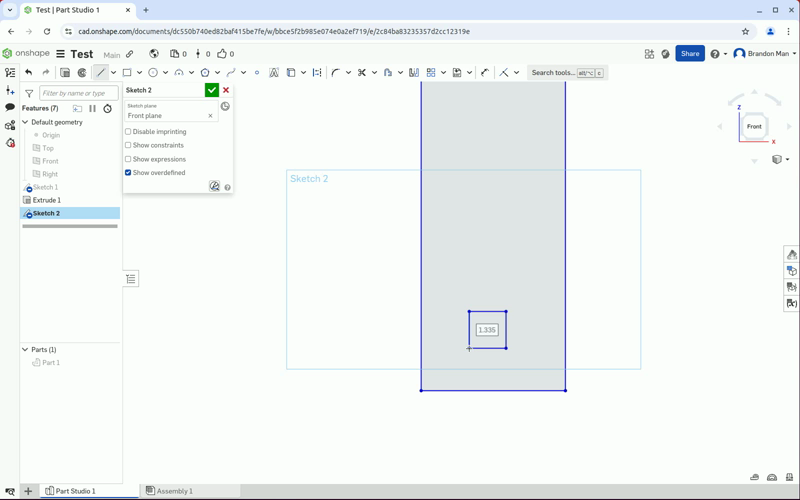
scroll(-6)
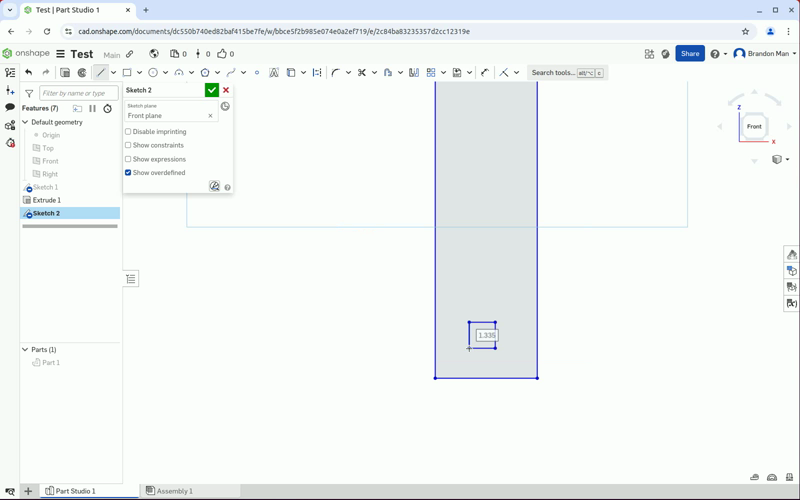
scroll(-6)
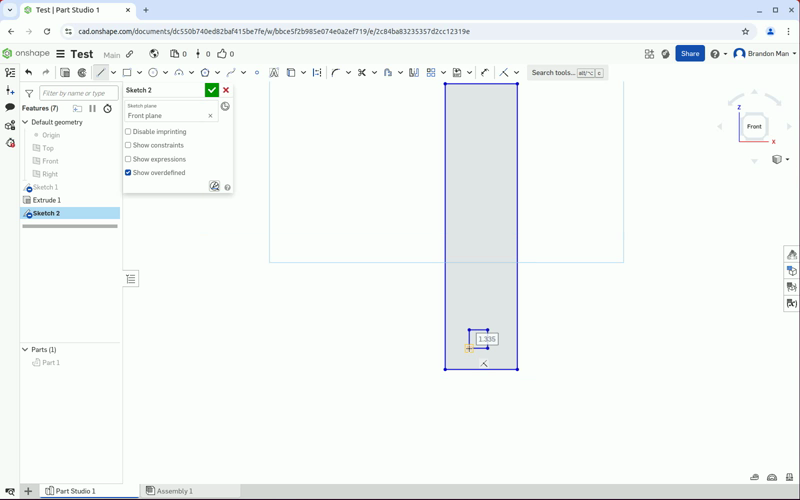
scroll(-6)
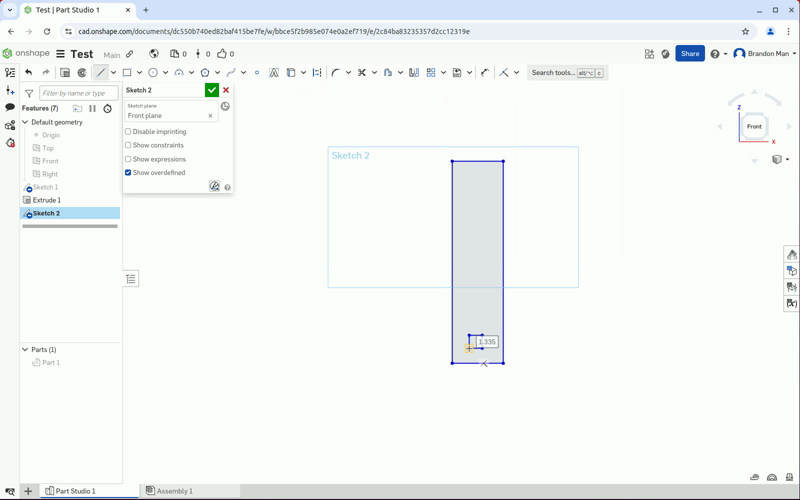
scroll(-6)
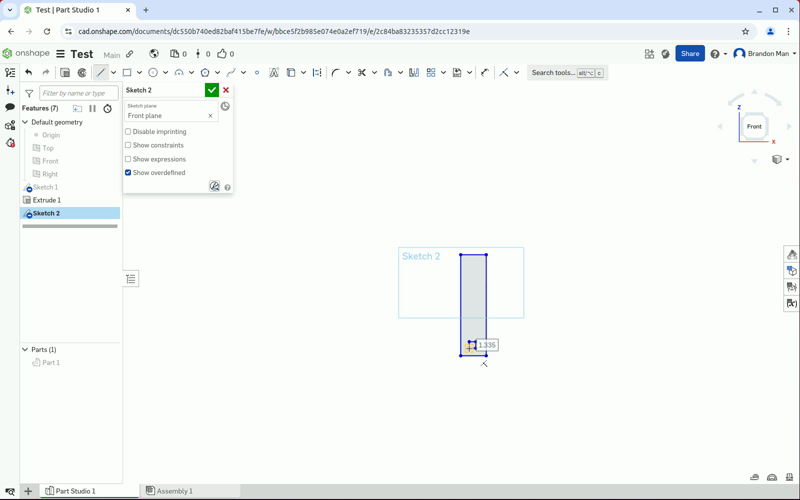
key(esc)
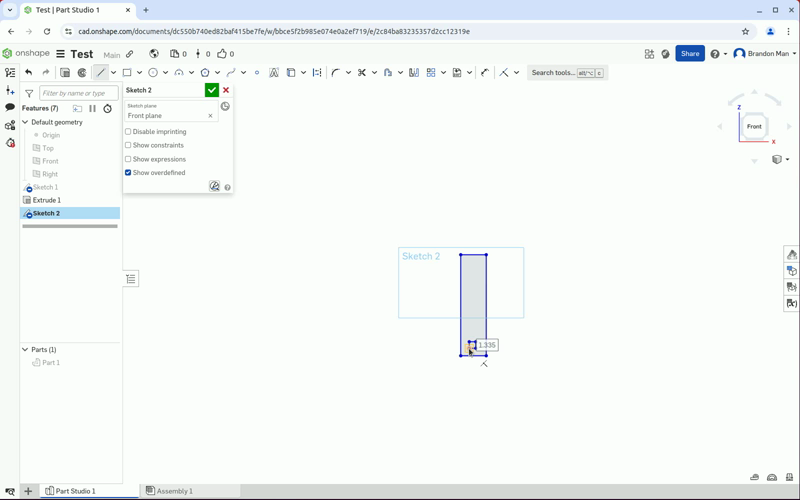
mouse_move(471, 314)
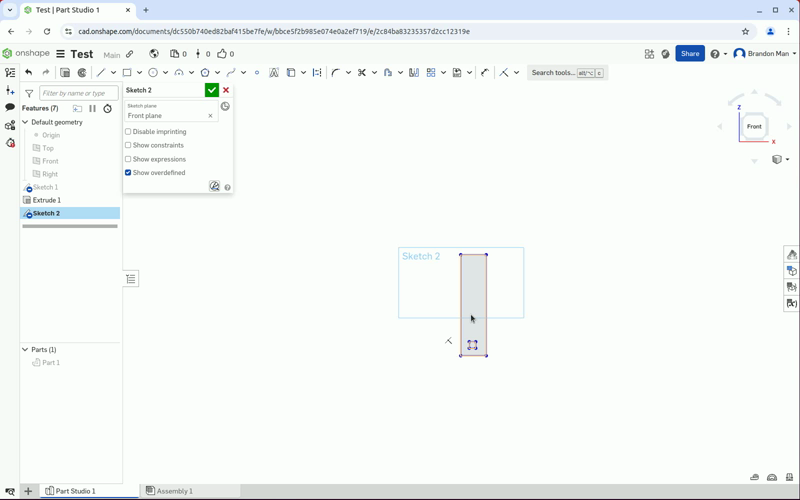
click(471, 314)
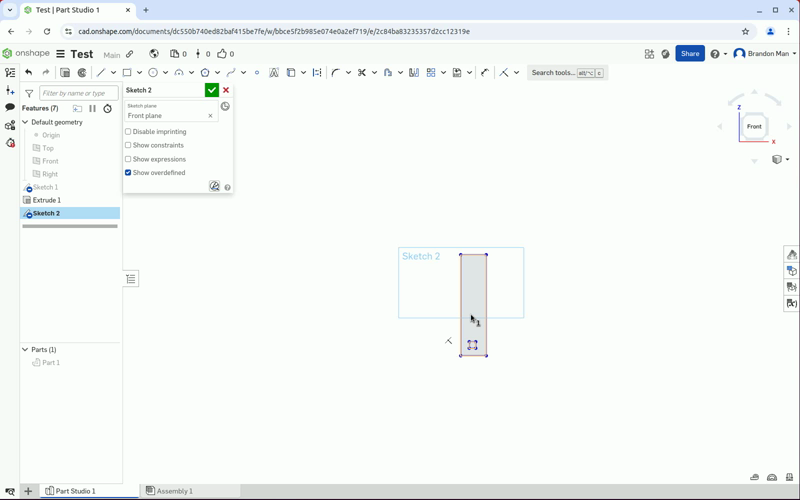
mouse_move(73, 352)
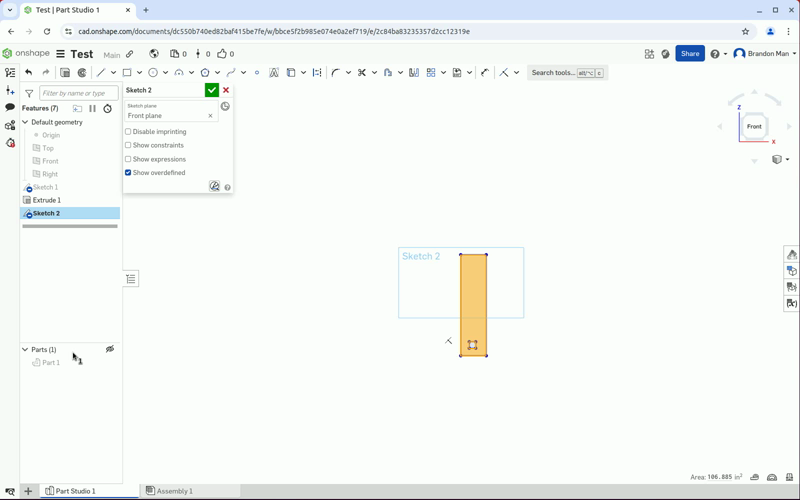
key(shift+y)
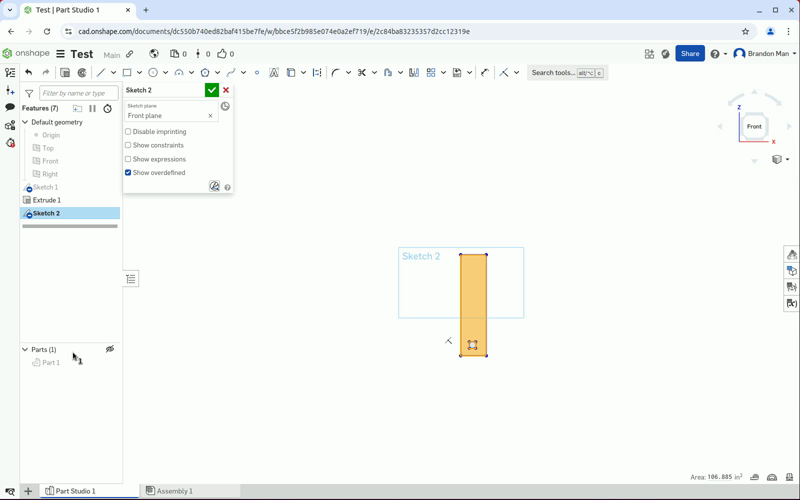
key(shift+e)
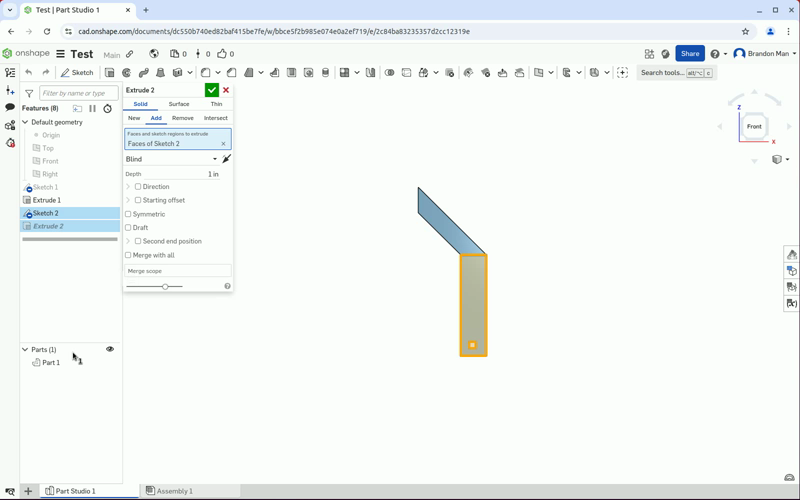
mouse_move(143, 106)
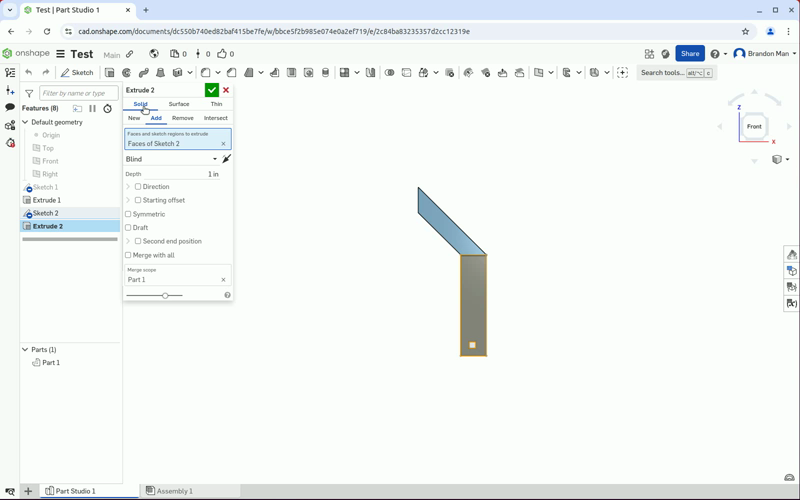
click(143, 106)
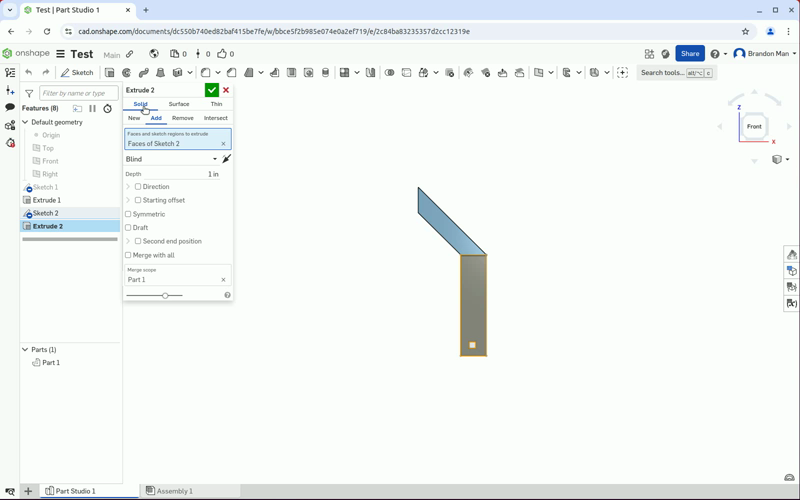
mouse_move(137, 120)
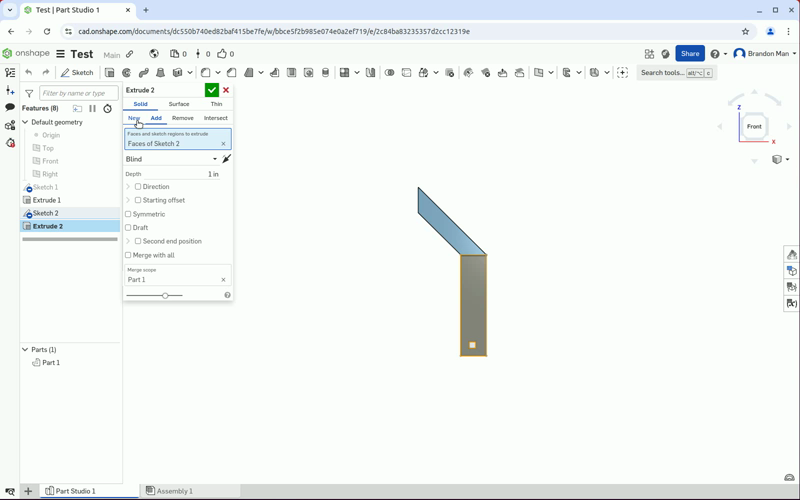
click(137, 120)
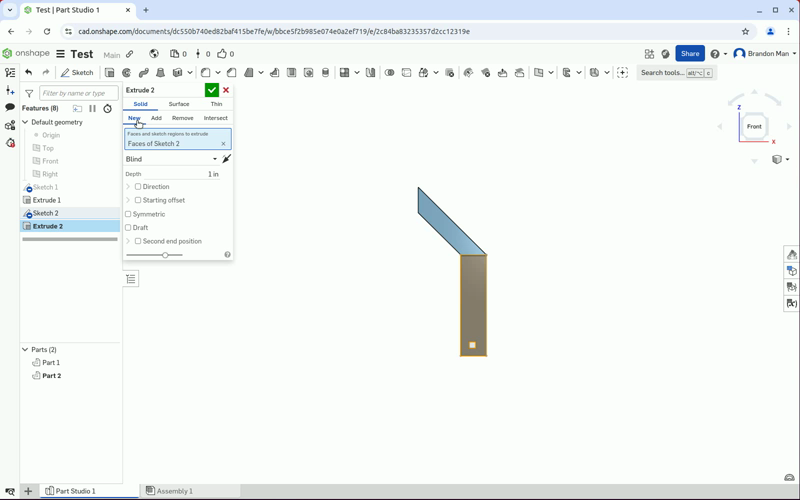
key(tab, 4)
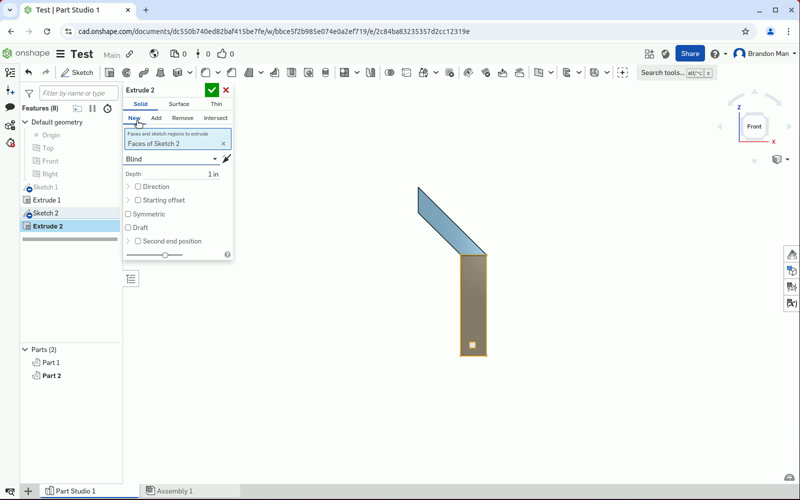
text(5.296)
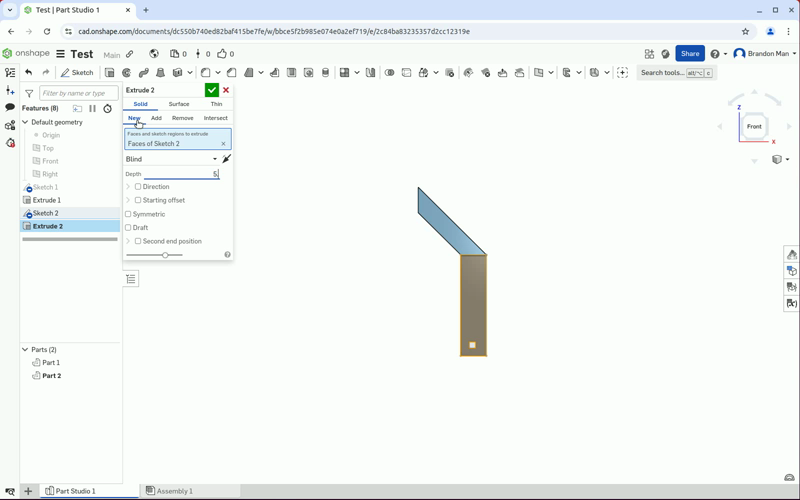
key(tab, 3)
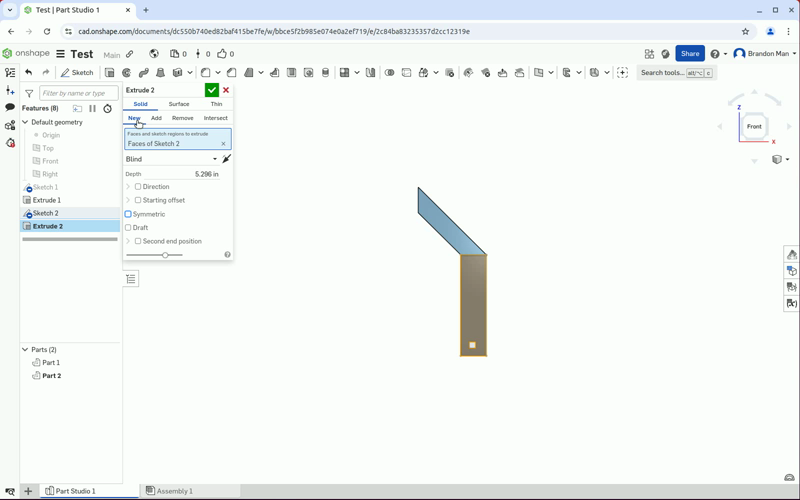
key(space)
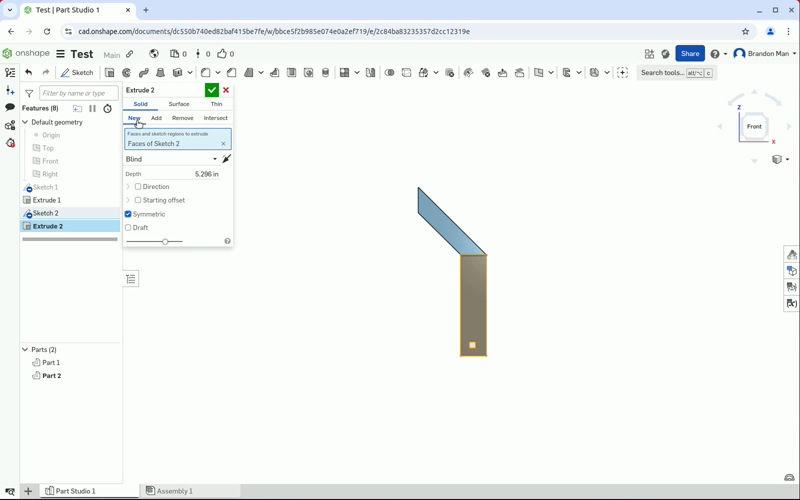
key(enter)
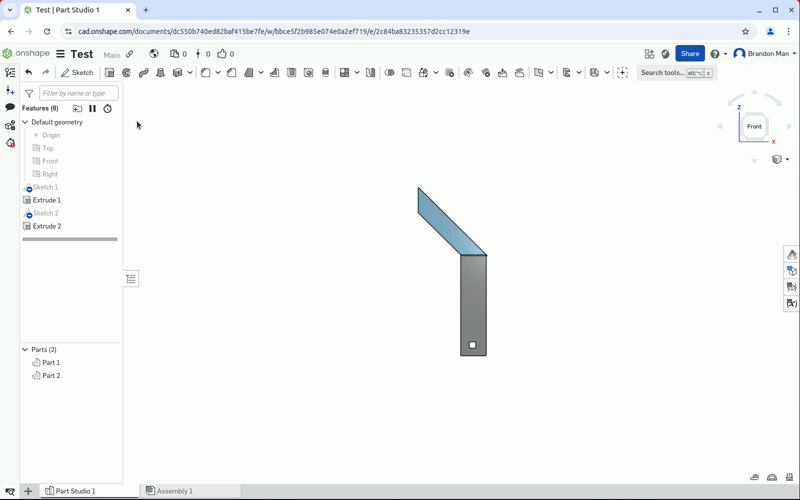
key(shift+h)
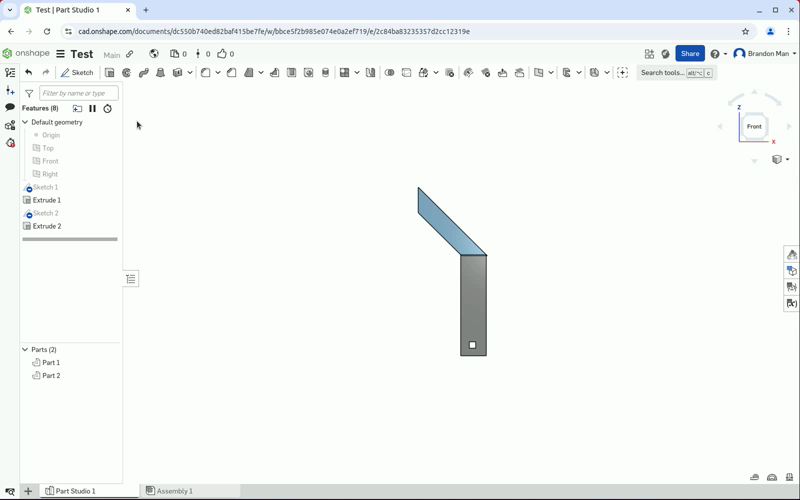
key(shift+h)
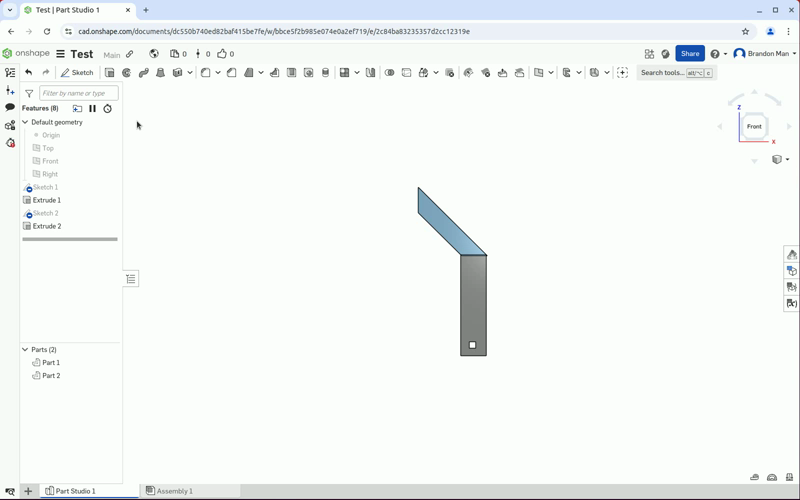
mouse_move(73, 189)
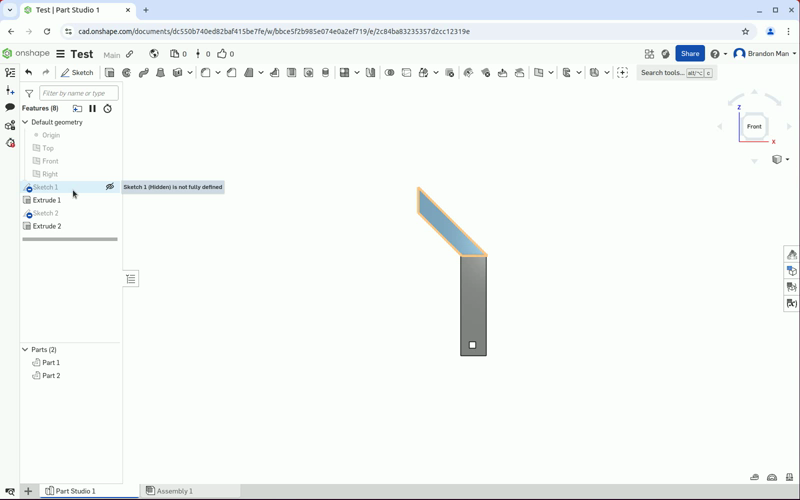
click(73, 189)
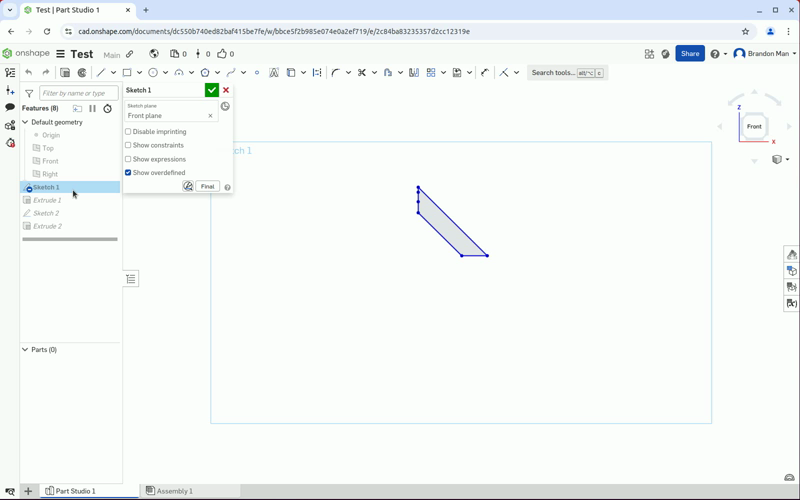
mouse_move(229, 92)
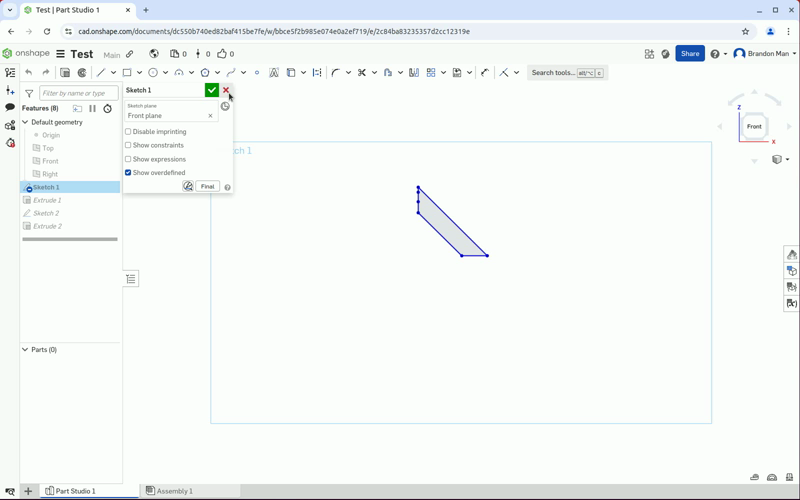
click(229, 92)
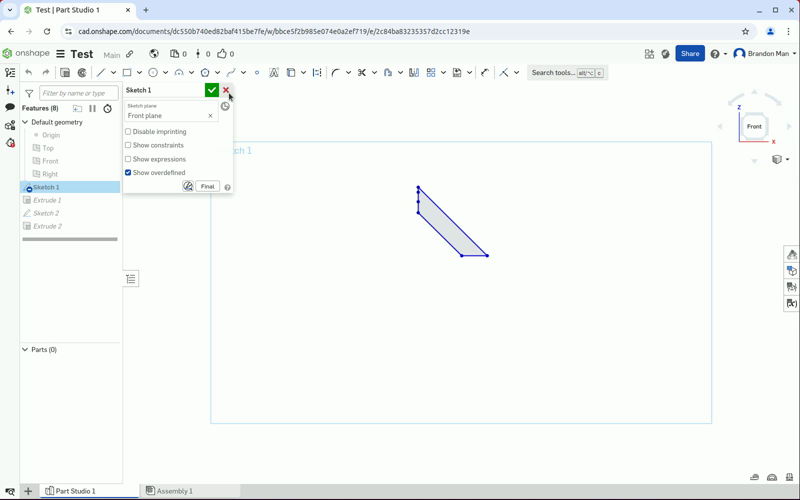
key(shift+s)
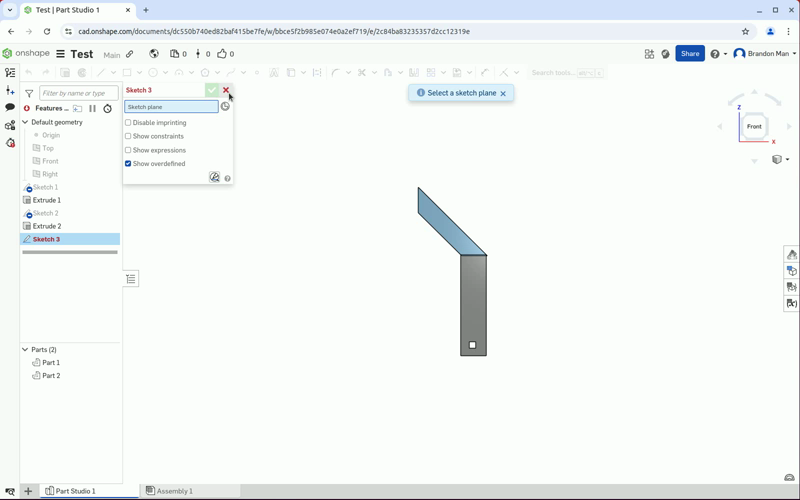
mouse_move(73, 163)
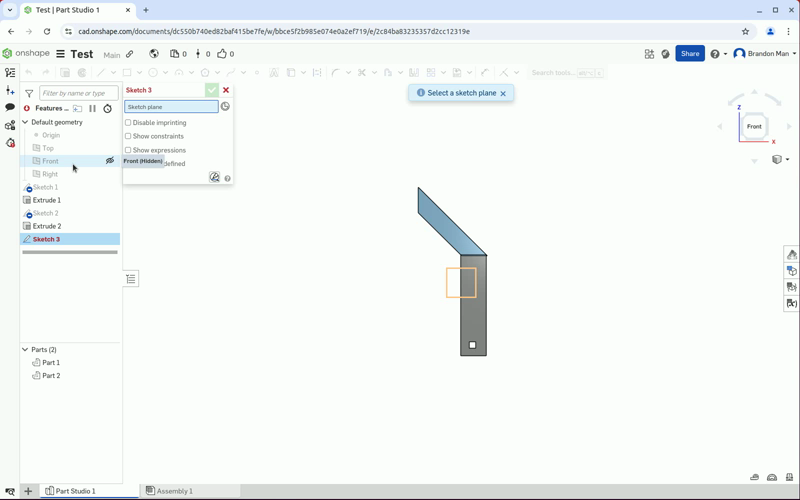
click(73, 163)
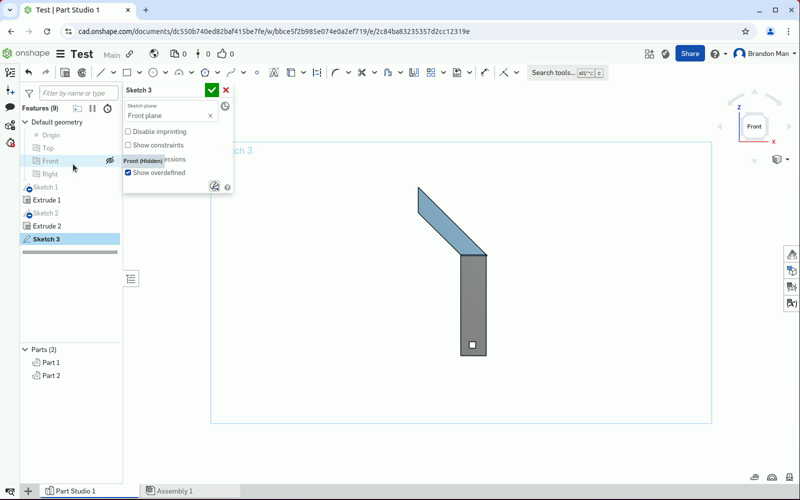
mouse_move(73, 352)
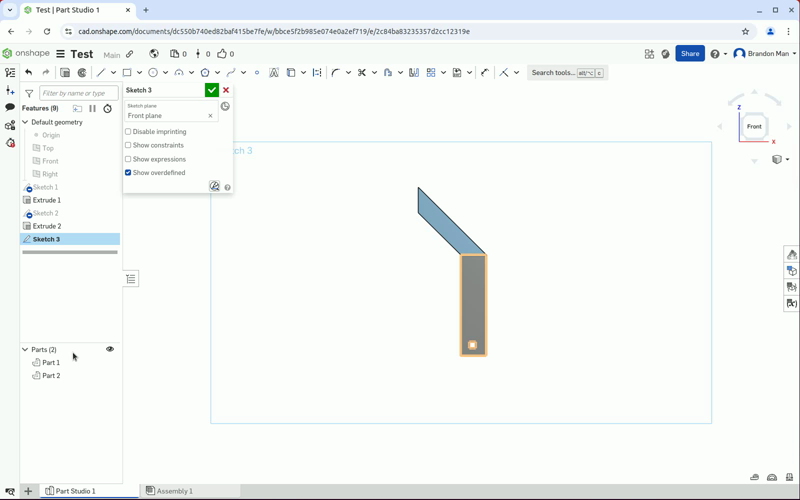
key(y)
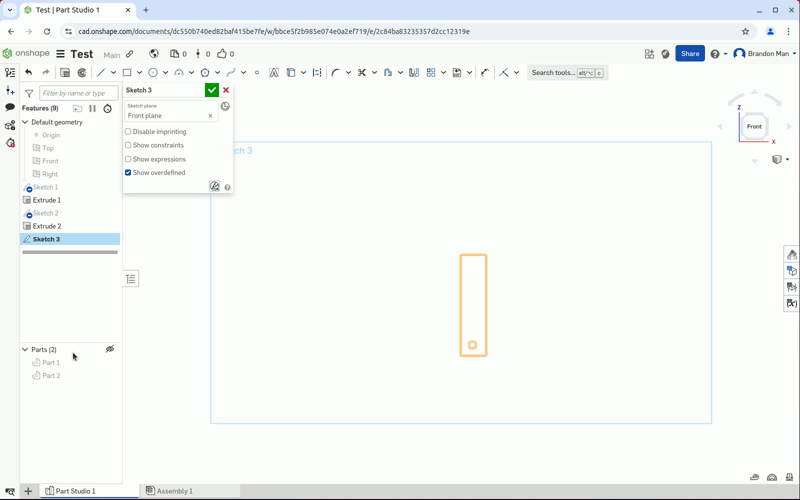
key(l)
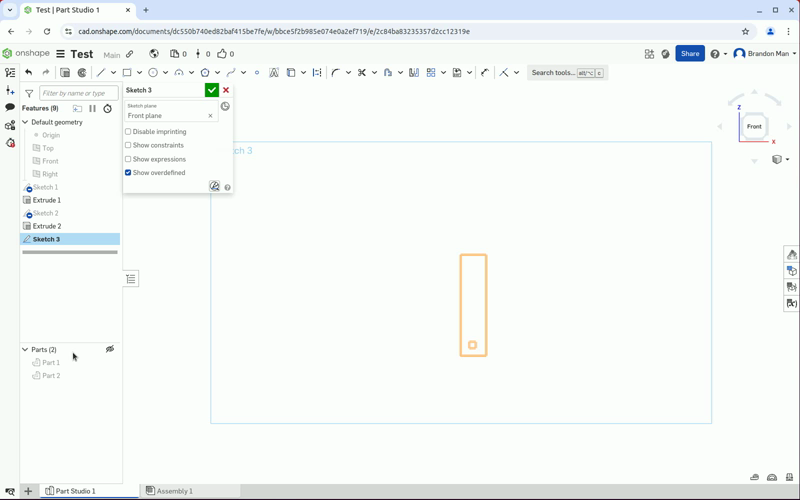
key_down(shift)
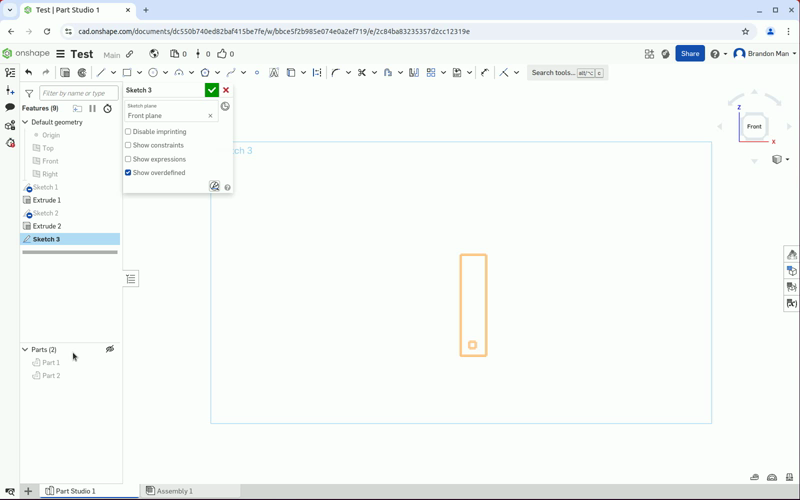
mouse_move(348, 226)
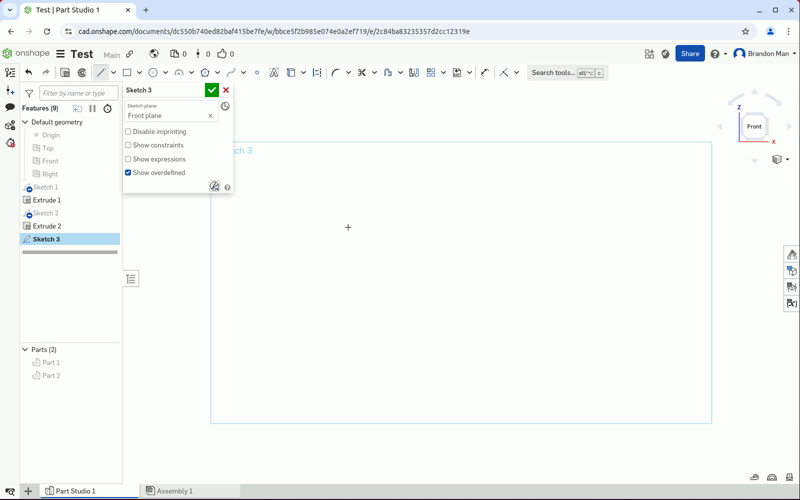
click(348, 226)
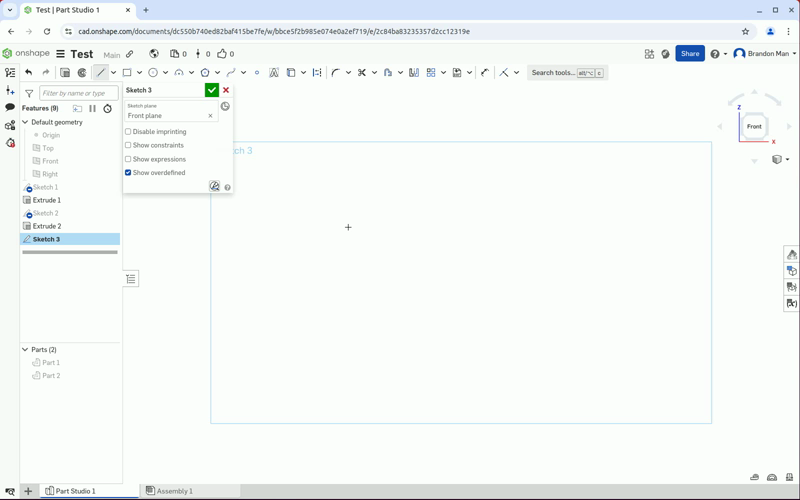
key_up(shift)
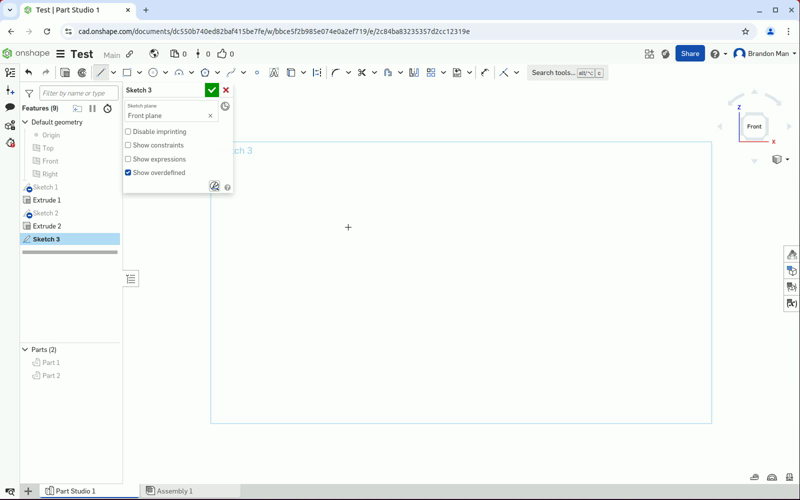
key_down(shift)
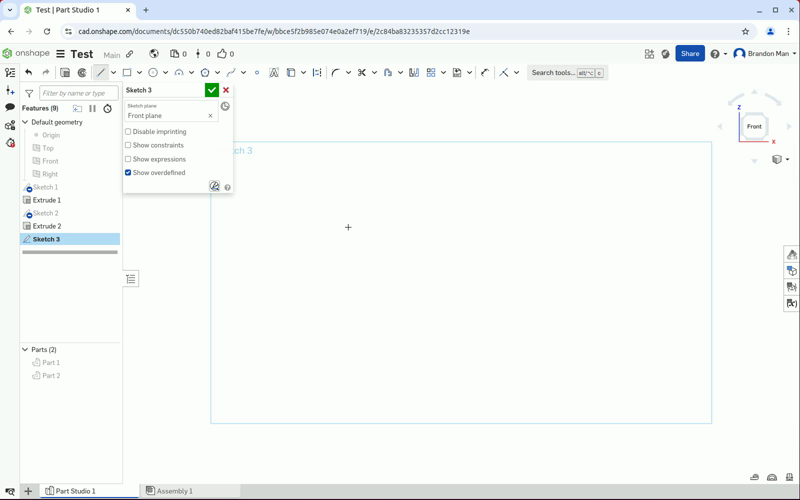
mouse_move(378, 226)
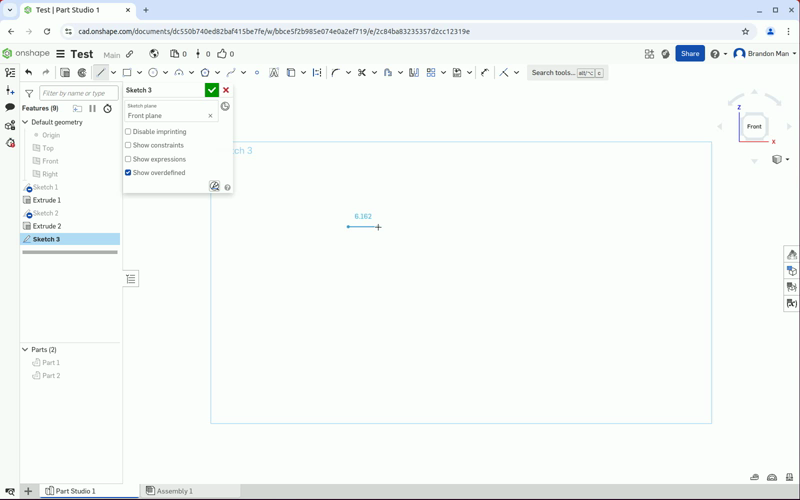
mouse_move(351, 234)
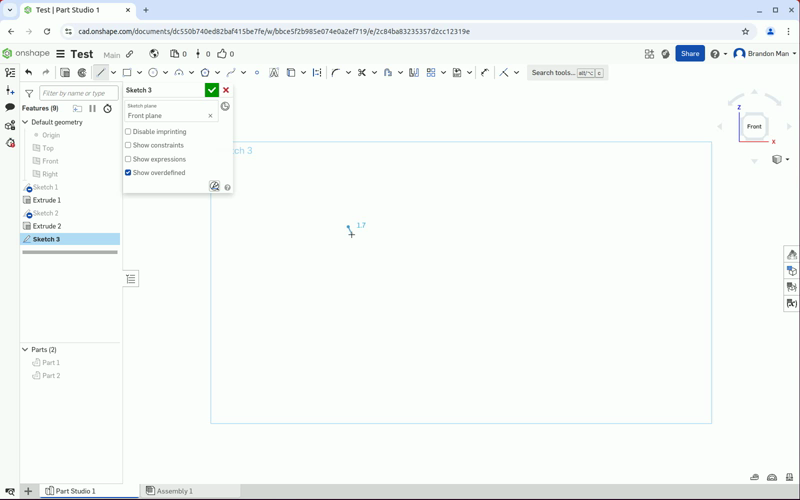
click(351, 234)
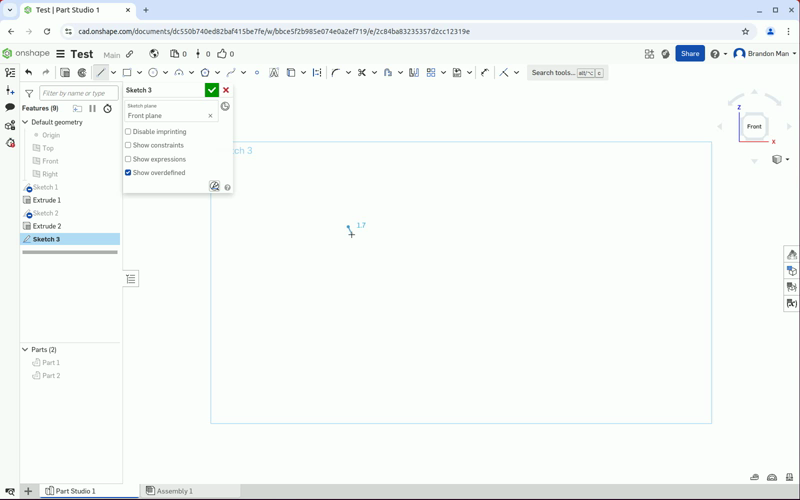
key_up(shift)
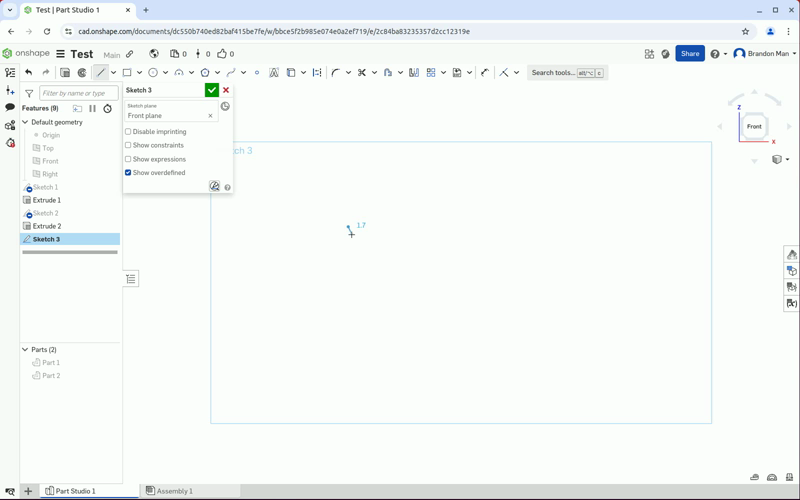
key_down(shift)
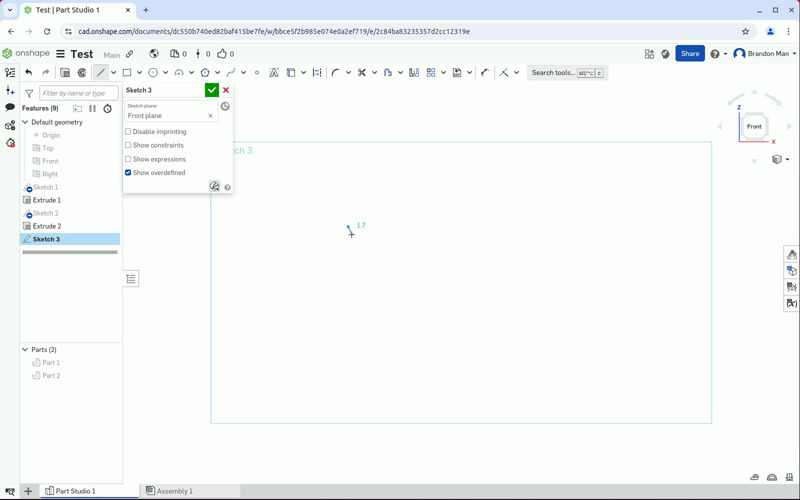
mouse_move(419, 202)
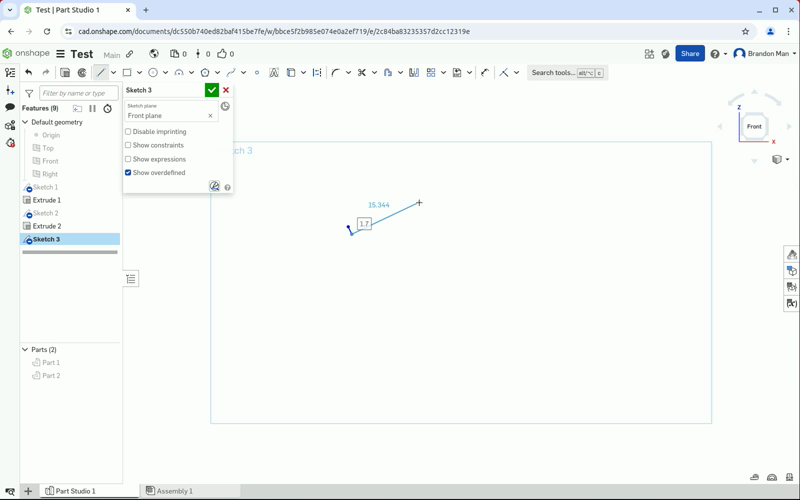
click(419, 202)
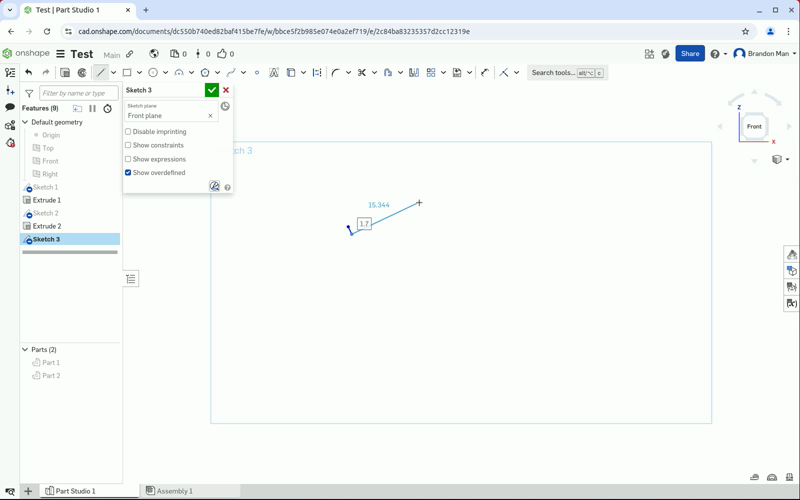
key_up(shift)
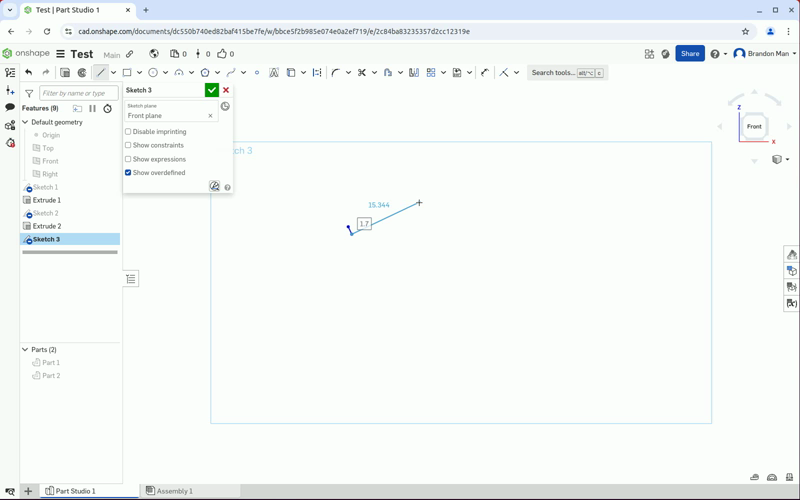
key_down(shift)
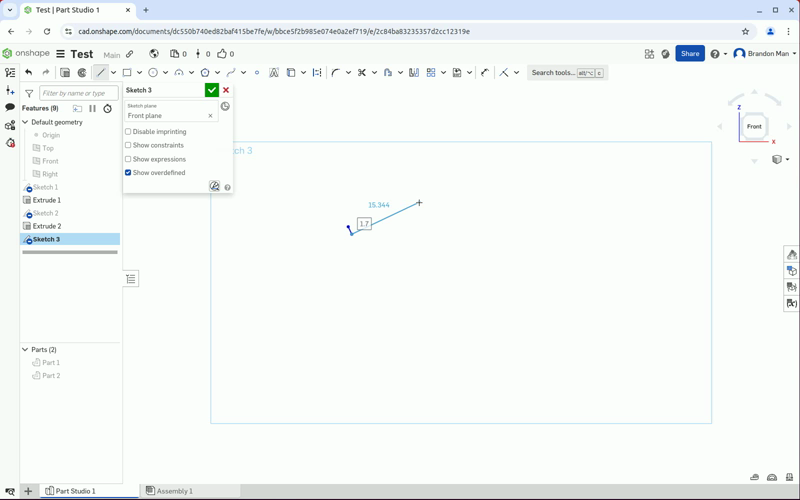
mouse_move(449, 202)
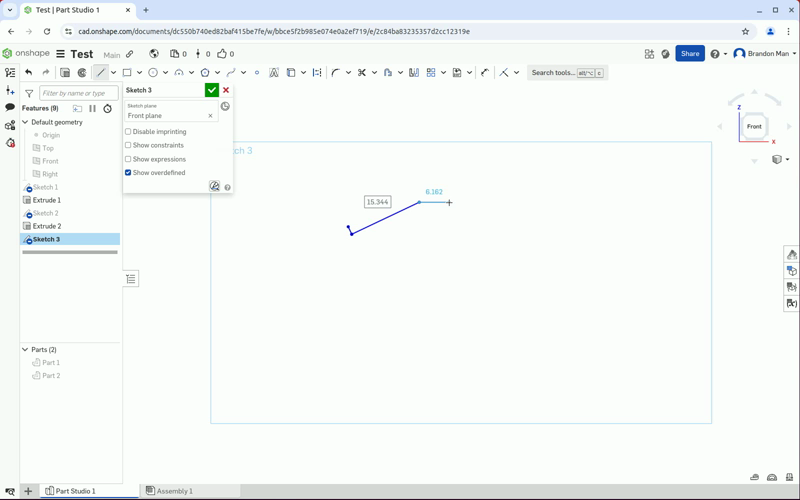
mouse_move(419, 192)
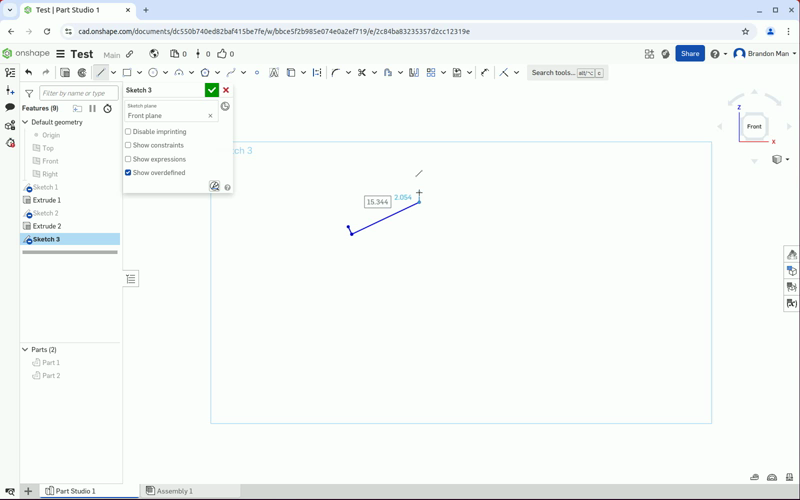
click(419, 192)
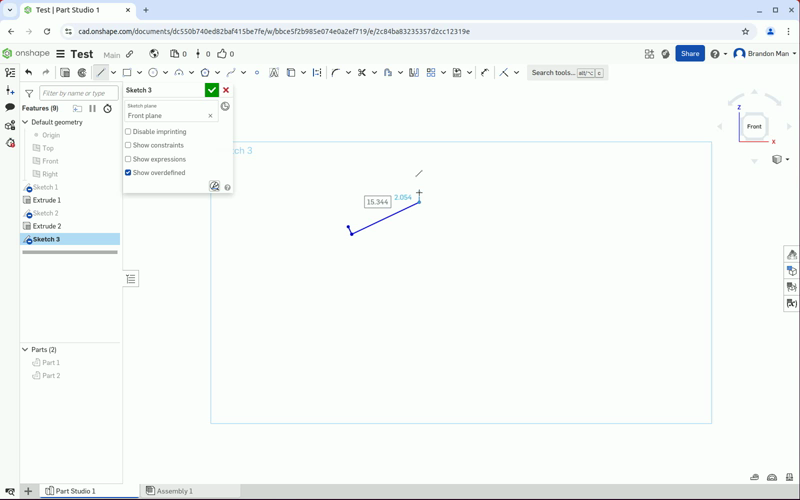
key_up(shift)
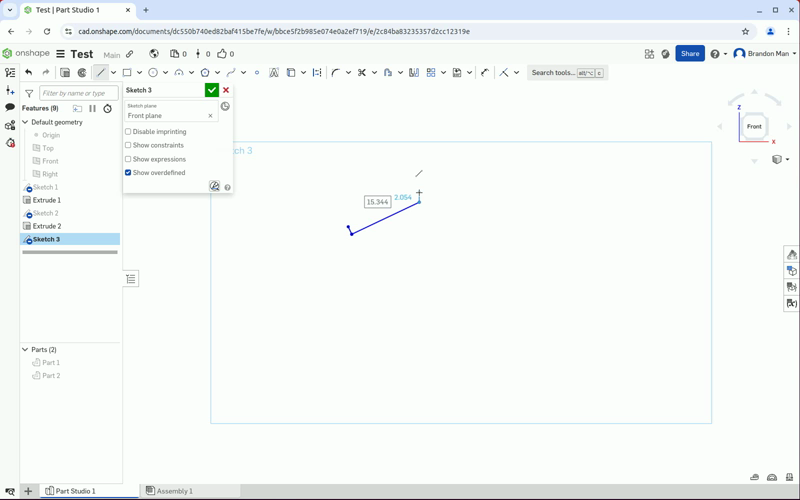
key_down(shift)
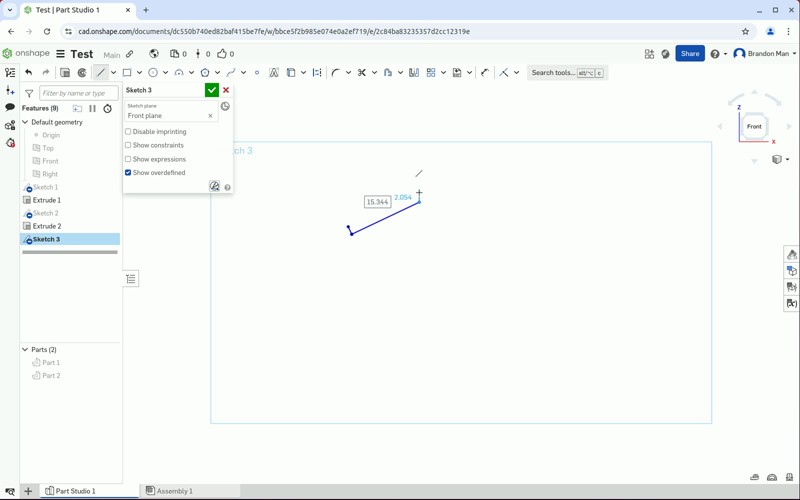
mouse_move(348, 226)
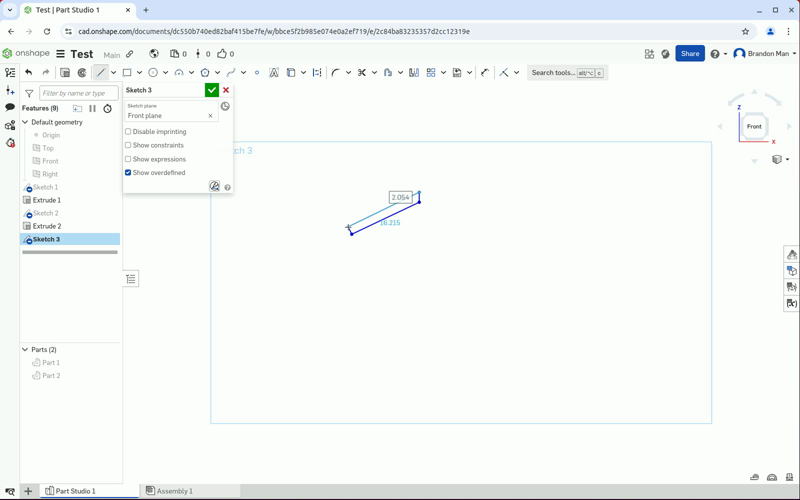
key_up(shift)
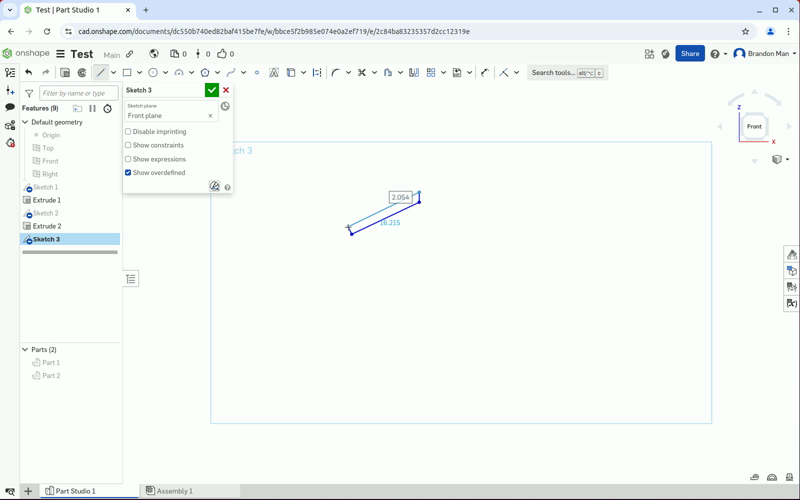
click(348, 226)
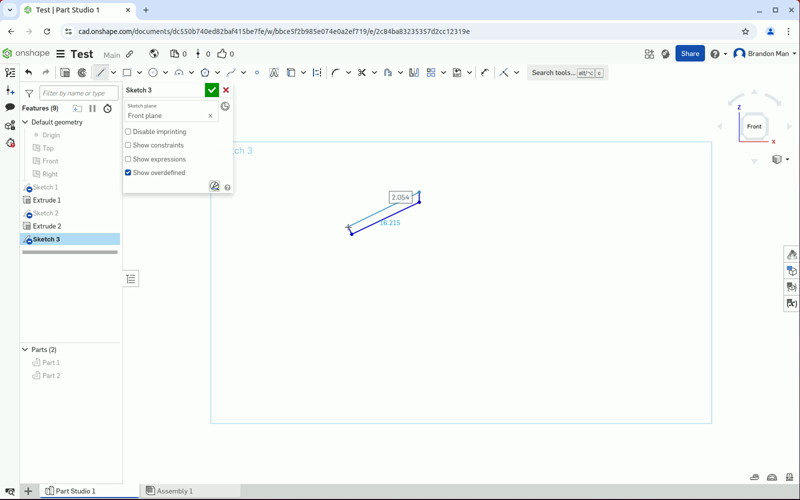
key(esc)
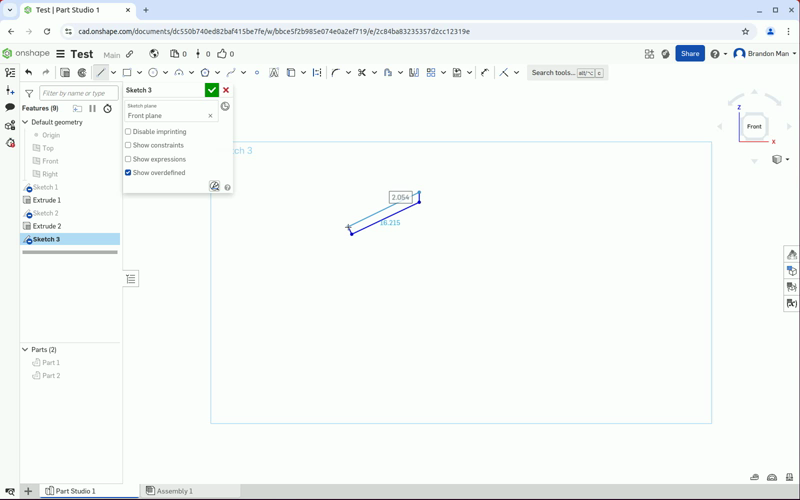
mouse_move(399, 209)
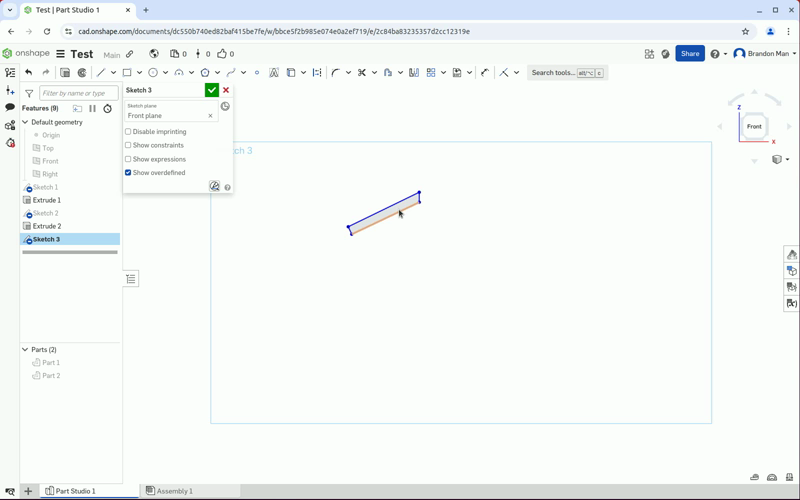
scroll(6)
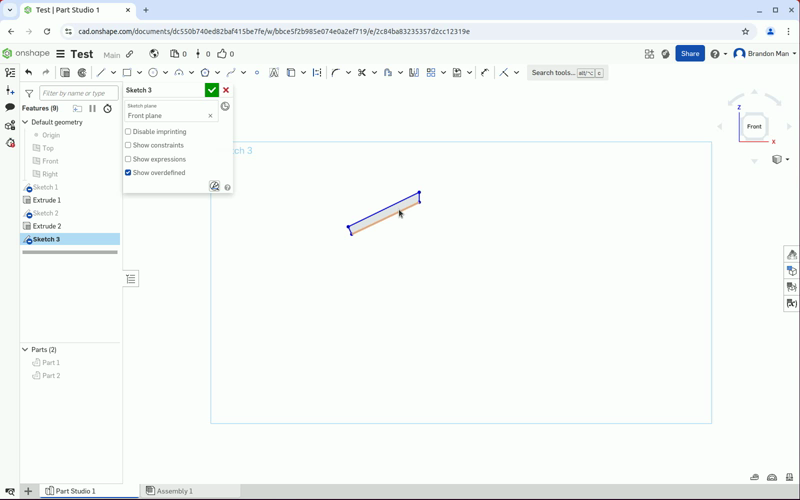
scroll(6)
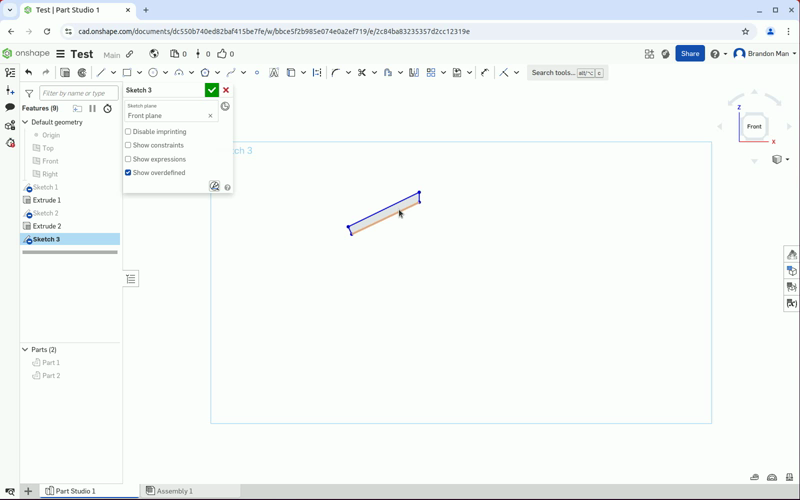
scroll(6)
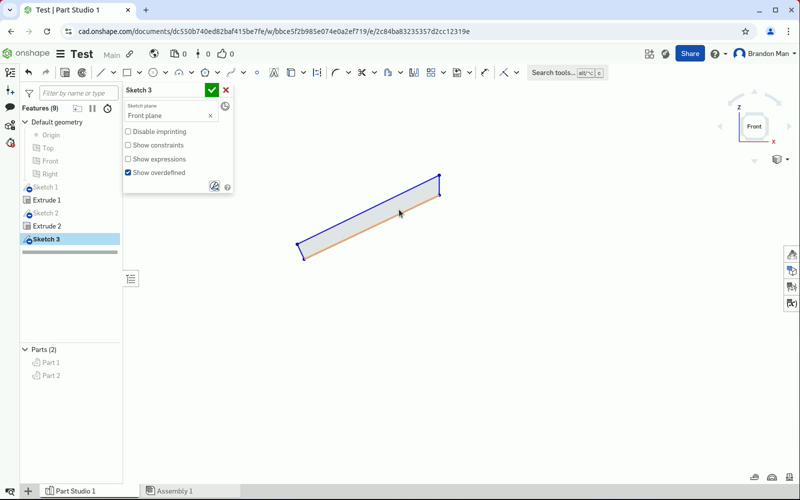
scroll(6)
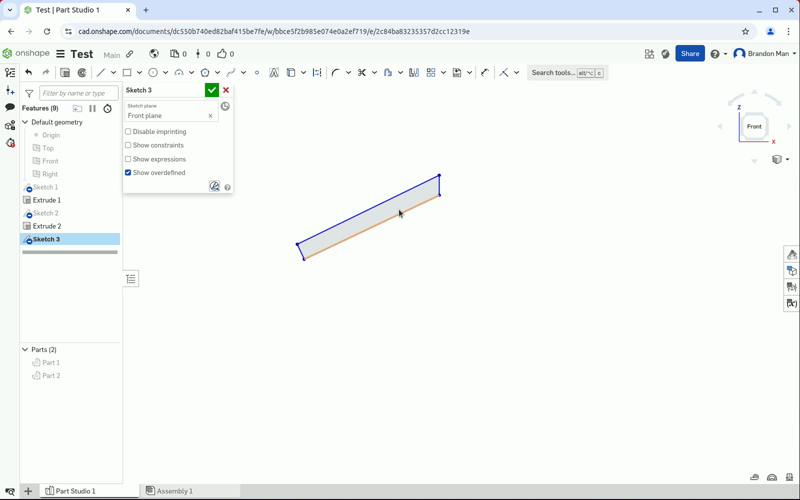
scroll(6)
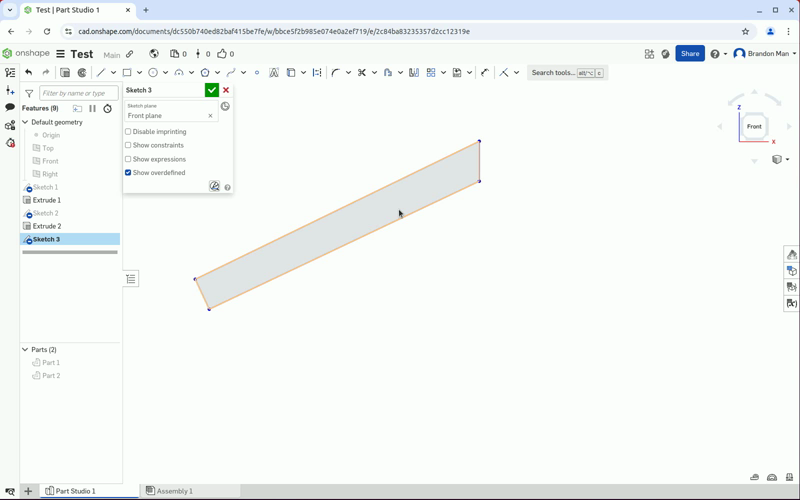
scroll(6)
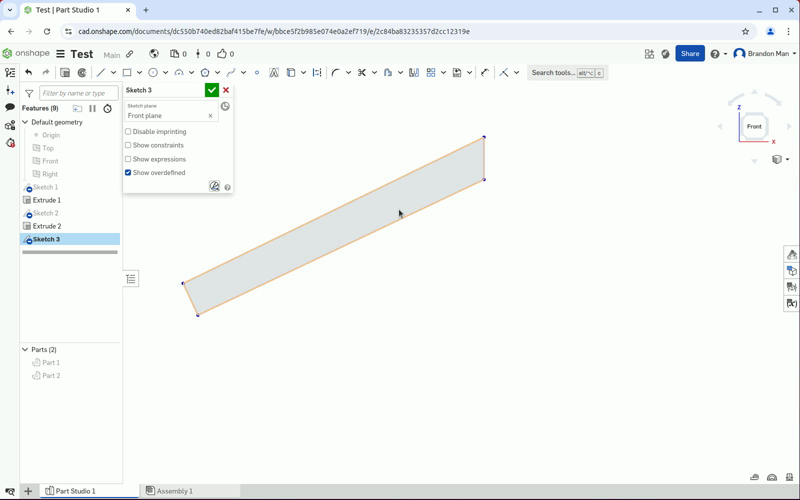
scroll(6)
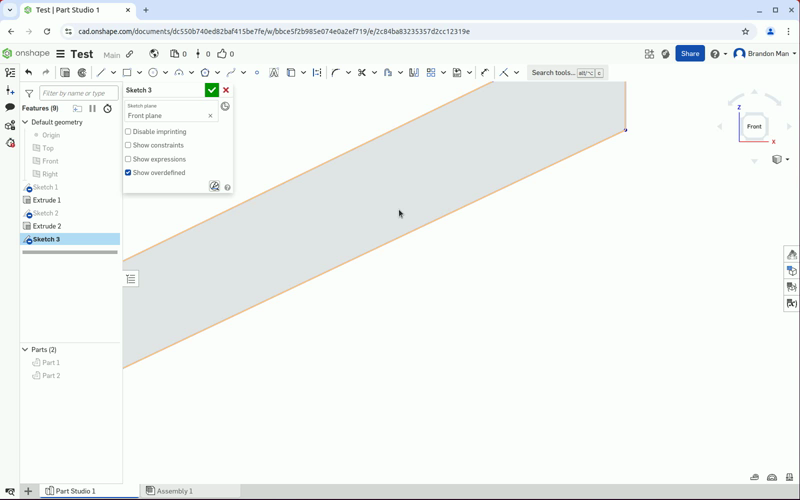
click(399, 209)
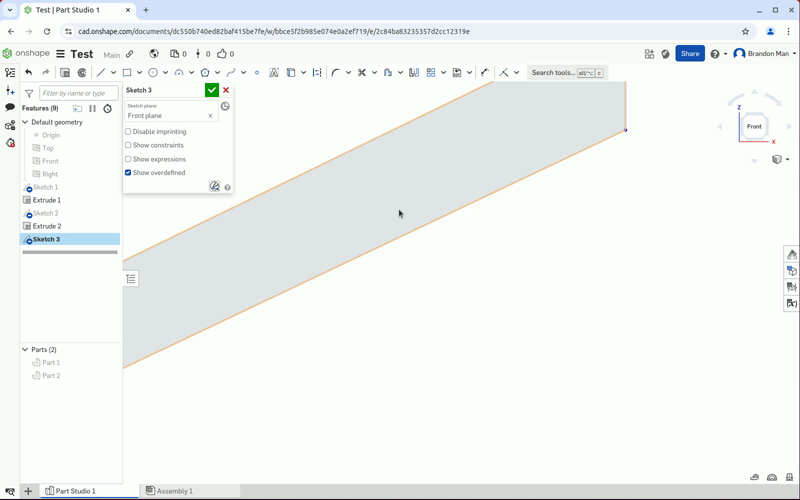
scroll(-6)
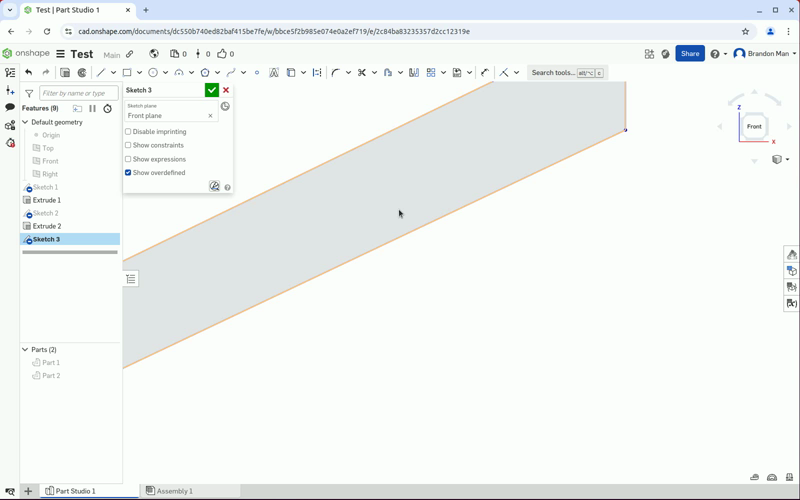
scroll(-6)
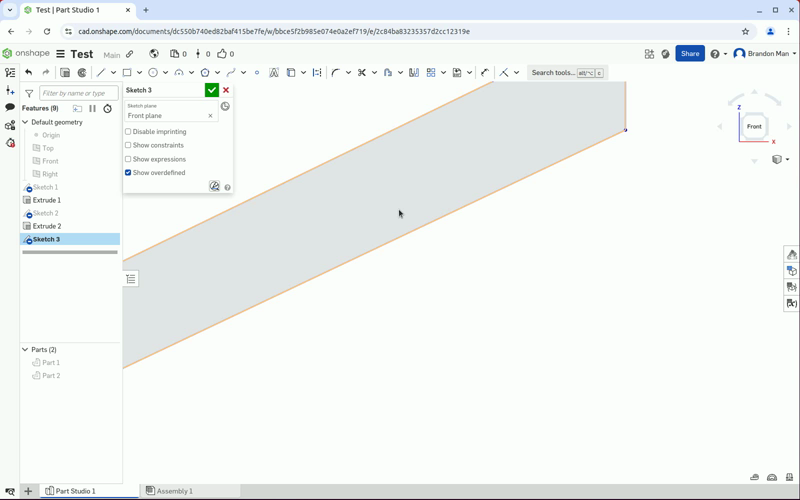
scroll(-6)
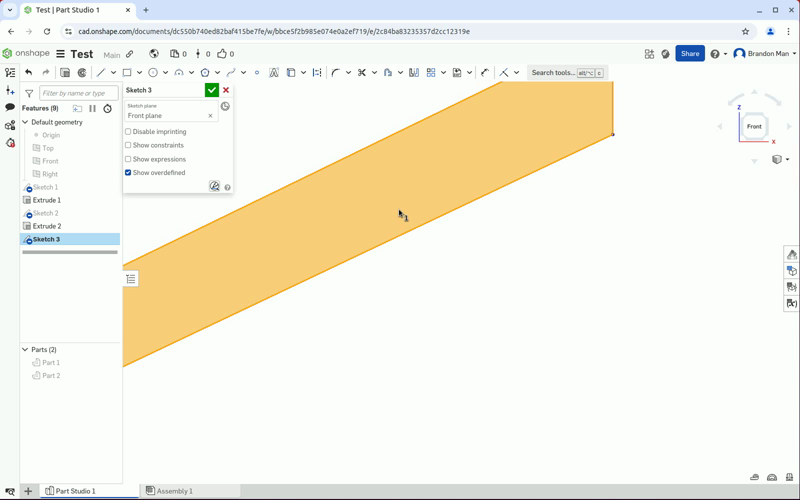
scroll(-6)
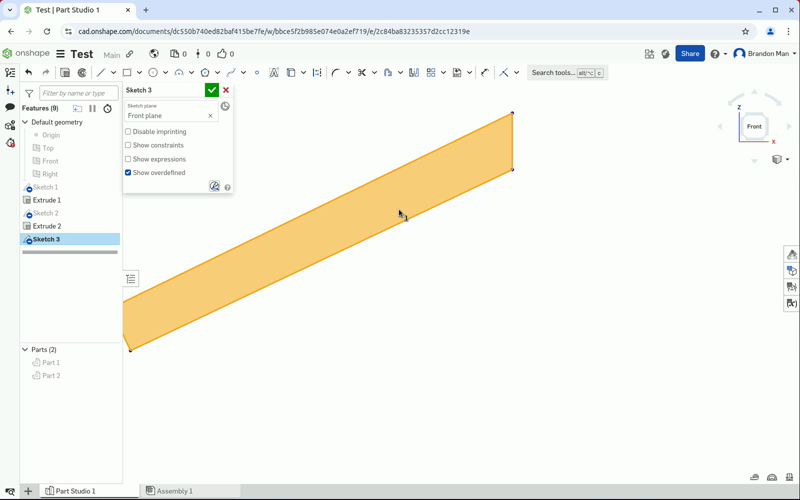
scroll(-6)
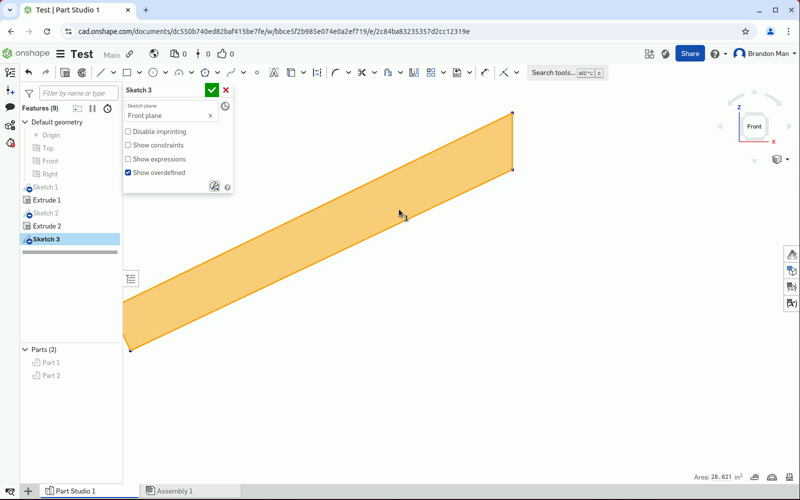
scroll(-6)
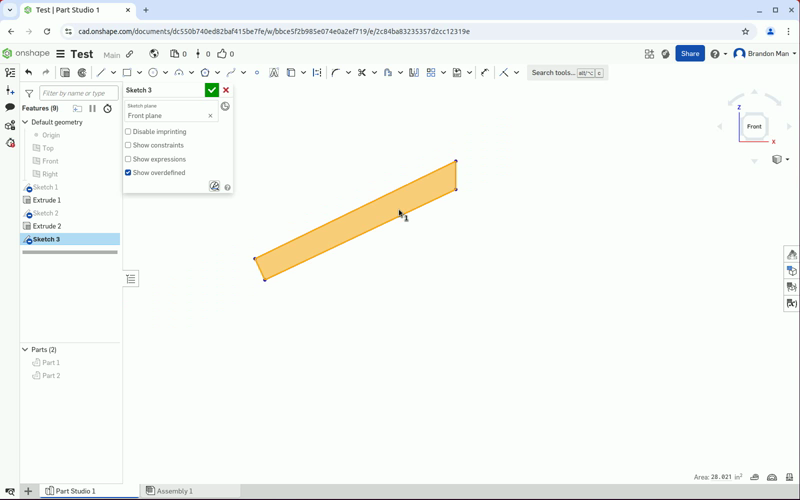
scroll(-6)
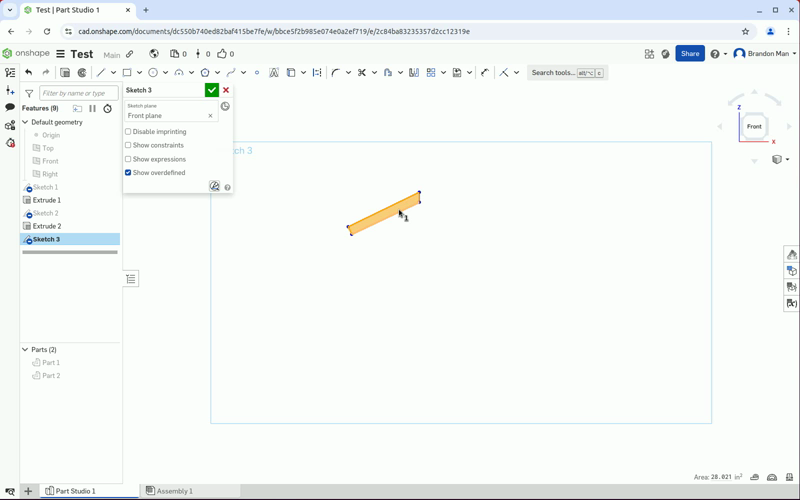
mouse_move(73, 352)
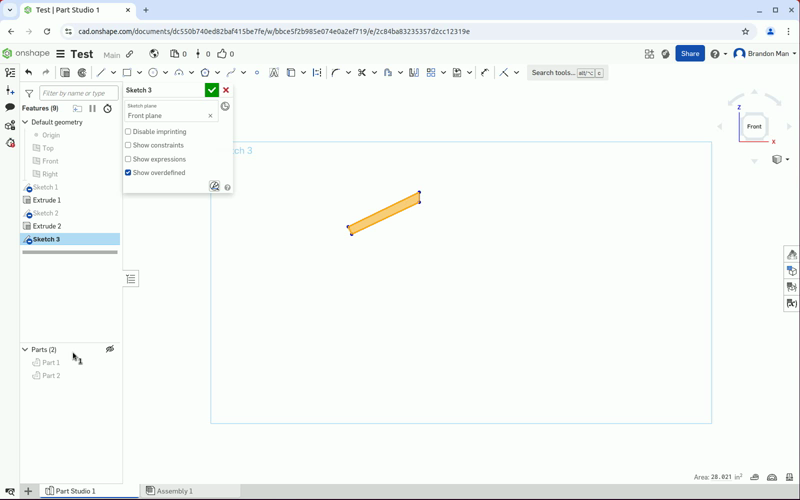
key(shift+y)
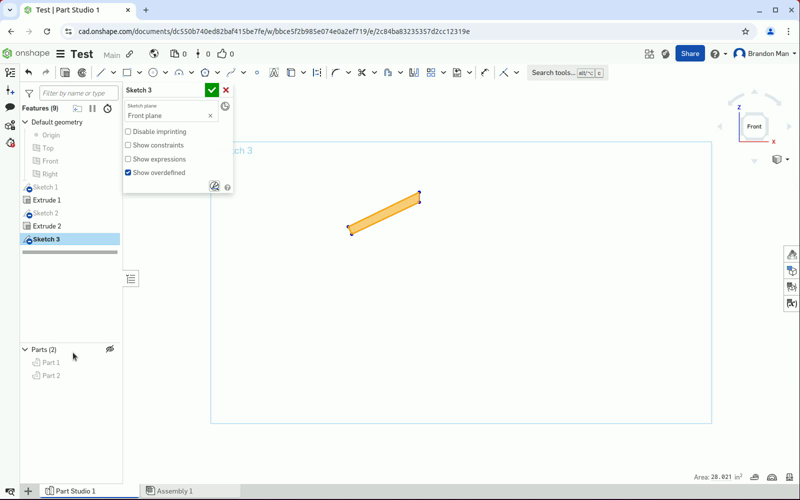
key(shift+e)
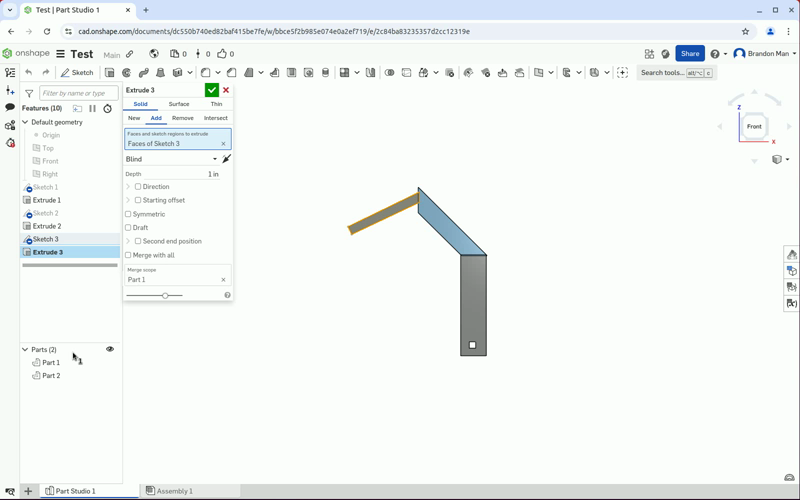
mouse_move(143, 106)
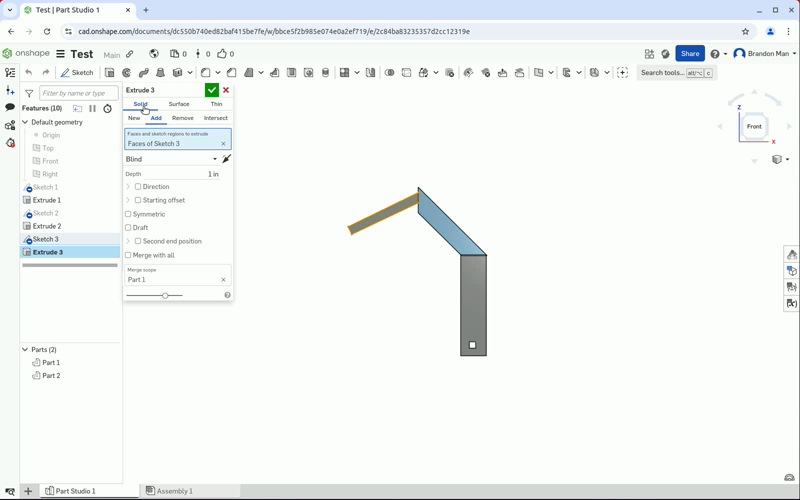
click(143, 106)
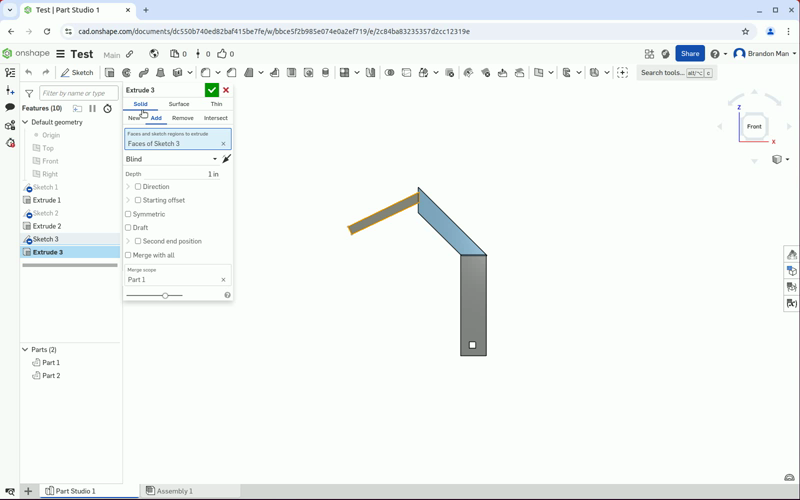
mouse_move(137, 120)
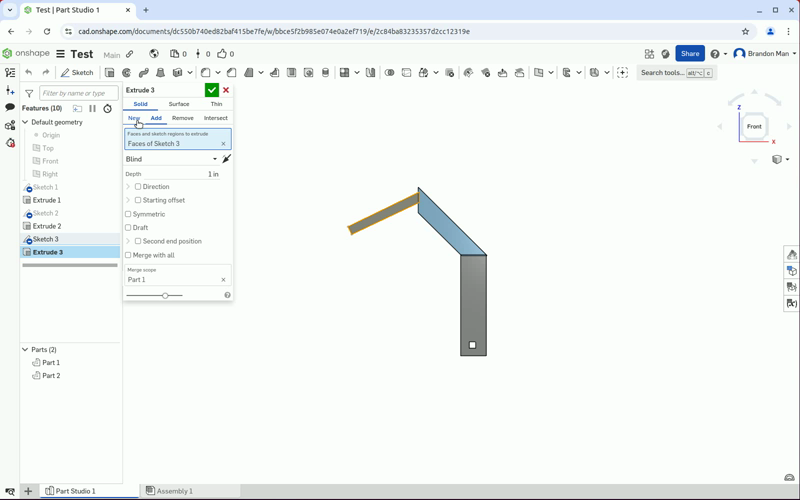
click(137, 120)
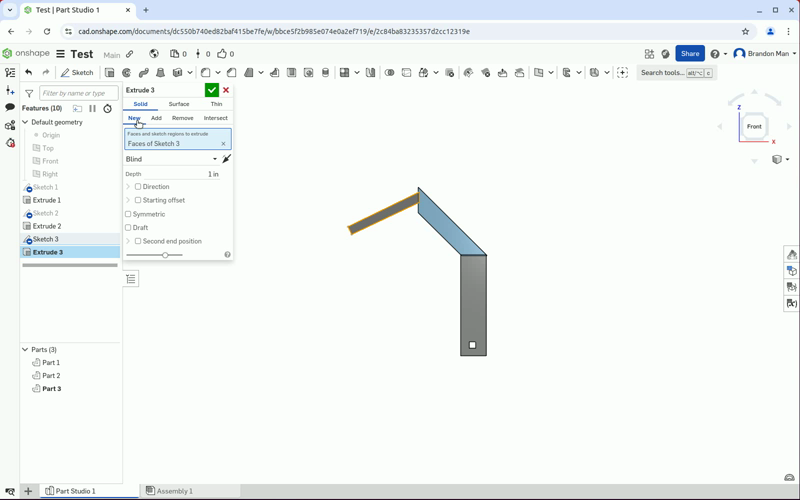
key(tab, 4)
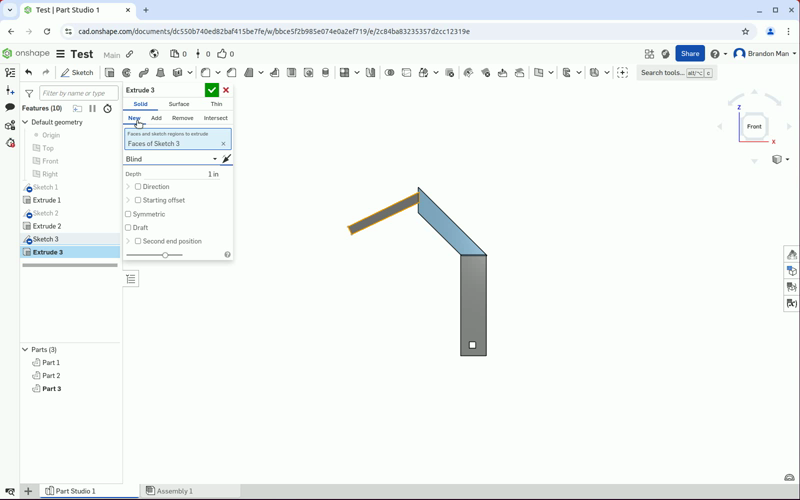
text(2.408)
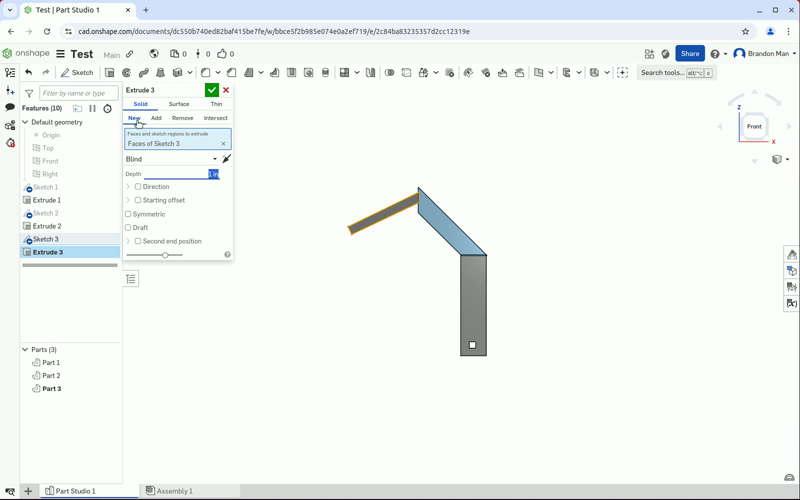
key(tab, 3)
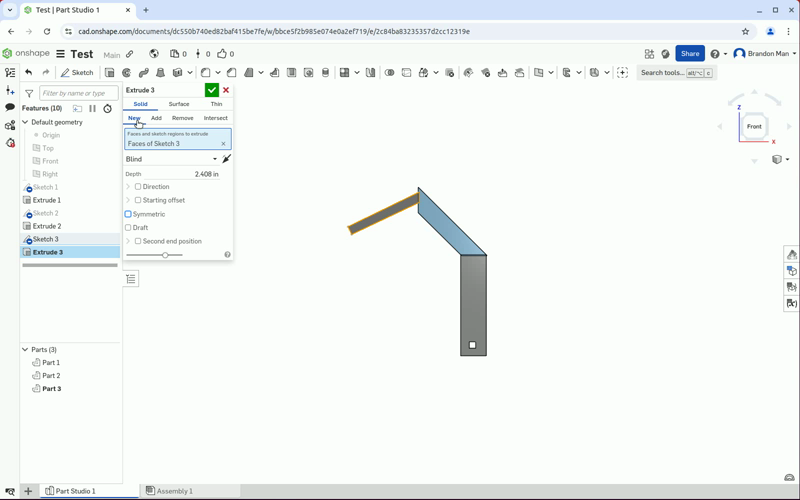
key(space)
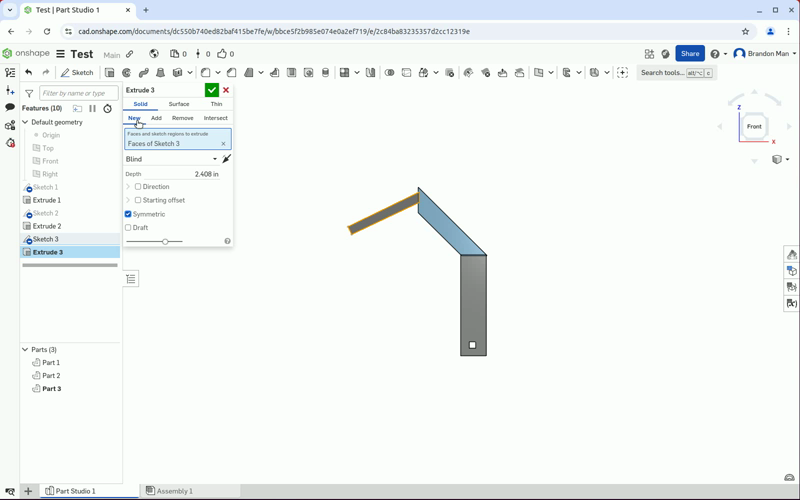
key(enter)
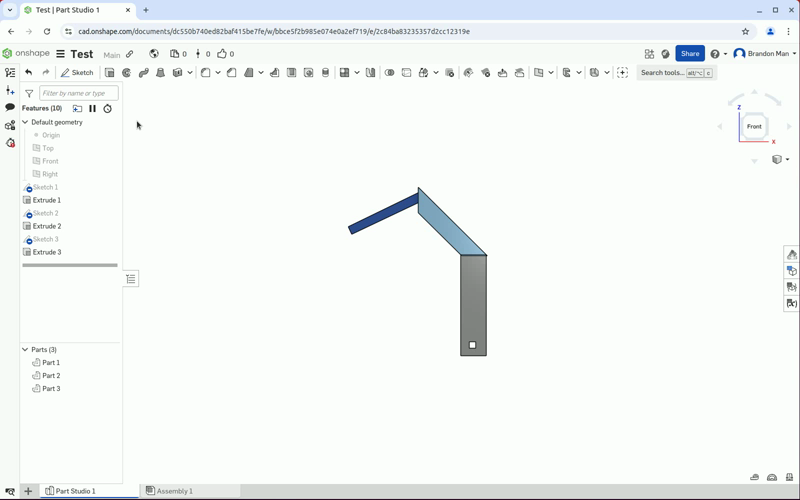
key(shift+h)
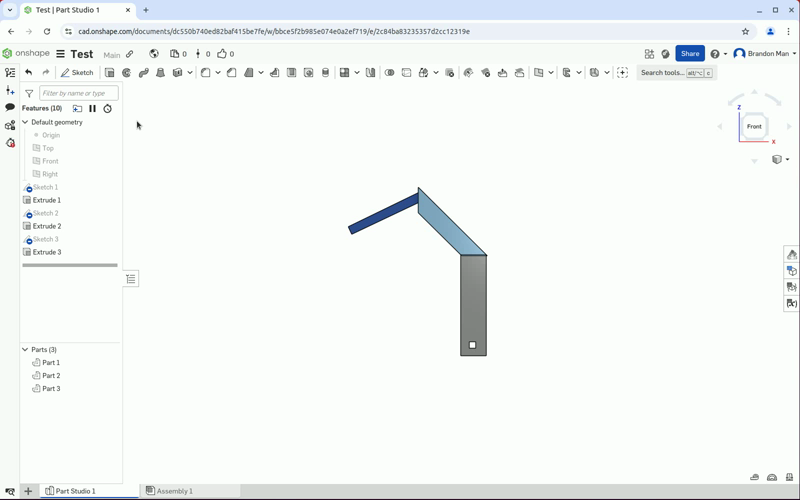
key(shift+h)
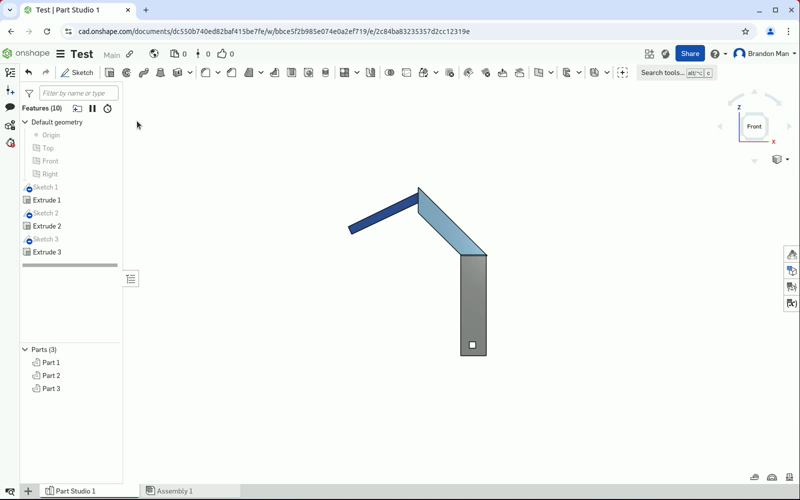
key(shift+7)
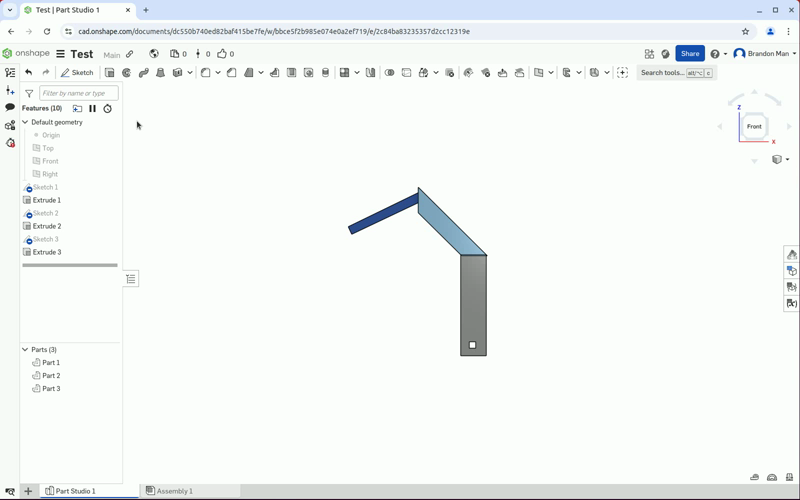
key(left, 2)
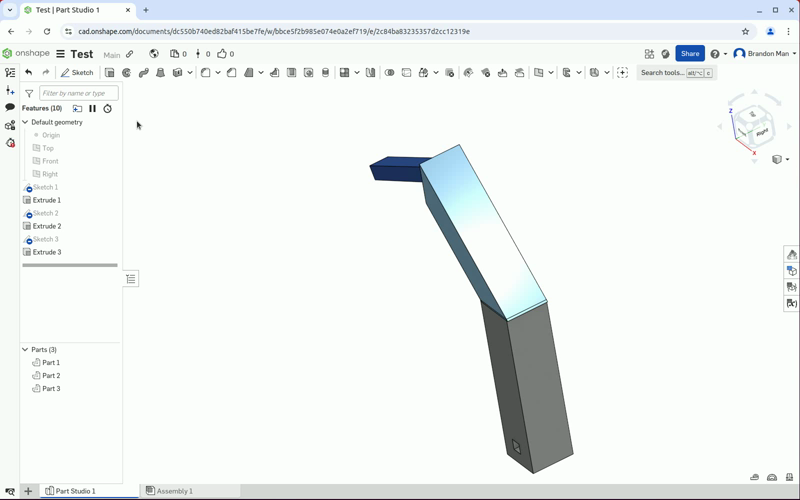
key(down, 2)
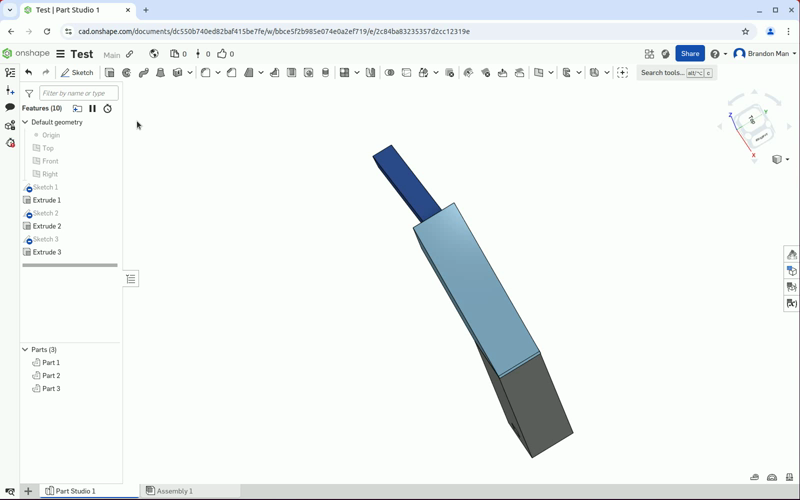
key(up, 2)
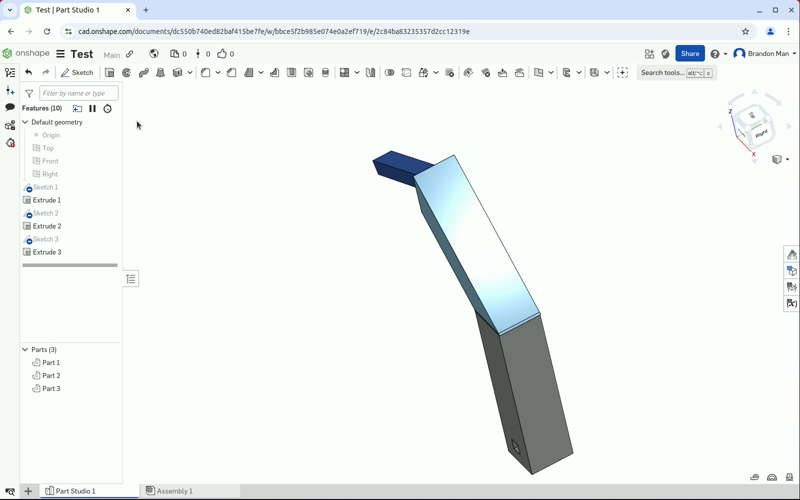
key(right, 2)
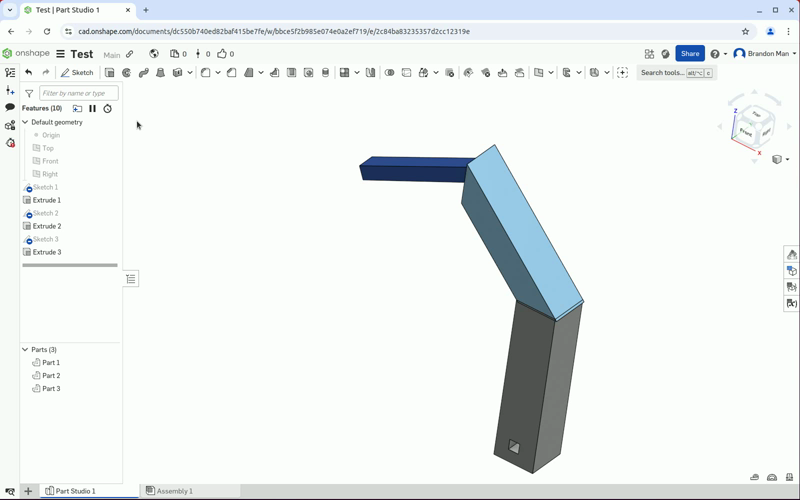
mouse_move(73, 189)
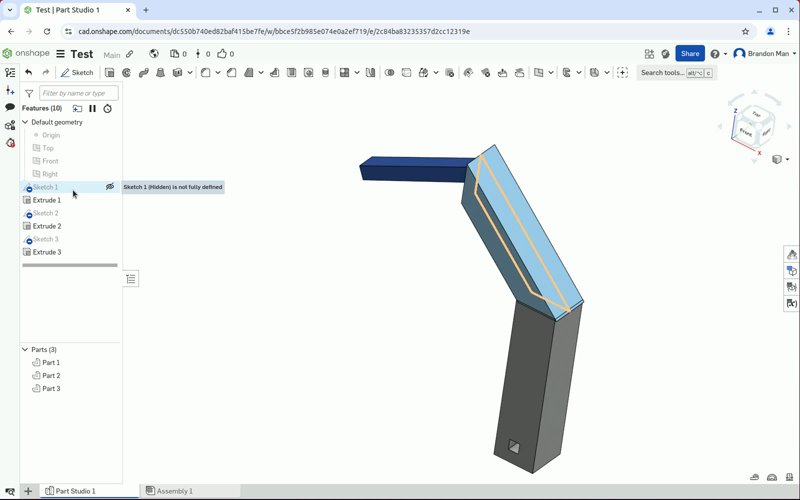
click(73, 189)